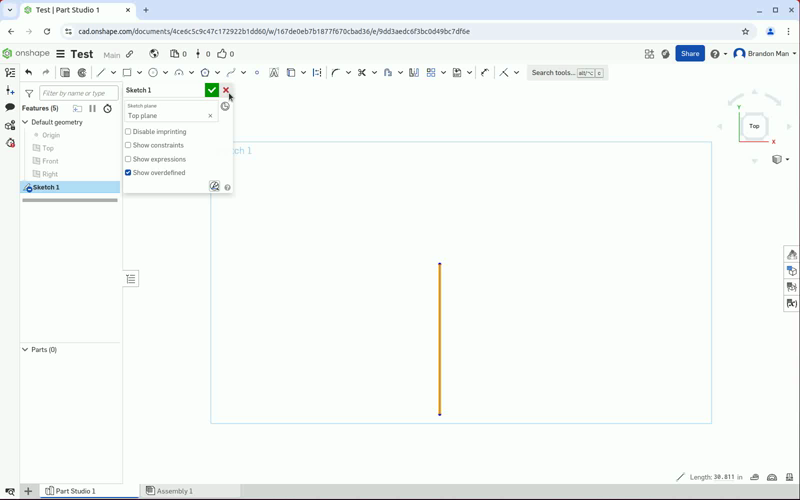
key(shift+h)
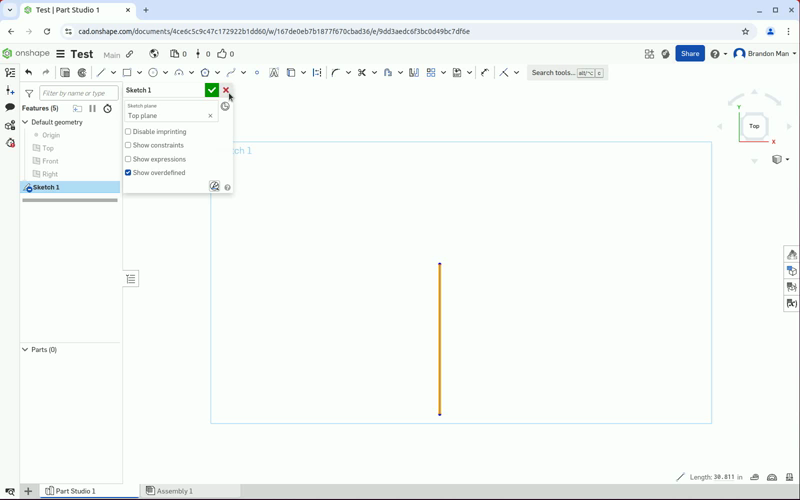
key(shift+s)
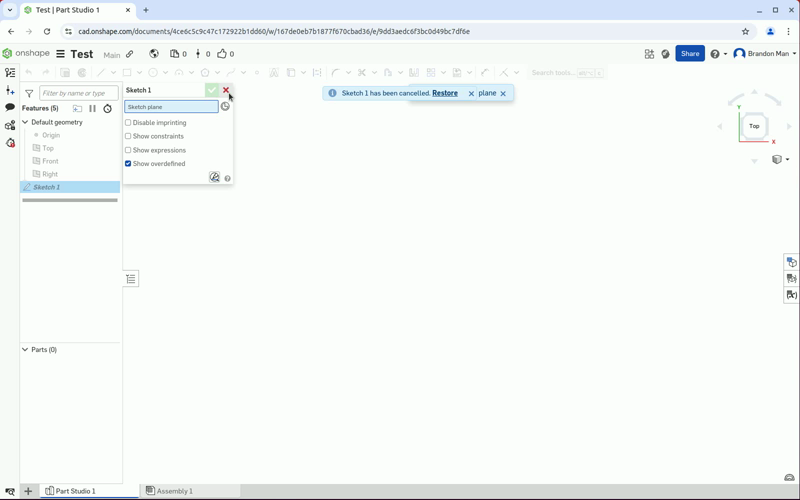
mouse_move(73, 150)
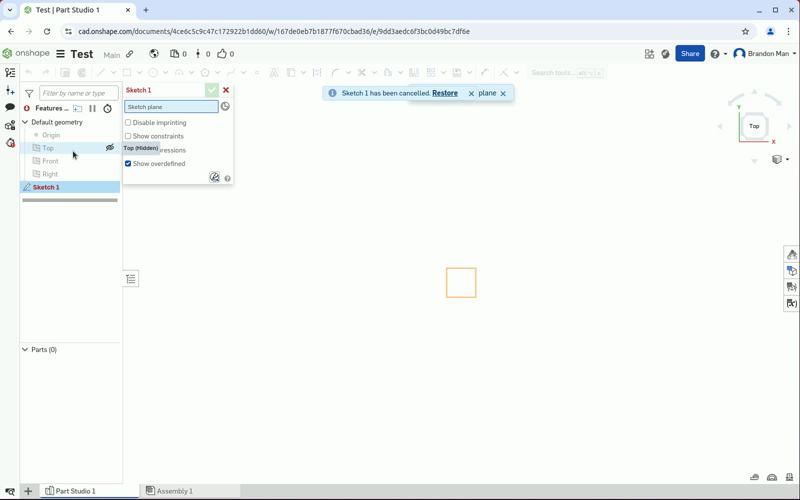
click(73, 150)
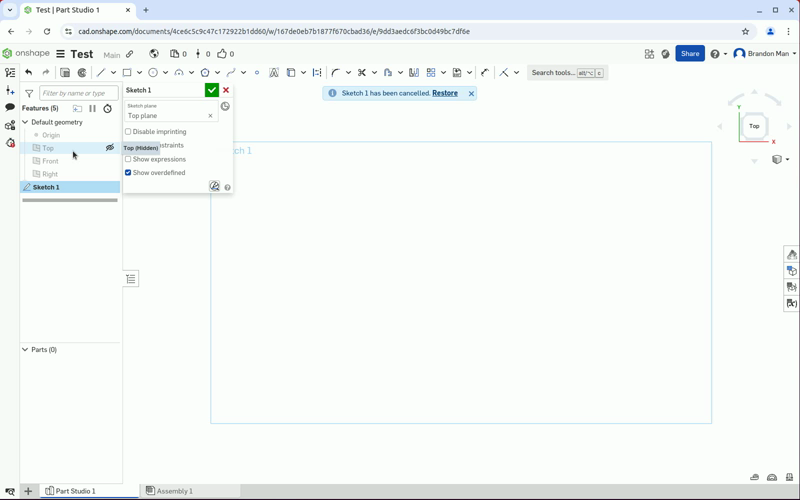
mouse_move(73, 352)
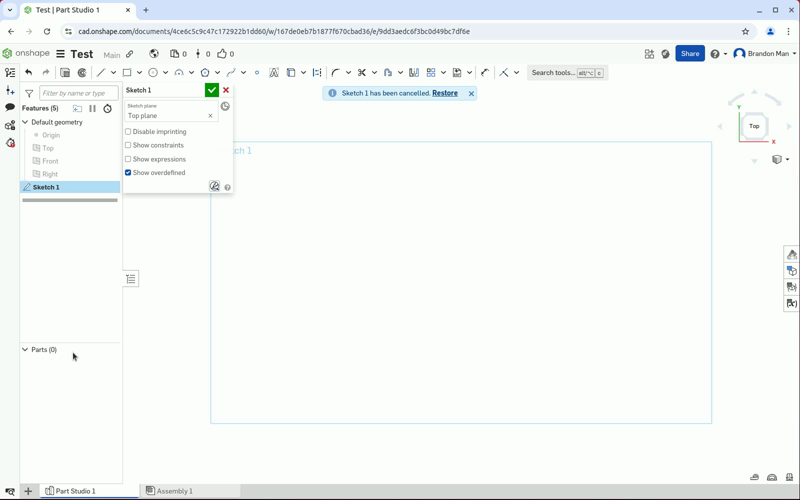
key(y)
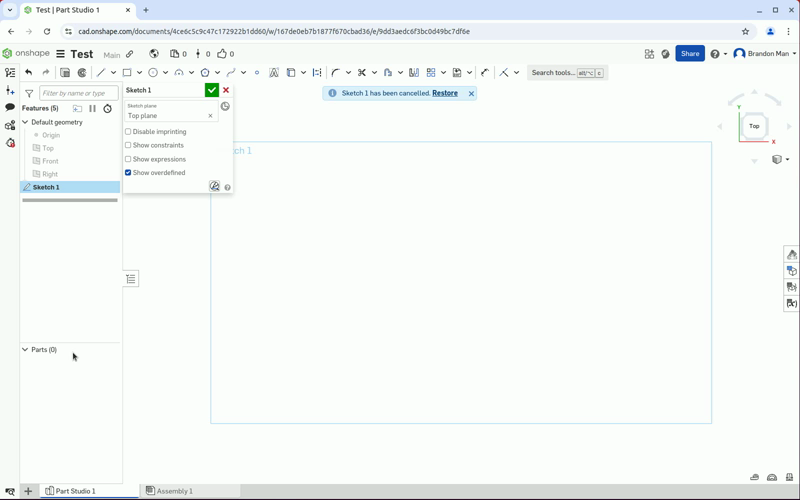
key(l)
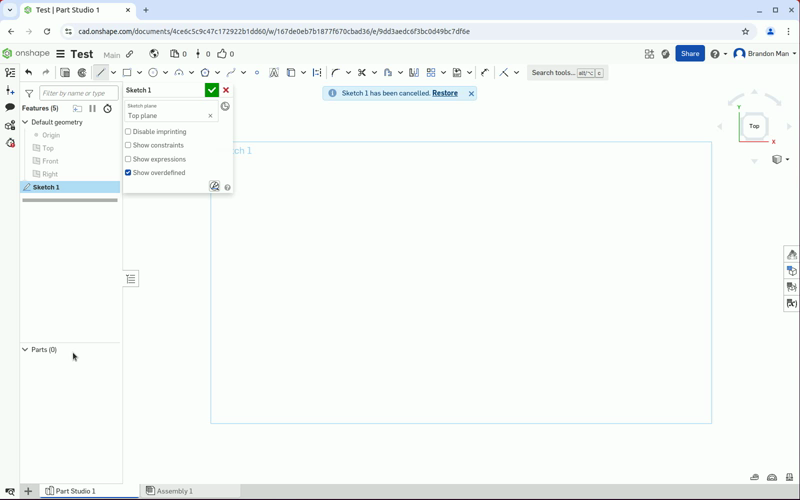
key_down(shift)
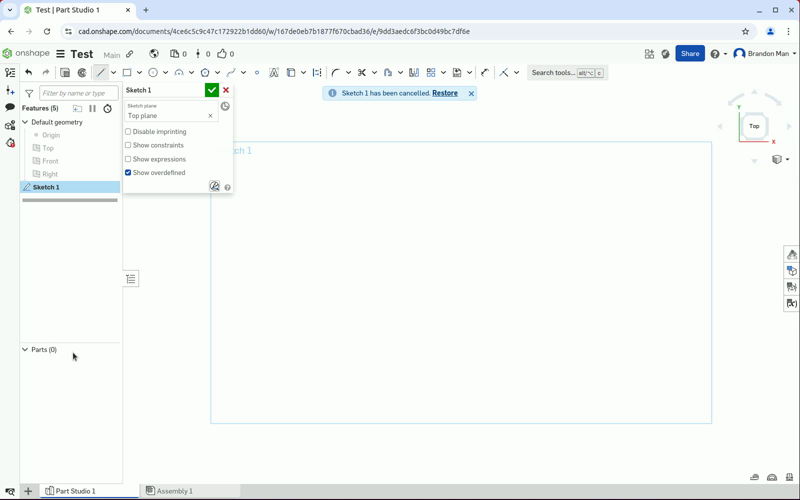
mouse_move(375, 314)
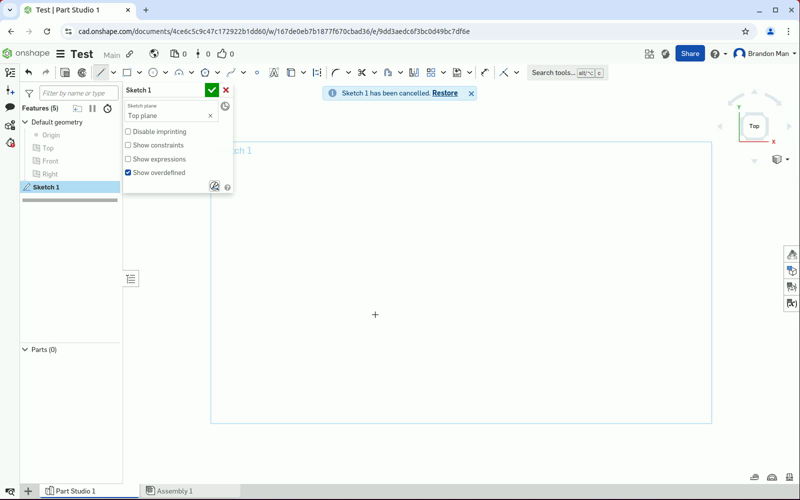
click(375, 314)
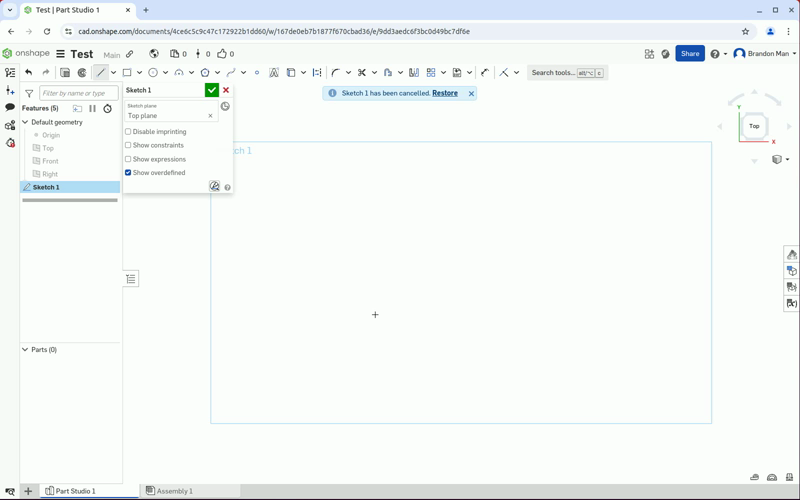
key_up(shift)
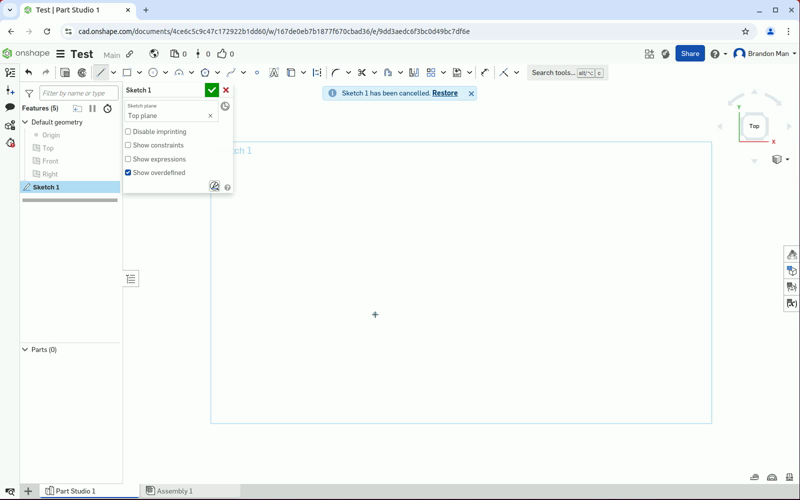
key_down(shift)
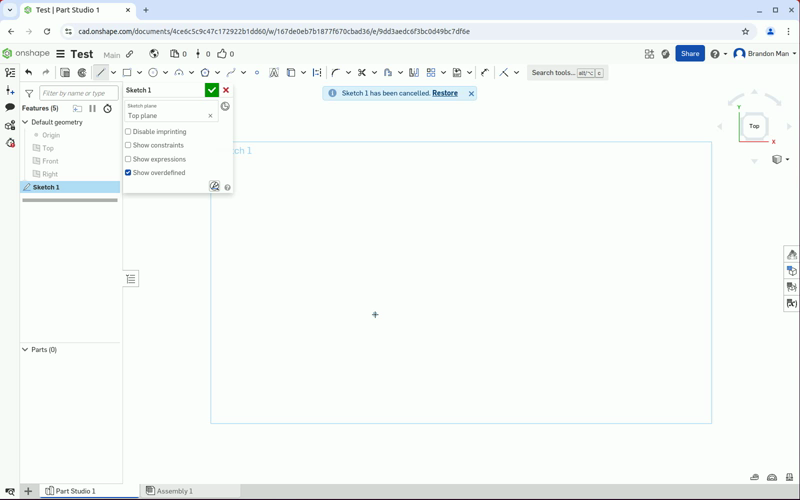
mouse_move(545, 314)
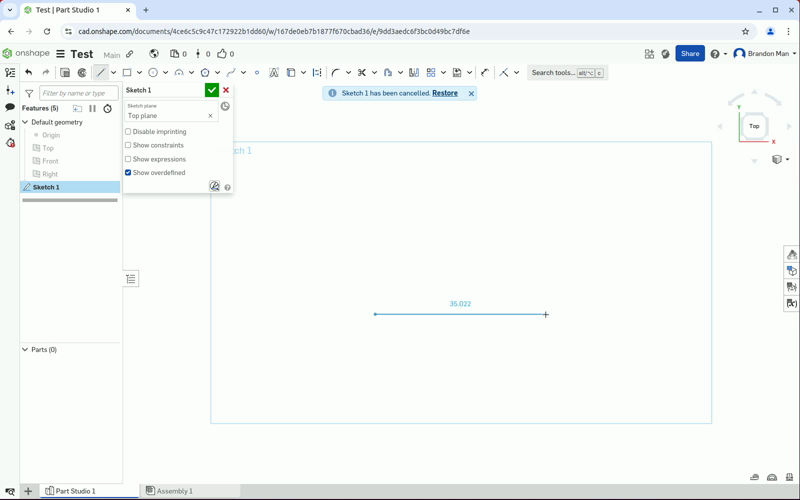
click(545, 314)
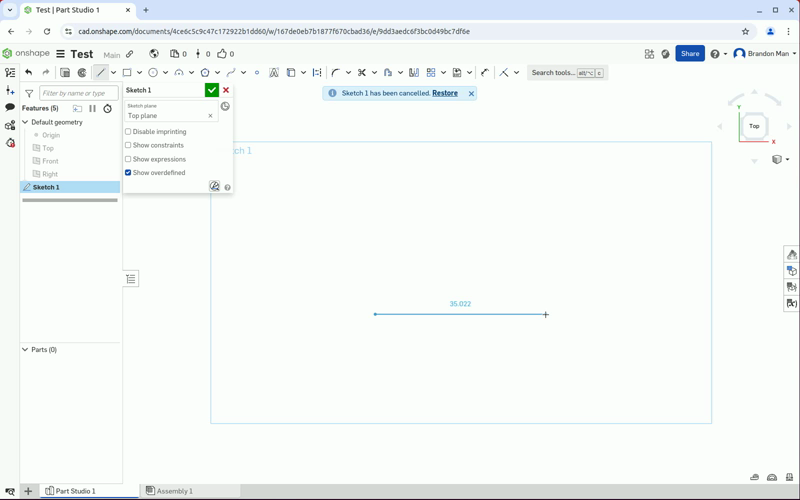
key_up(shift)
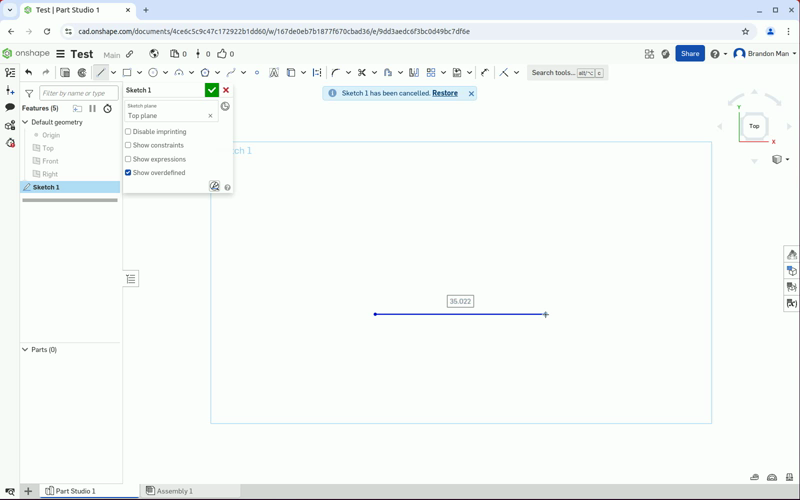
key_down(shift)
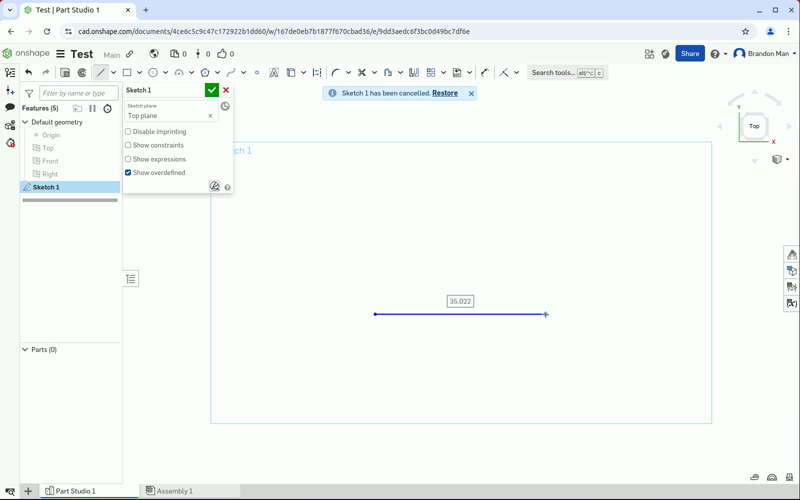
mouse_move(545, 249)
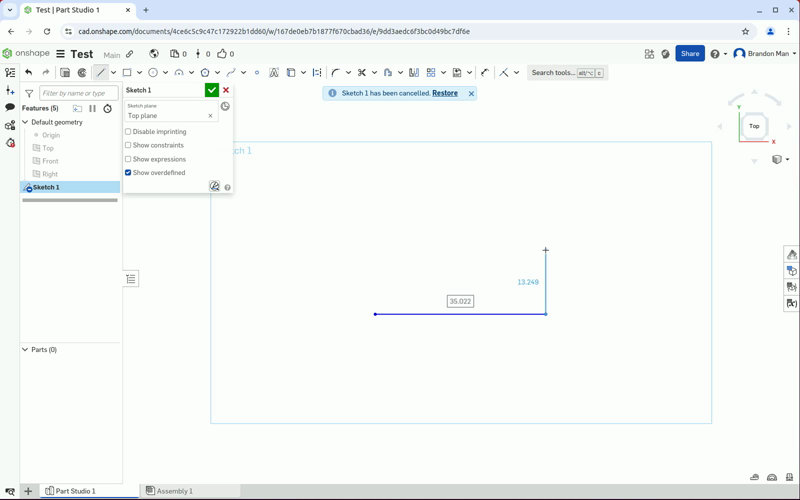
click(545, 249)
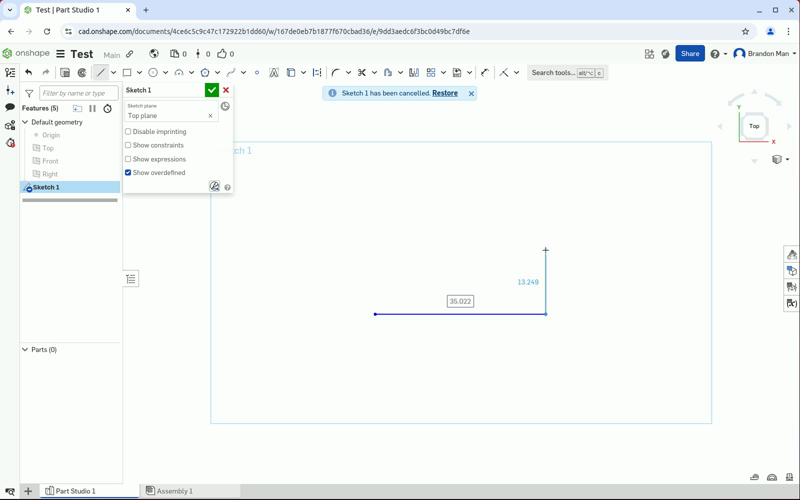
key_up(shift)
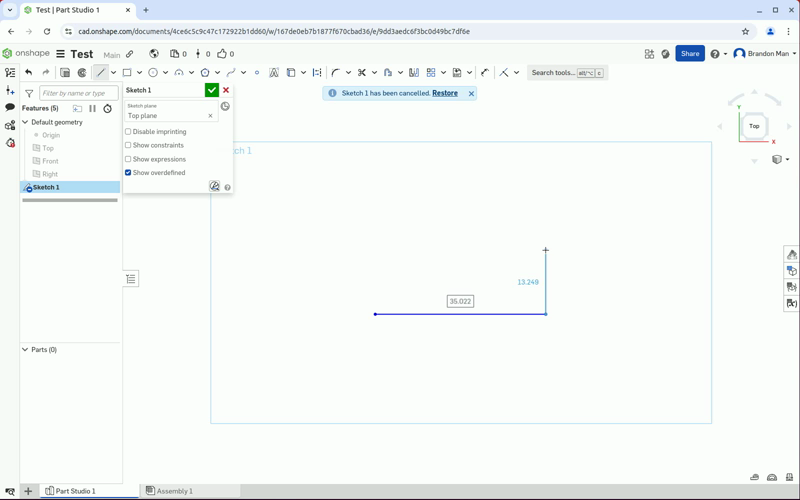
key_down(shift)
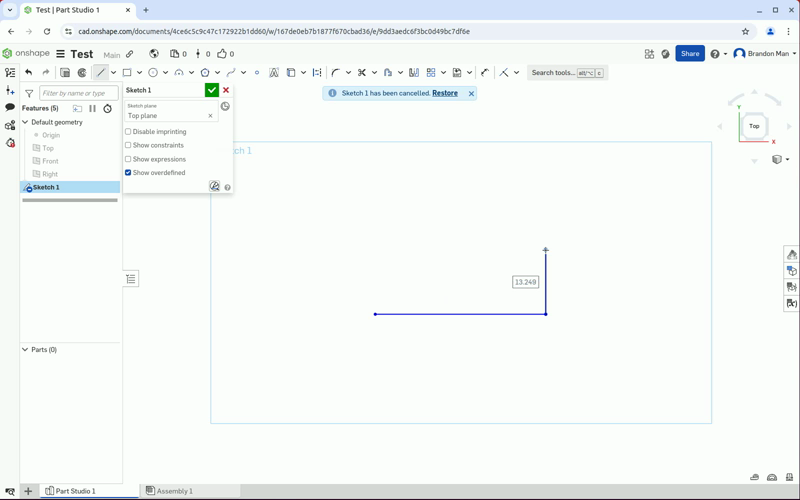
mouse_move(375, 249)
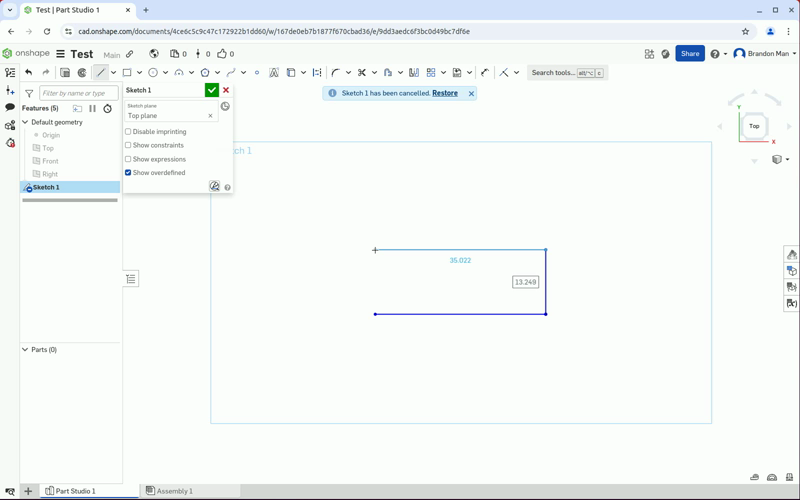
click(375, 249)
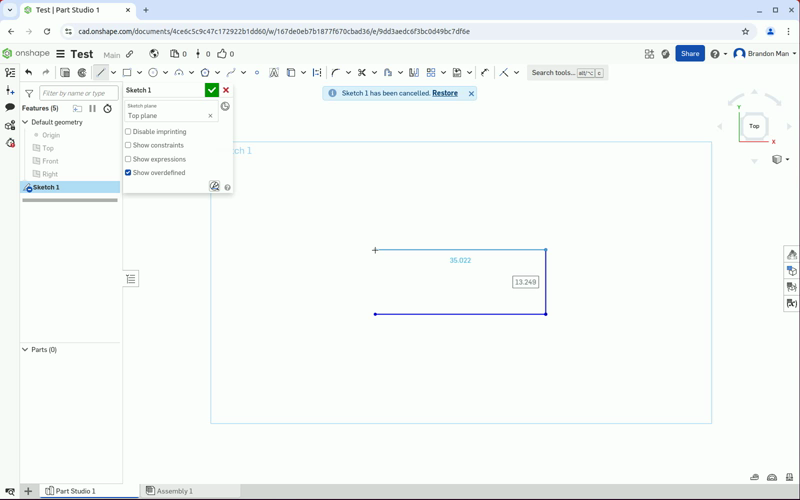
key_up(shift)
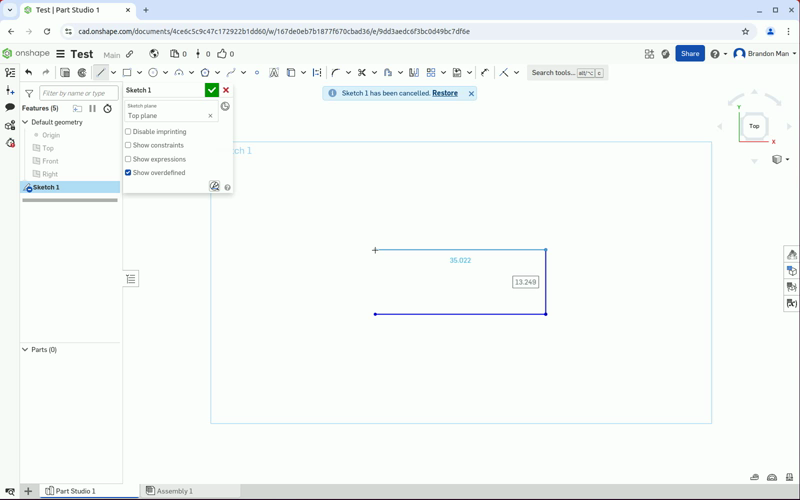
key_down(shift)
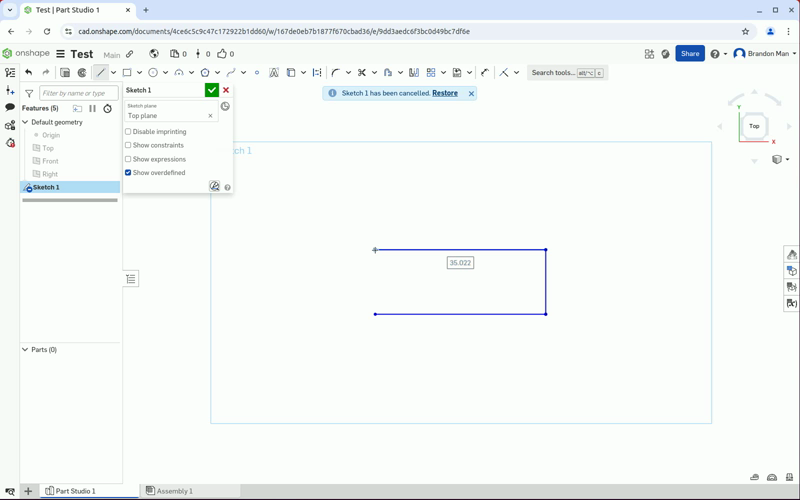
mouse_move(375, 314)
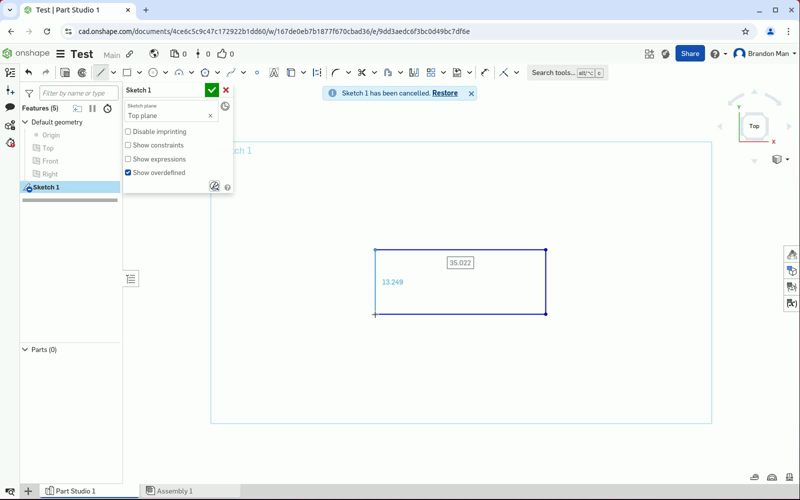
key_up(shift)
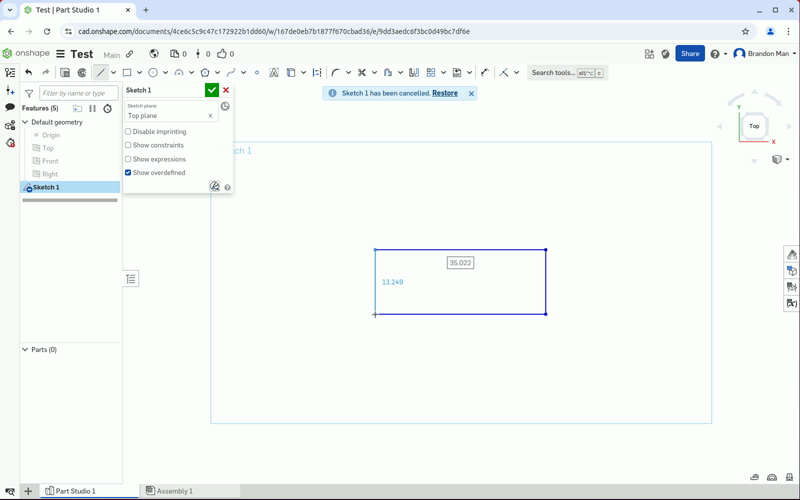
click(375, 314)
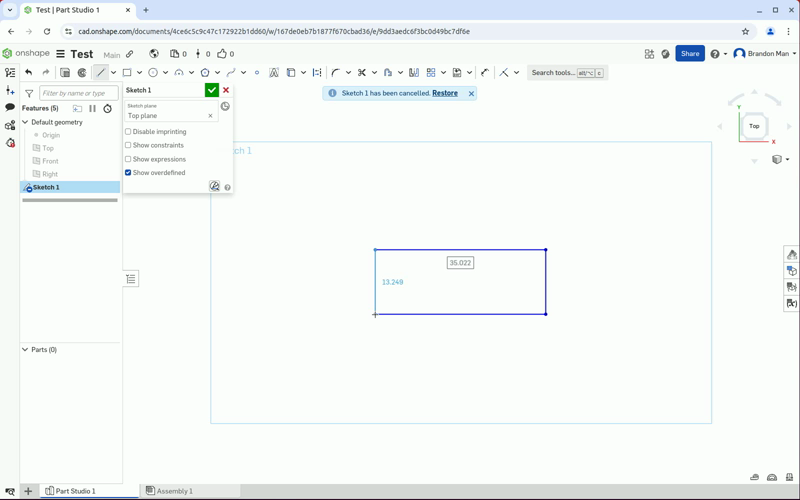
key(esc)
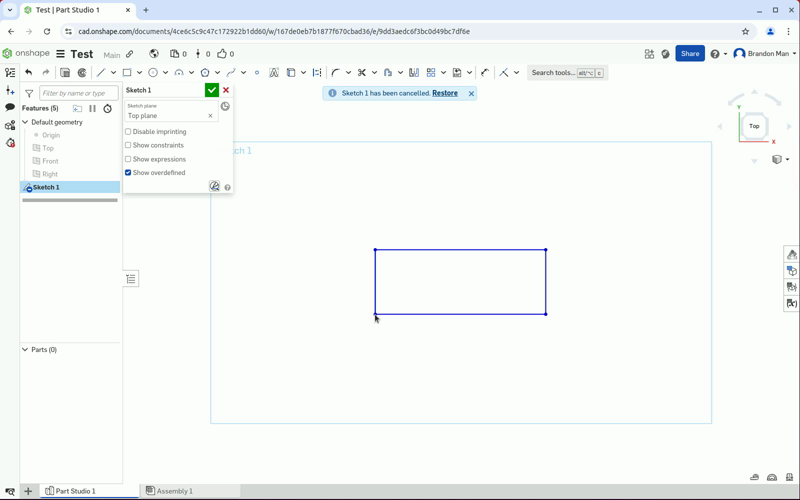
key(c)
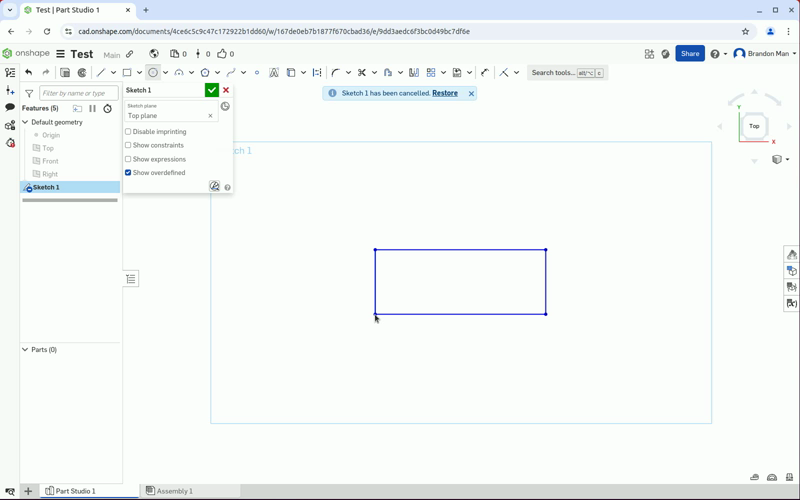
key_down(shift)
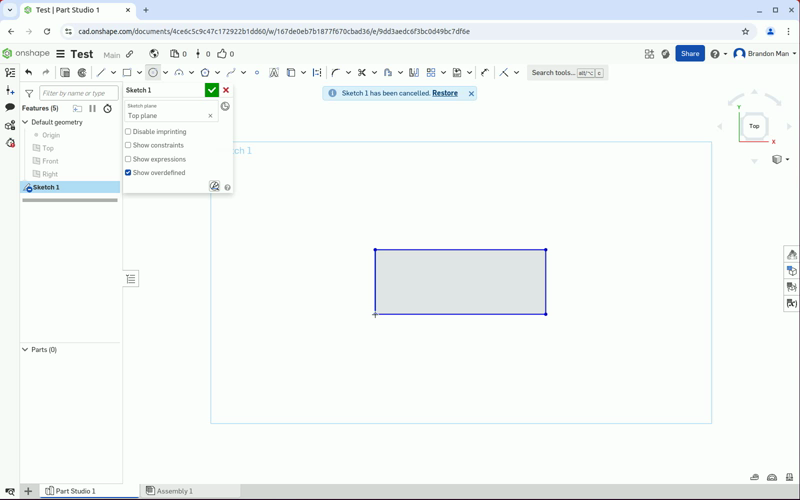
mouse_move(387, 302)
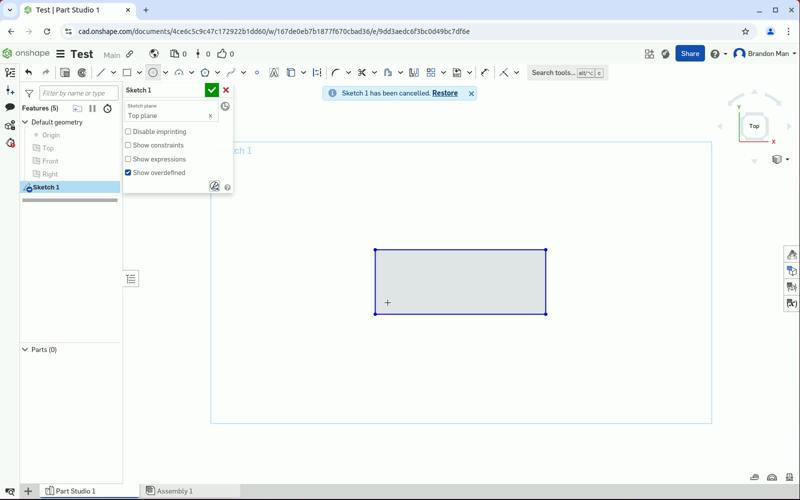
click(387, 302)
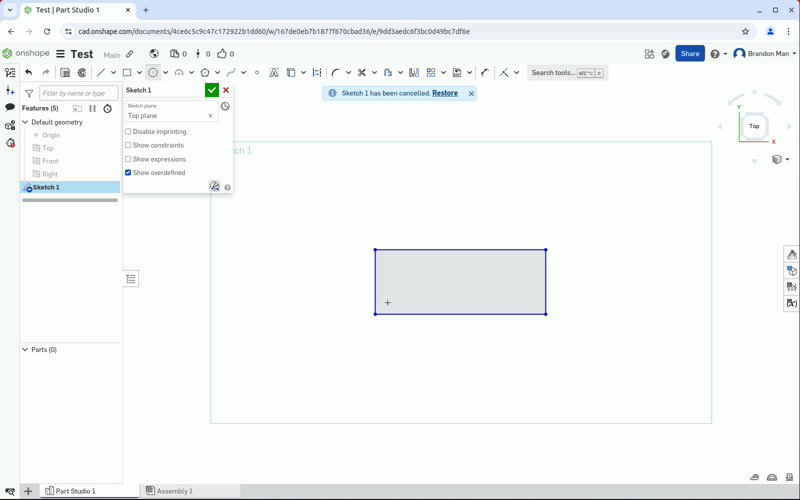
key_up(shift)
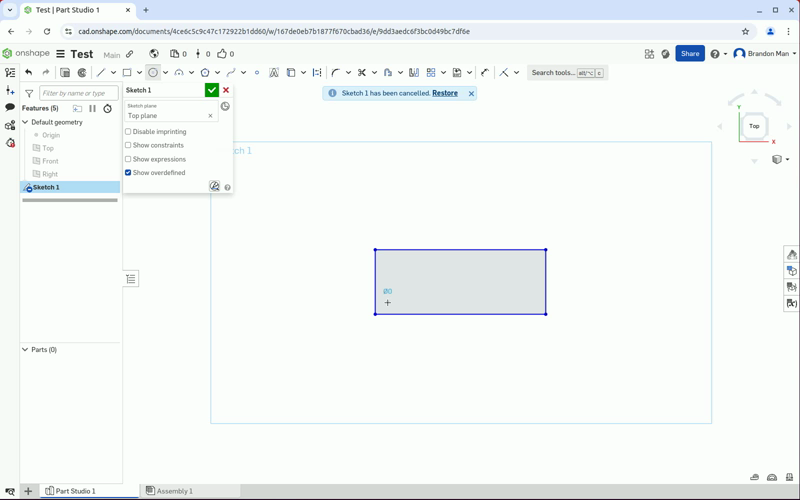
mouse_move(393, 302)
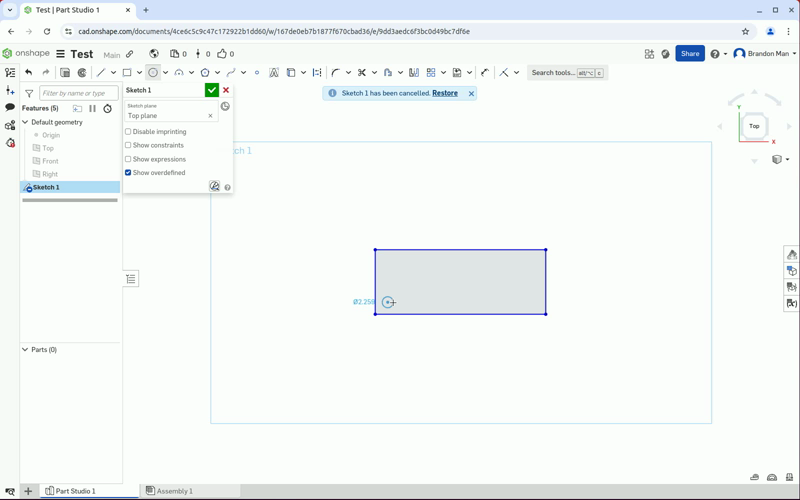
click(393, 302)
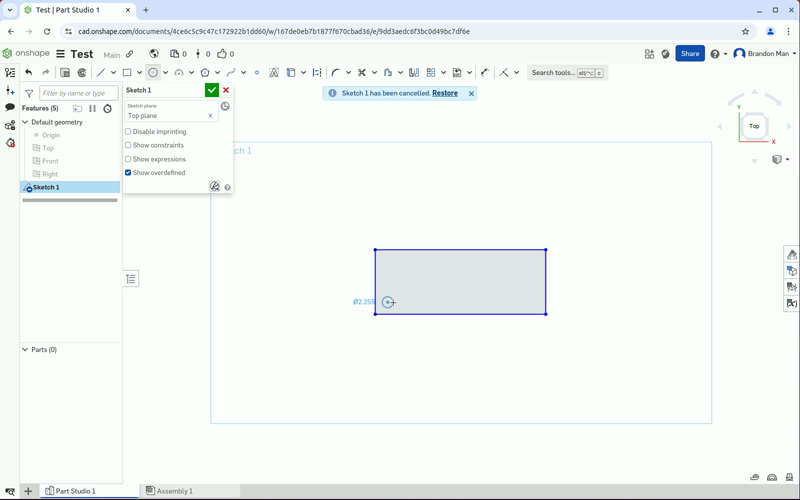
key(esc)
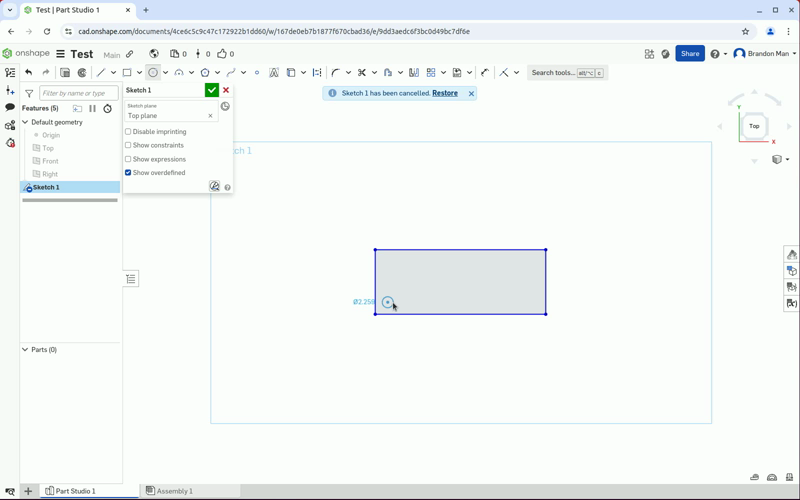
key(c)
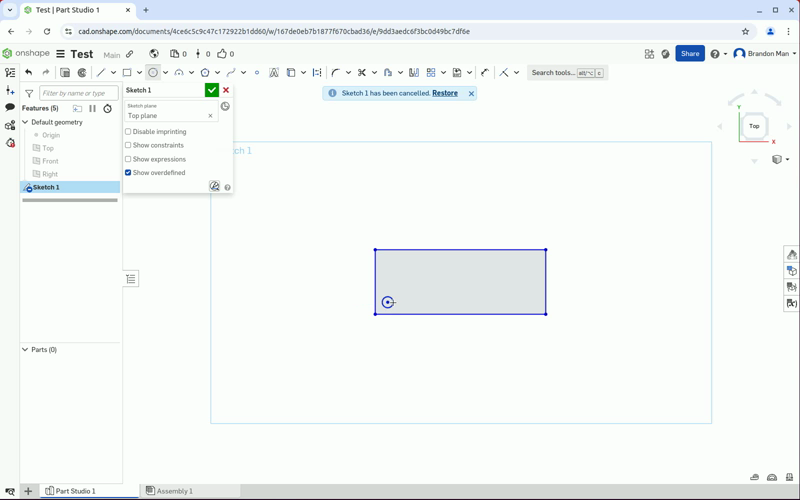
key_down(shift)
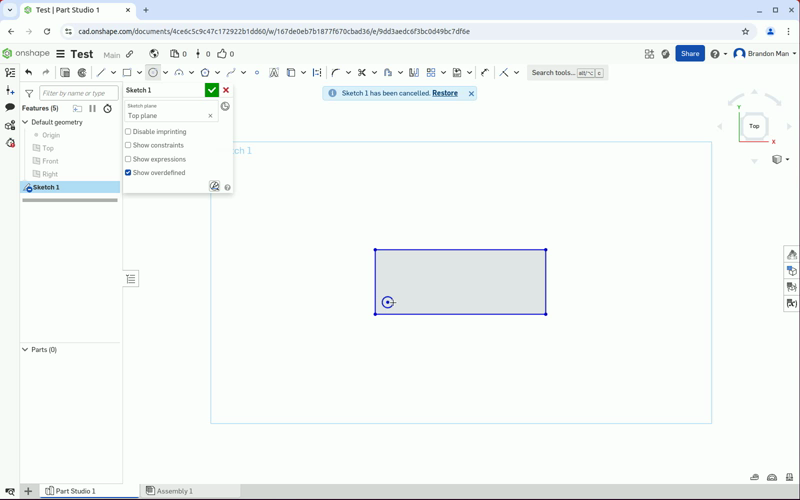
mouse_move(387, 264)
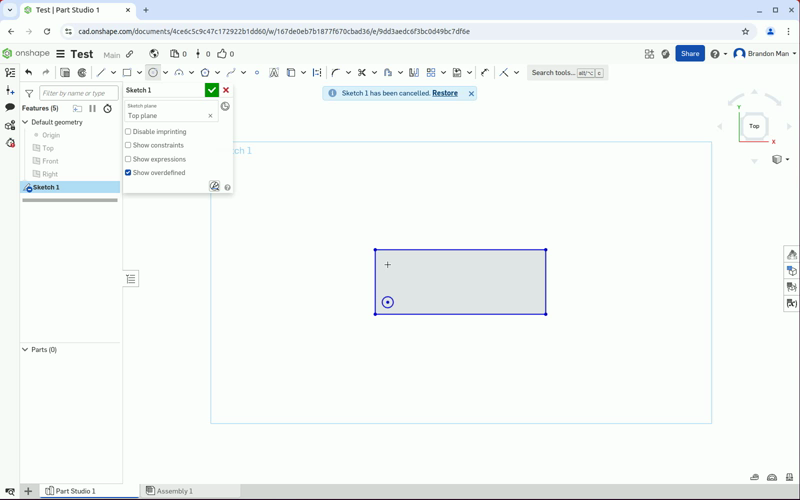
click(387, 264)
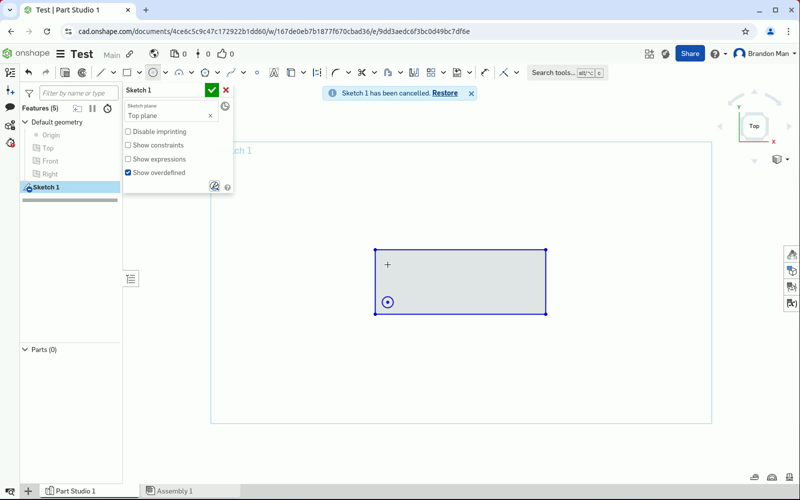
key_up(shift)
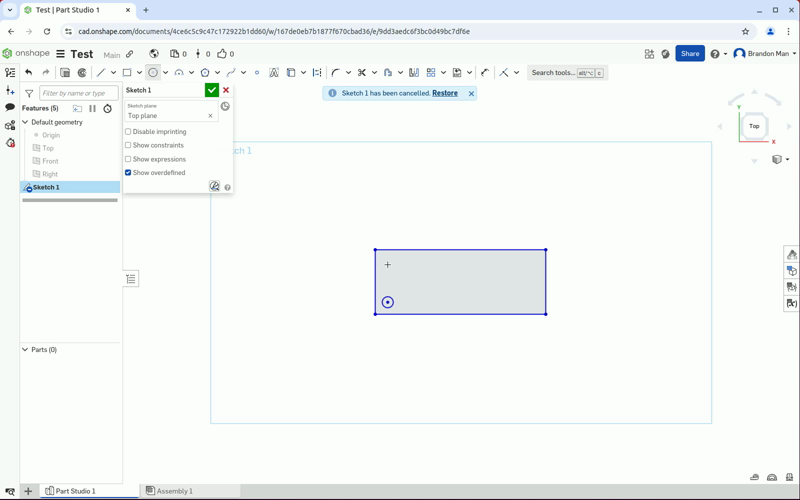
mouse_move(393, 264)
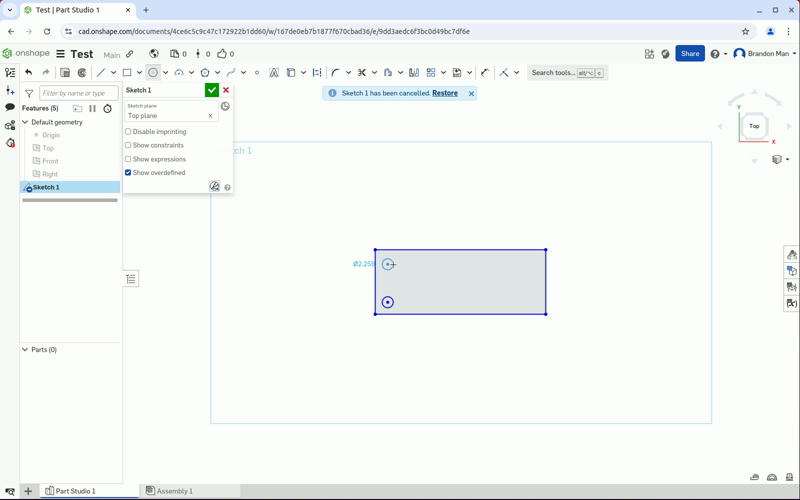
click(393, 264)
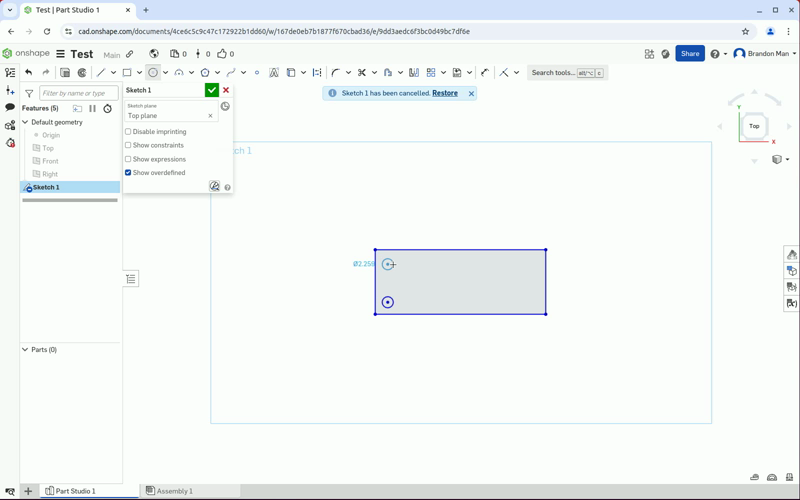
key(esc)
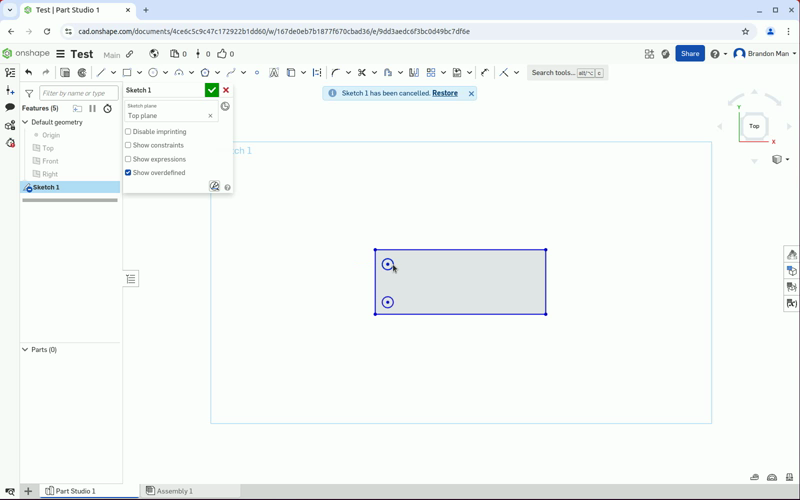
key(c)
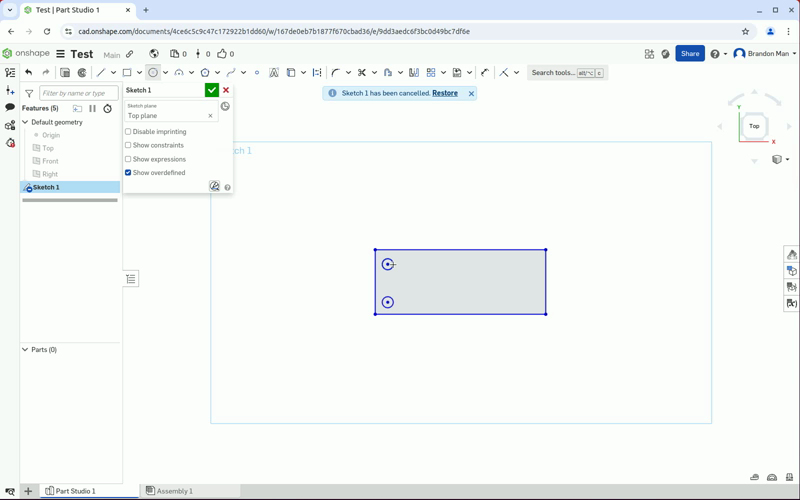
key_down(shift)
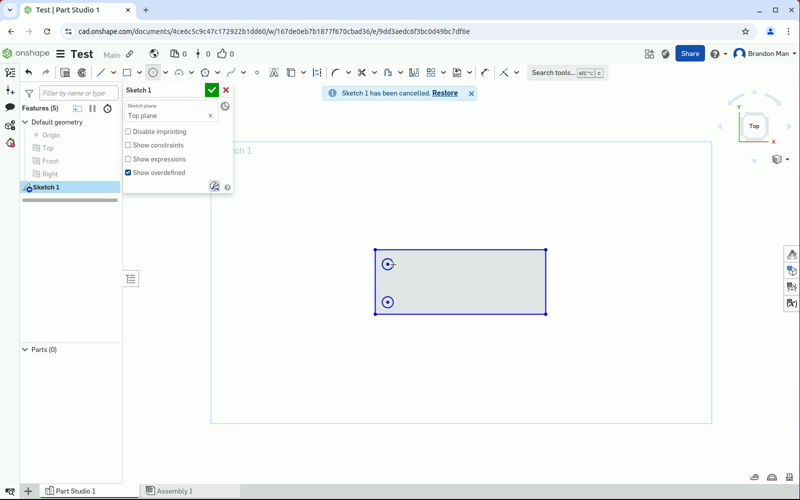
mouse_move(533, 302)
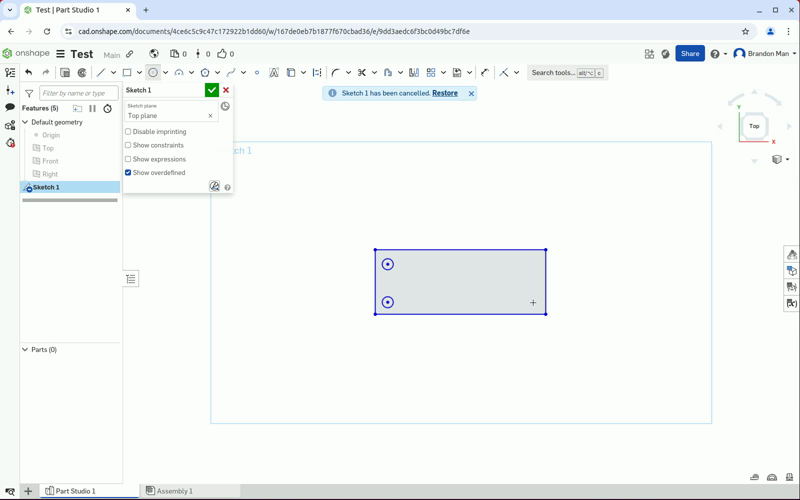
click(533, 302)
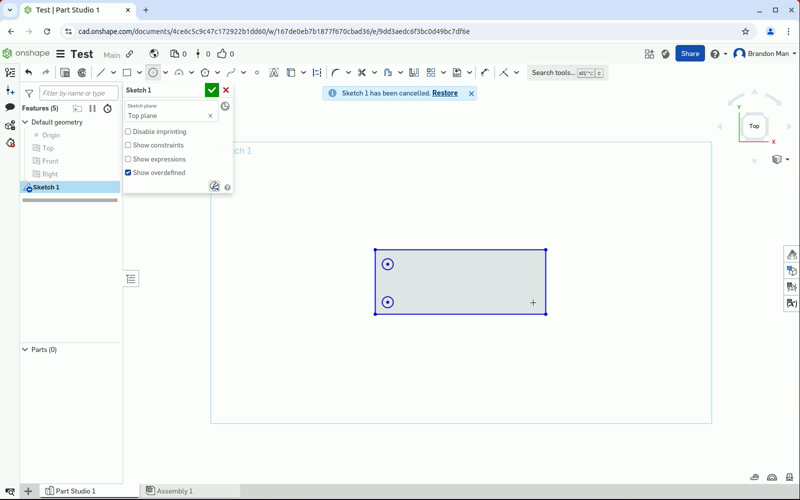
key_up(shift)
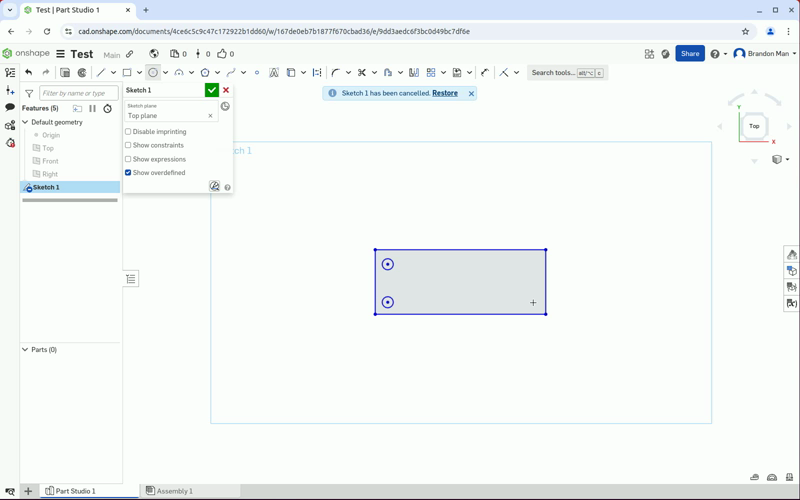
mouse_move(538, 302)
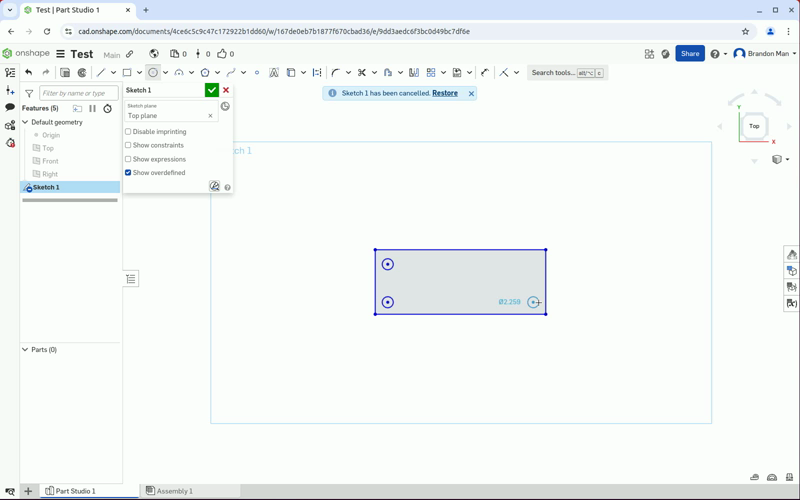
click(538, 302)
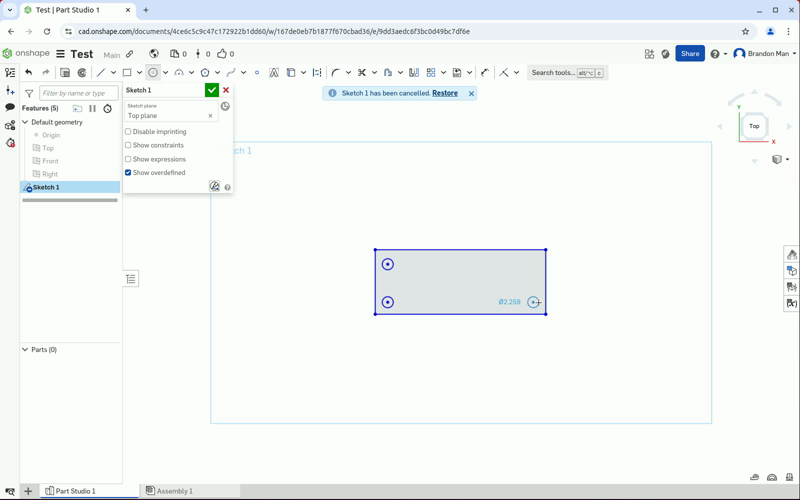
key(esc)
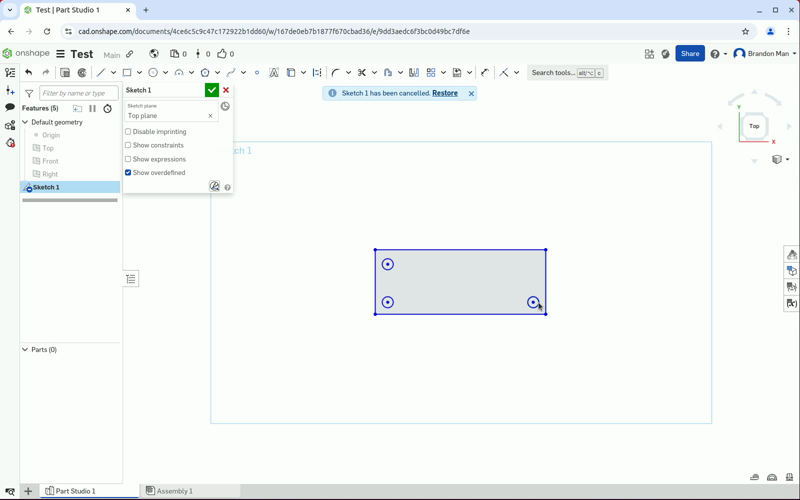
key(c)
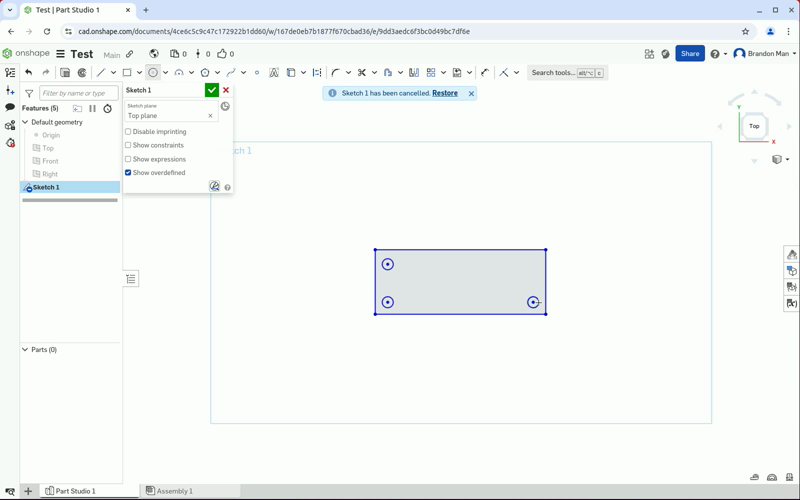
key_down(shift)
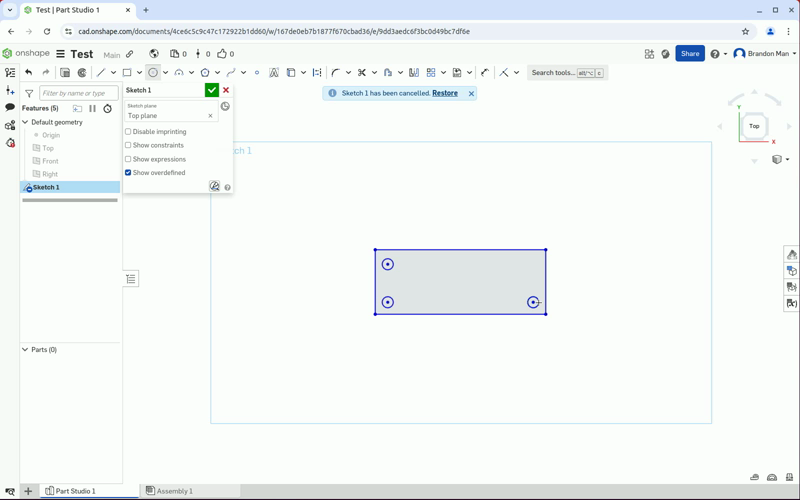
mouse_move(533, 264)
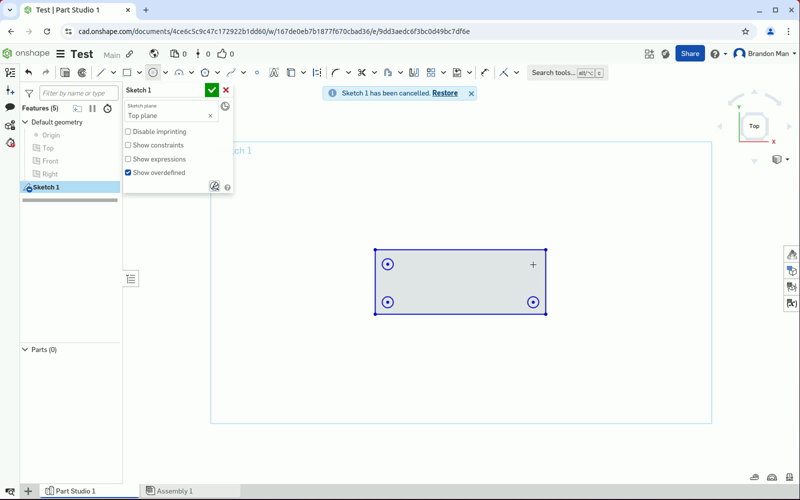
click(533, 264)
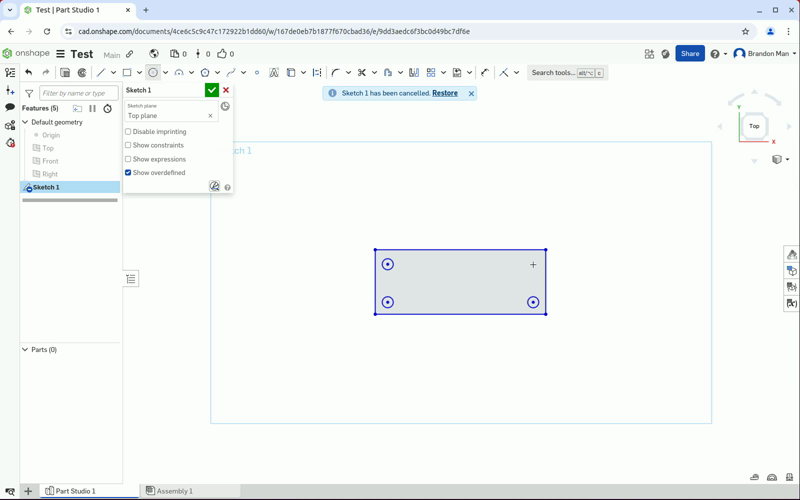
key_up(shift)
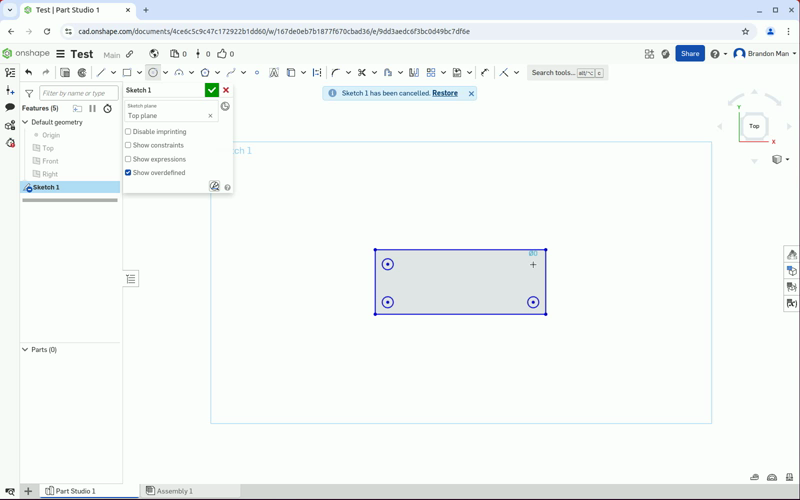
mouse_move(538, 264)
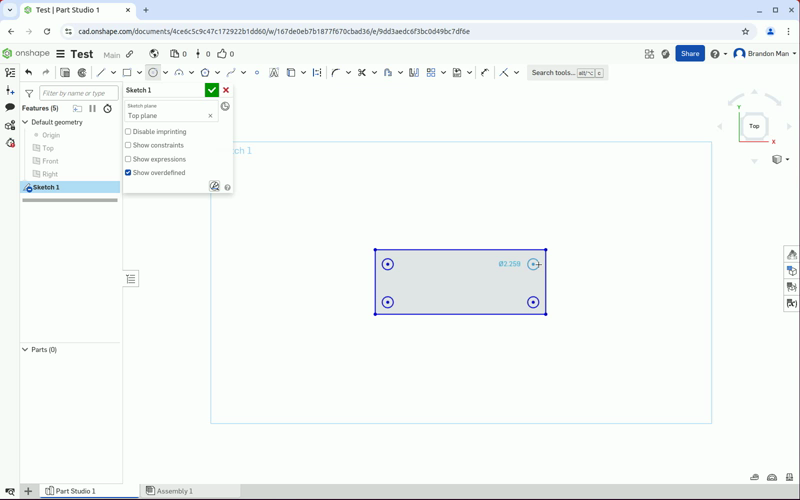
click(538, 264)
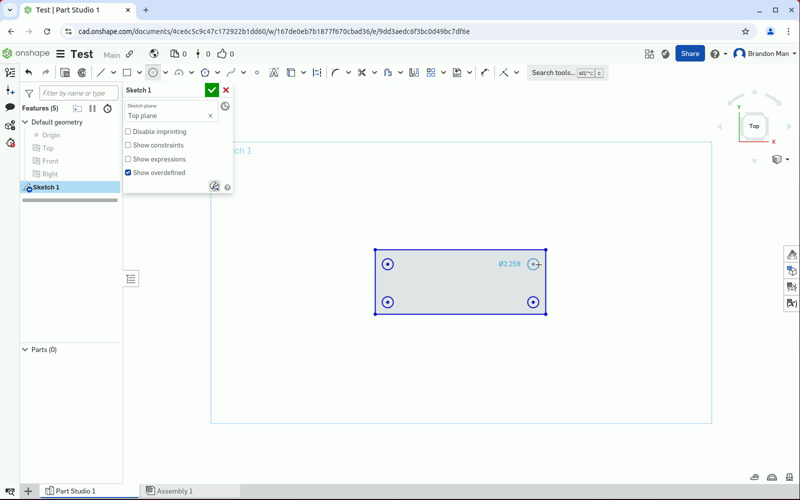
key(esc)
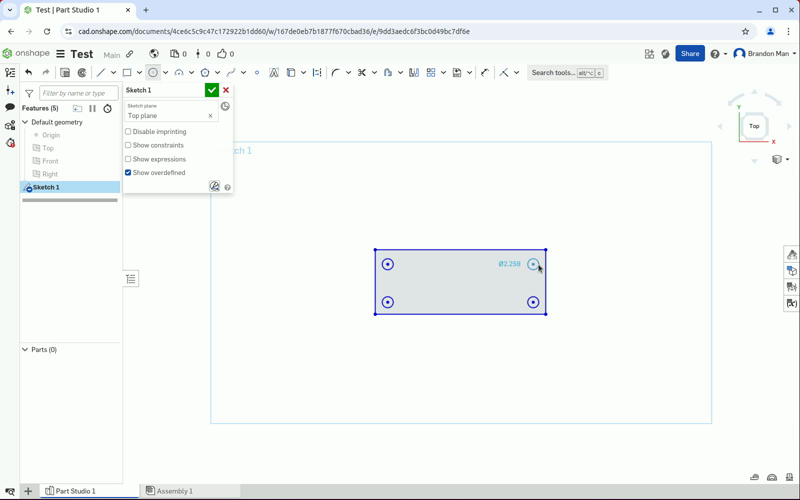
mouse_move(401, 306)
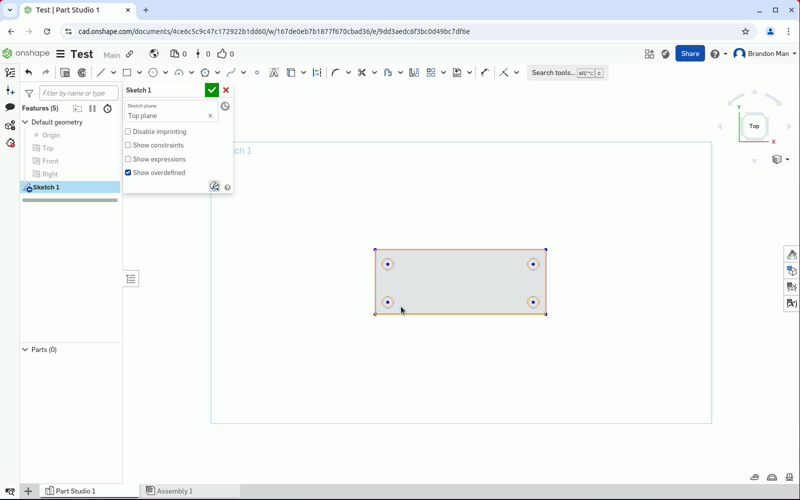
click(401, 306)
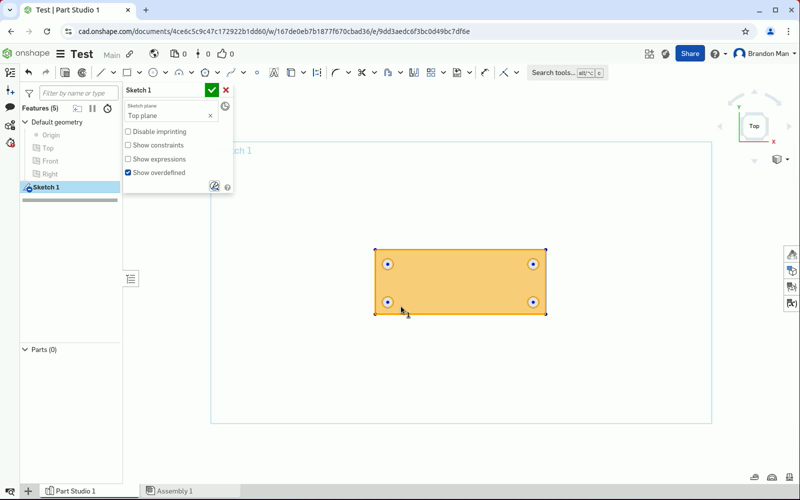
mouse_move(73, 352)
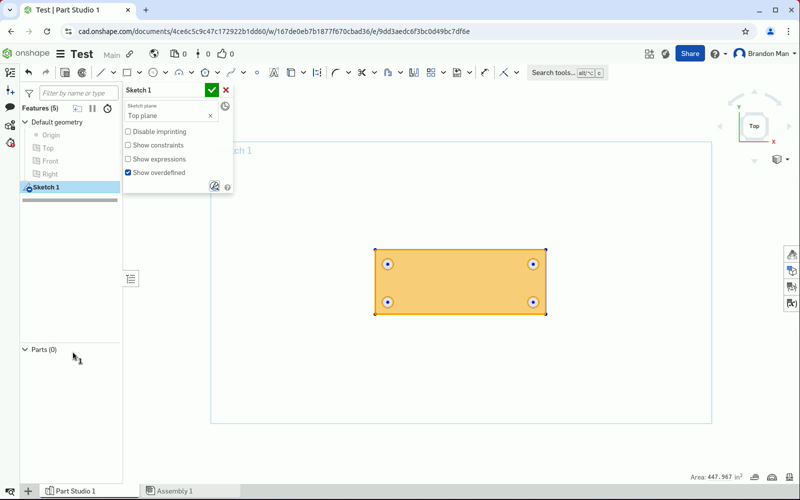
key(shift+y)
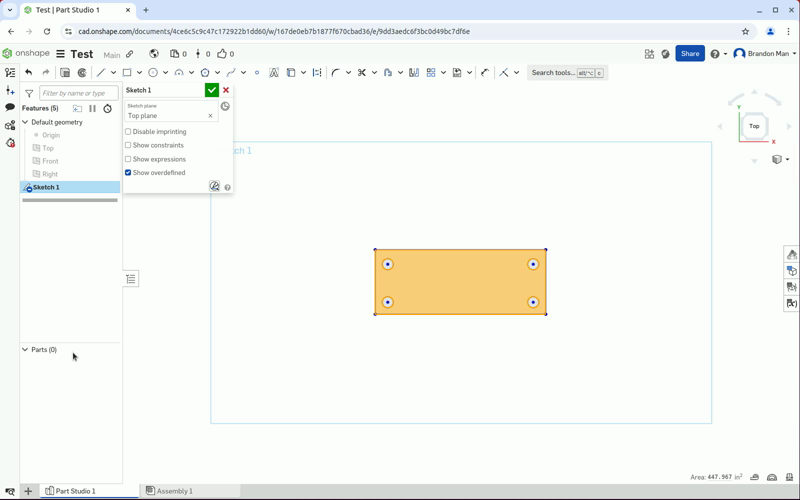
key(shift+e)
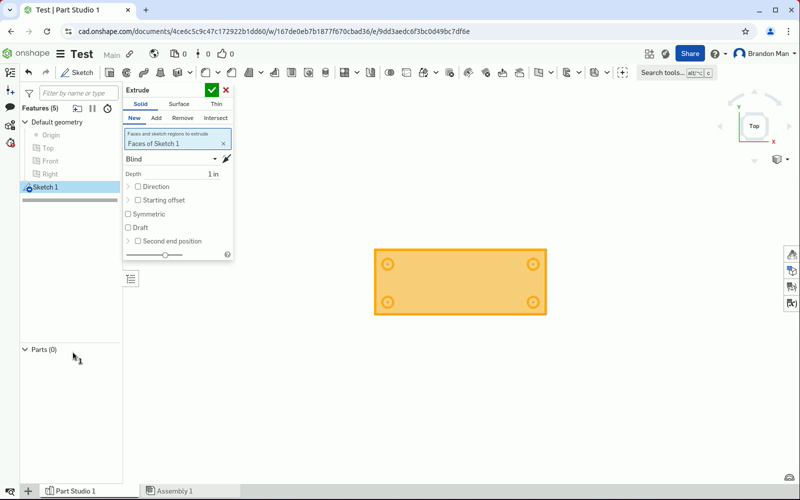
mouse_move(143, 106)
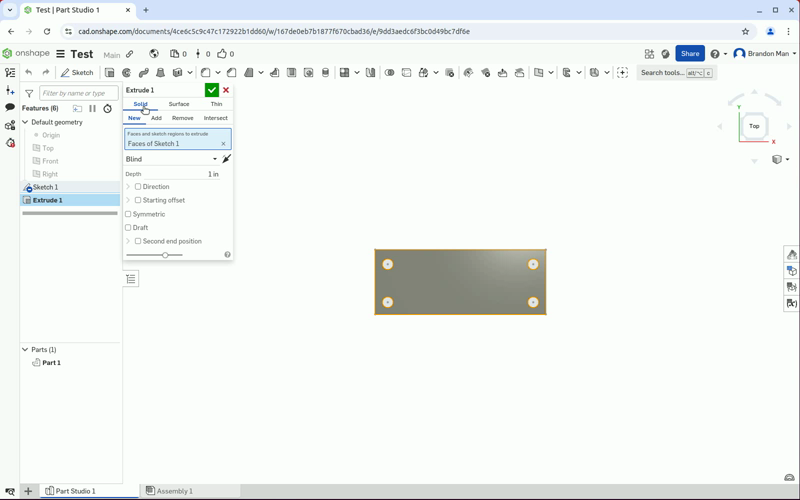
click(143, 106)
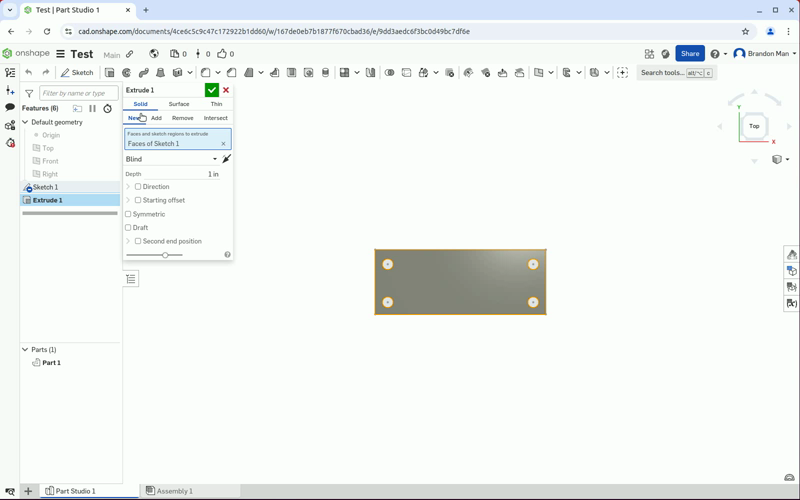
mouse_move(137, 120)
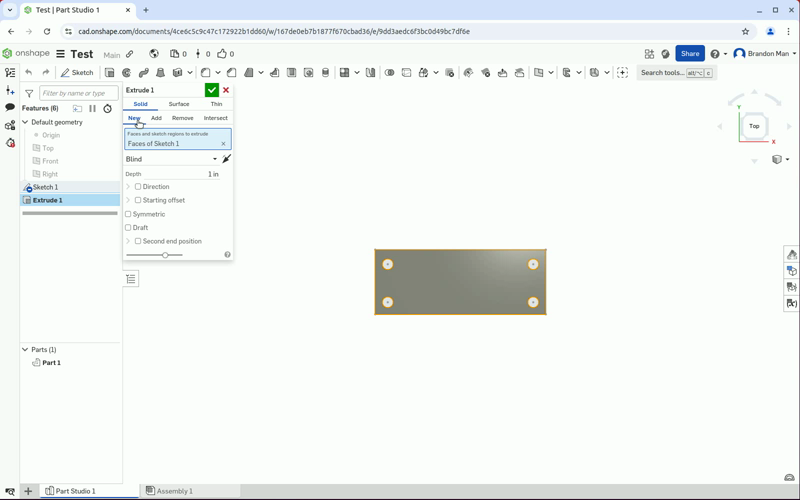
click(137, 120)
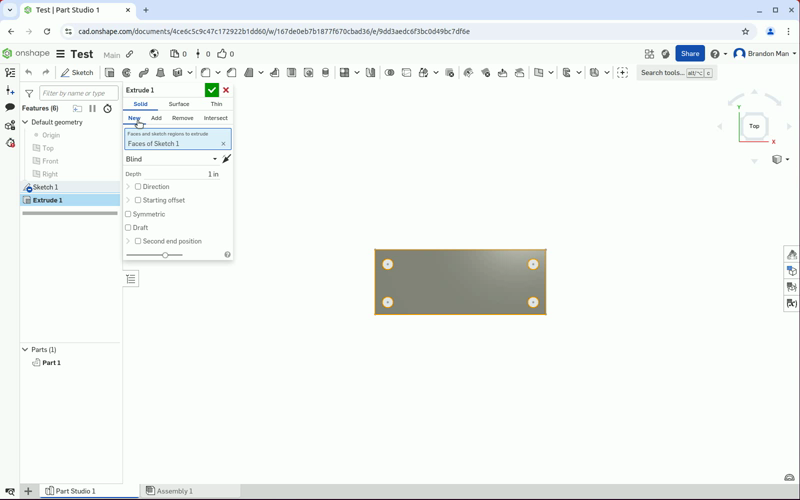
key(tab, 4)
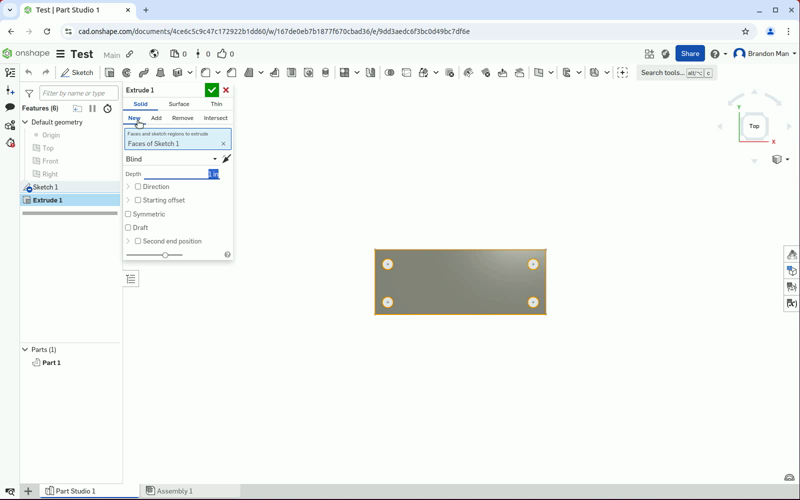
text(1.204)
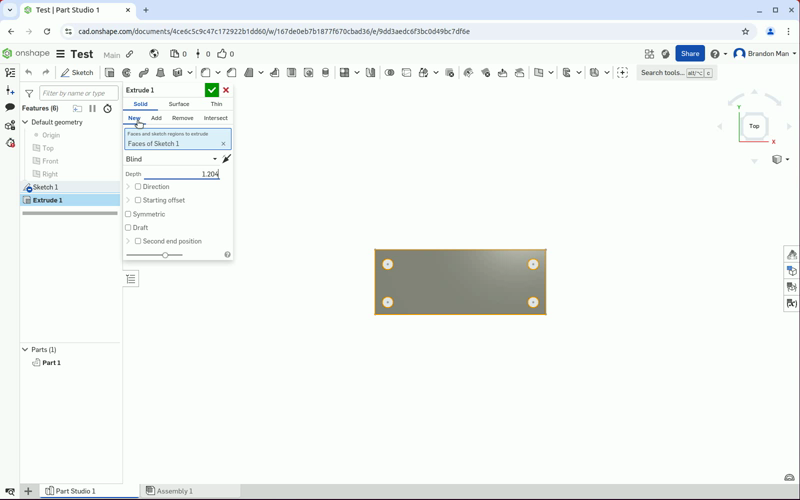
key(enter)
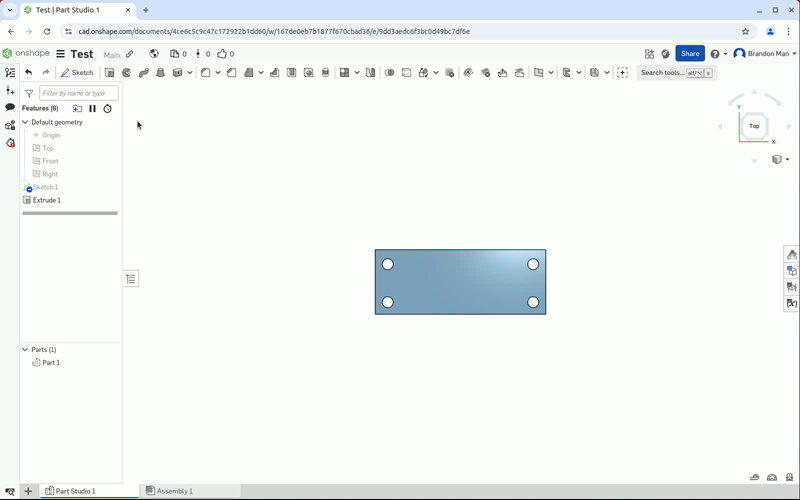
key(shift+h)
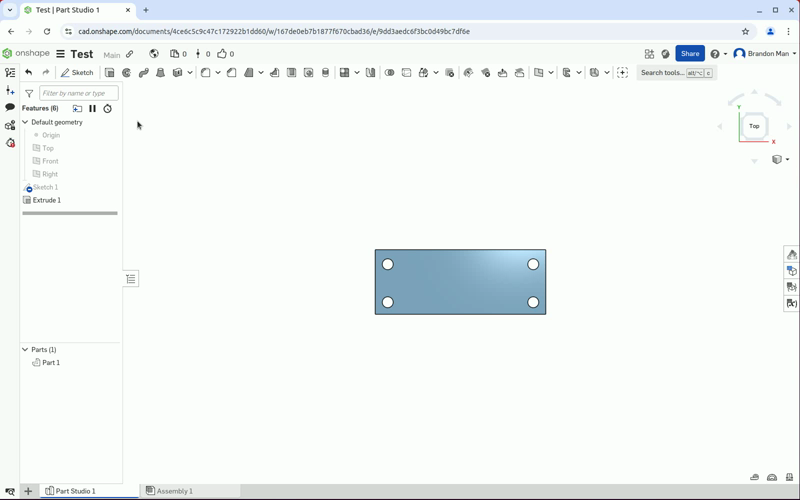
key(shift+h)
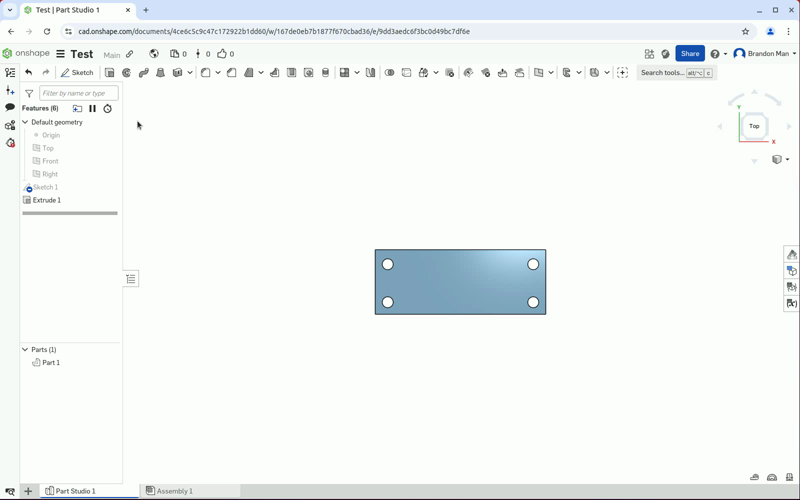
mouse_move(73, 189)
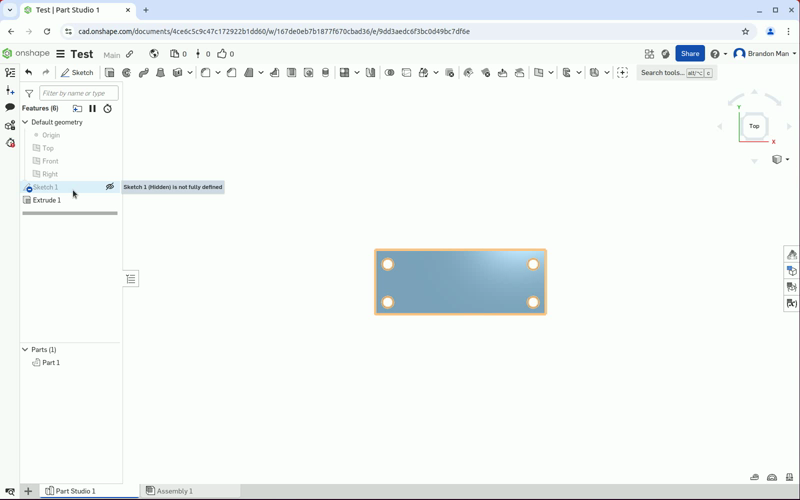
click(73, 189)
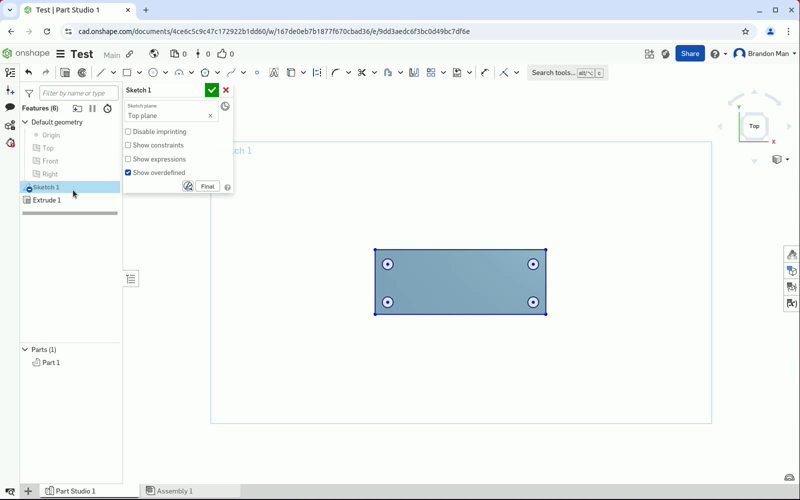
mouse_move(229, 92)
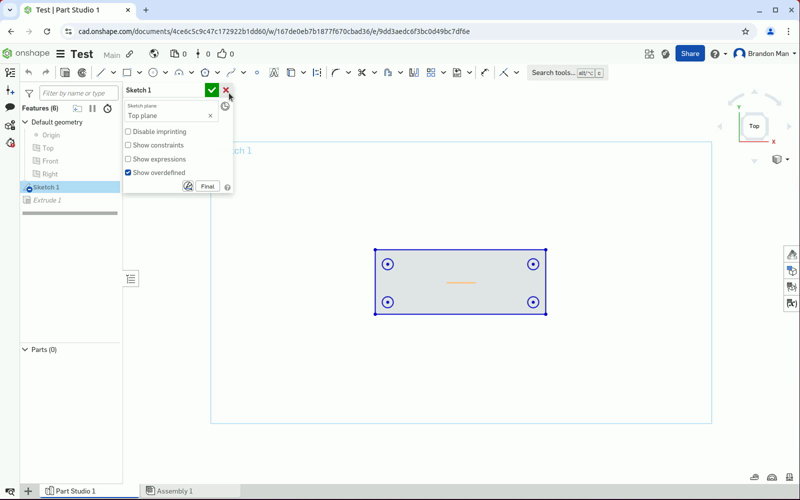
click(229, 92)
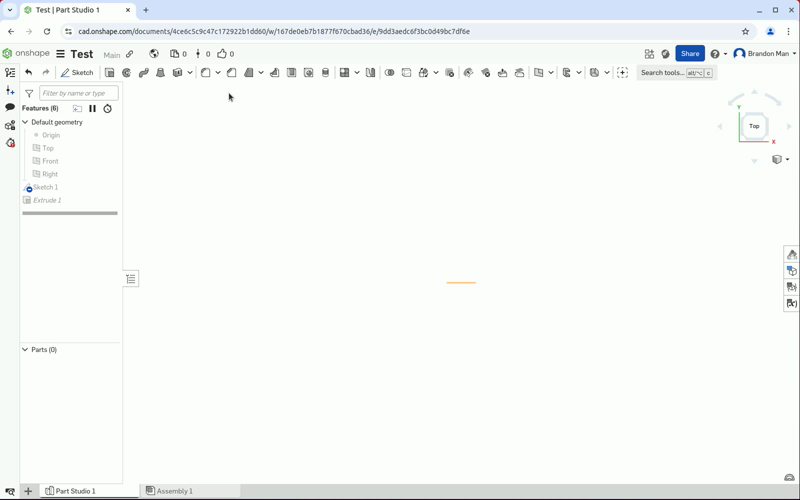
mouse_move(73, 352)
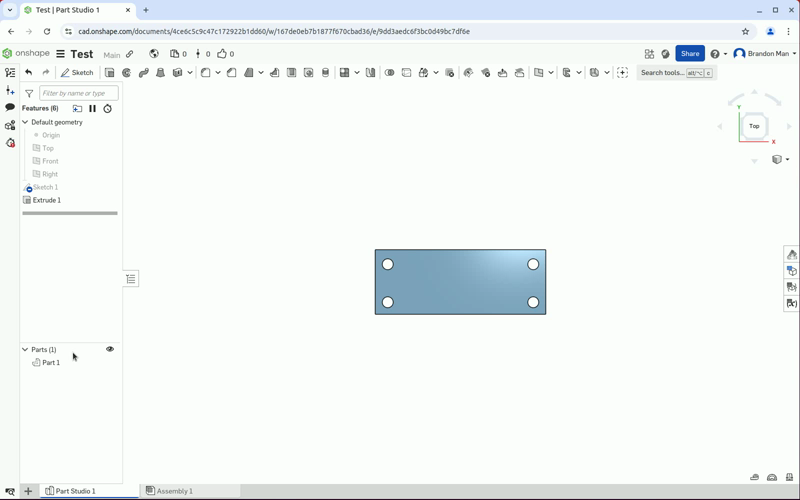
key(y)
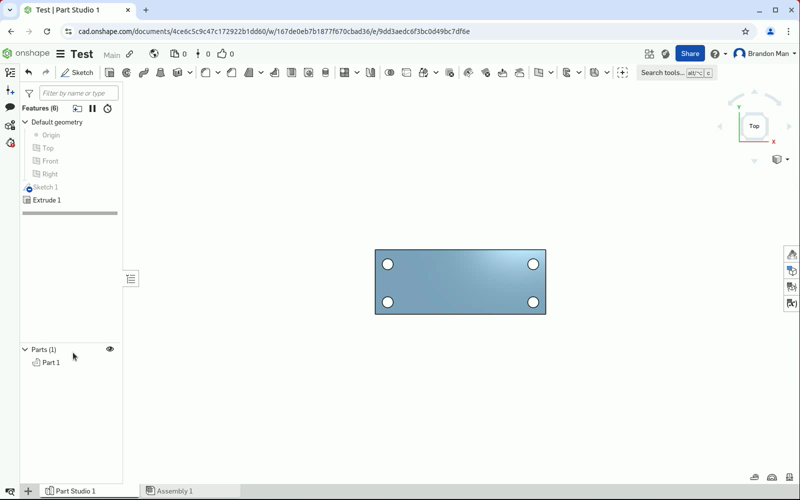
key(shift+p)
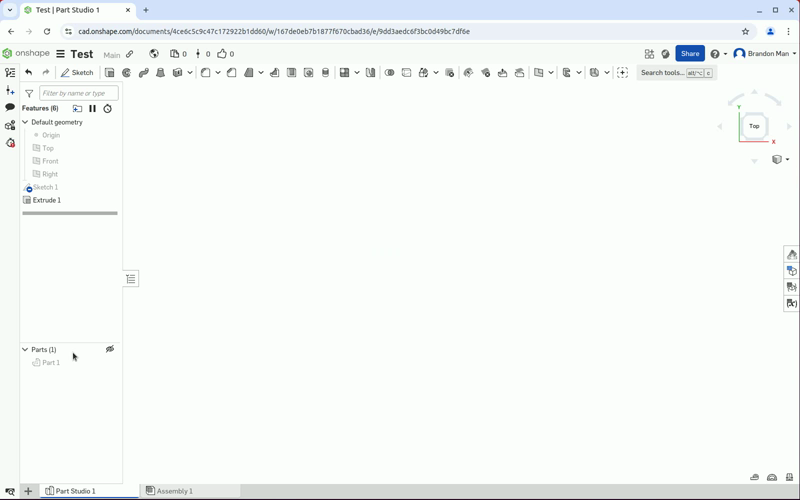
key(space)
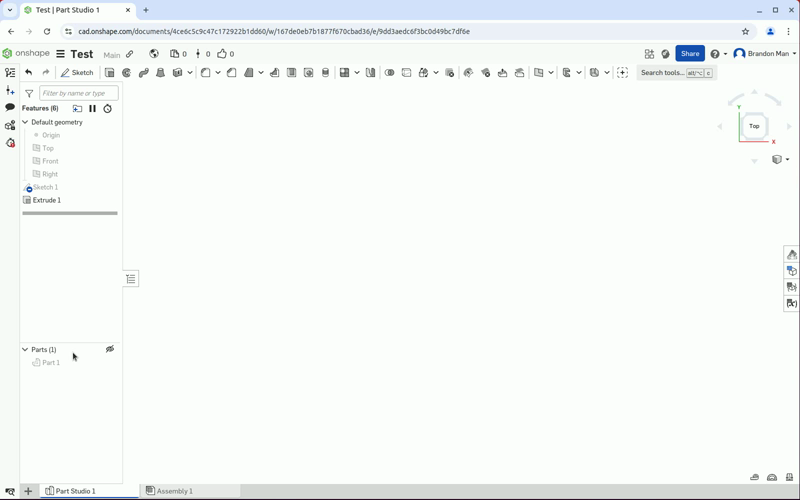
key_down(shift)
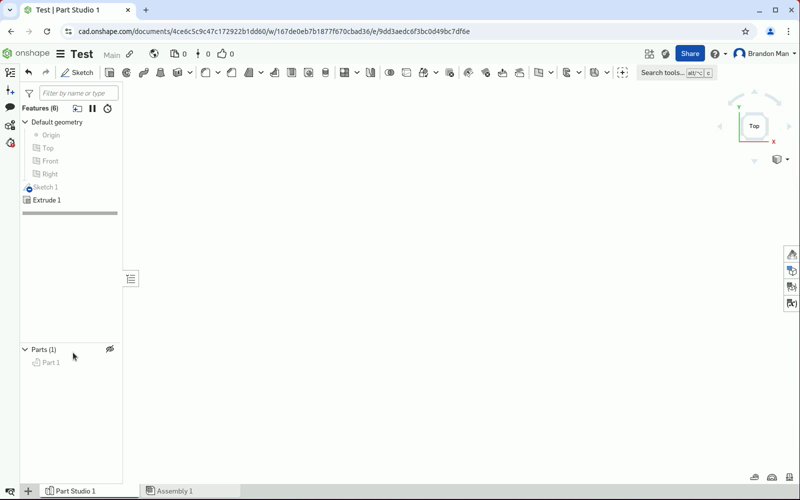
key(up)
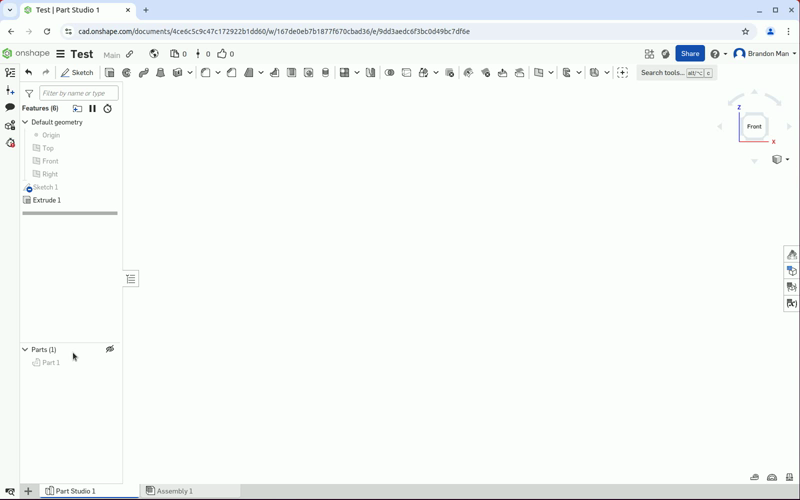
key_up(shift)
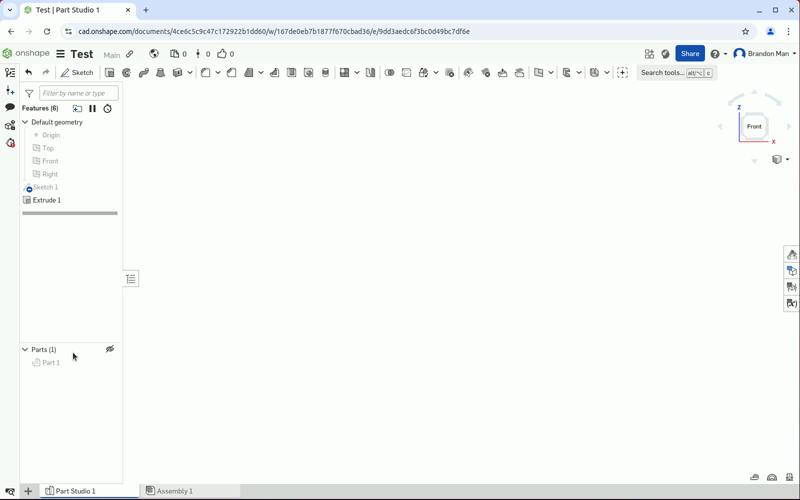
mouse_move(73, 352)
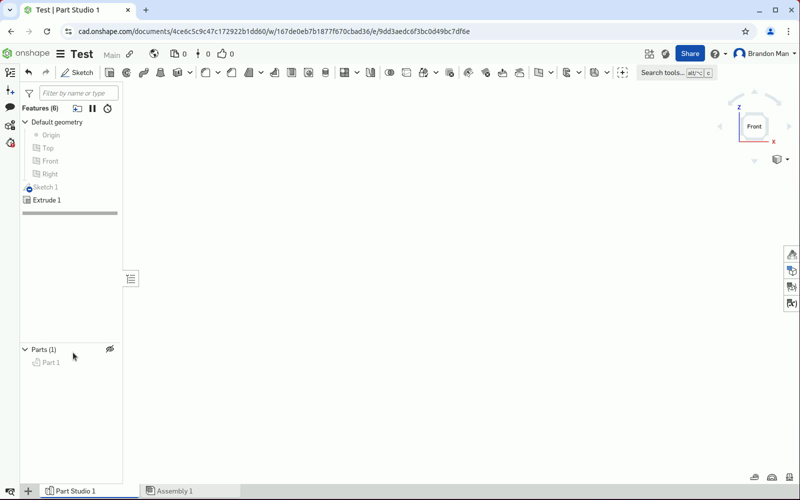
key(shift+y)
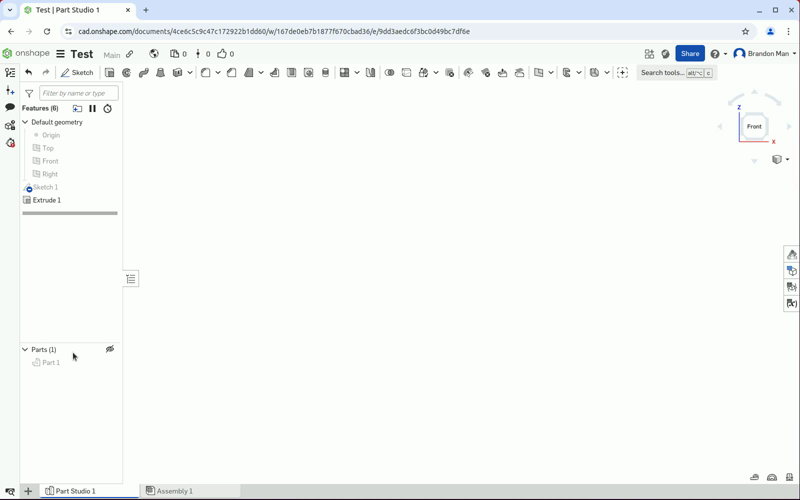
key(shift+s)
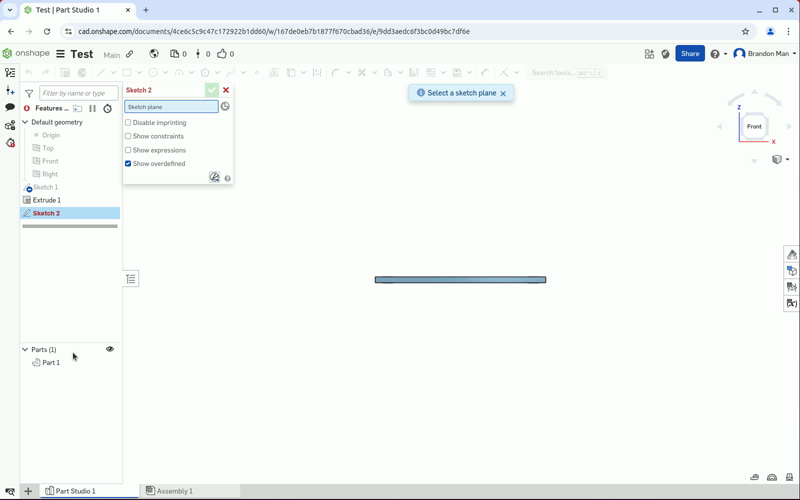
mouse_move(73, 163)
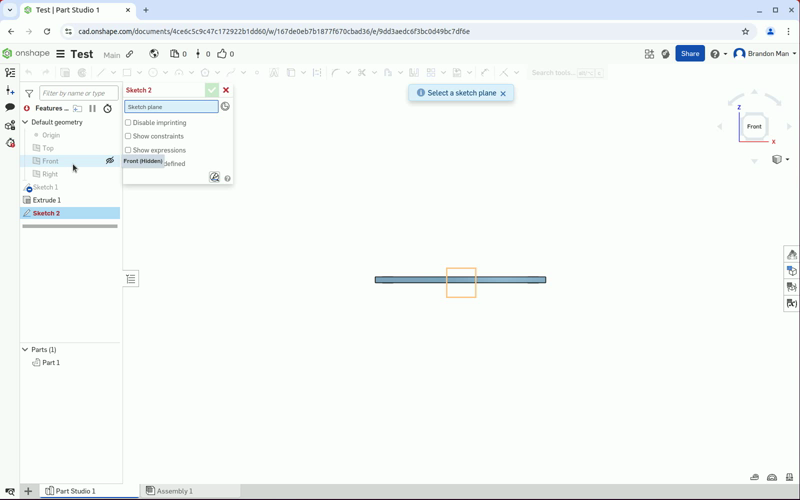
click(73, 163)
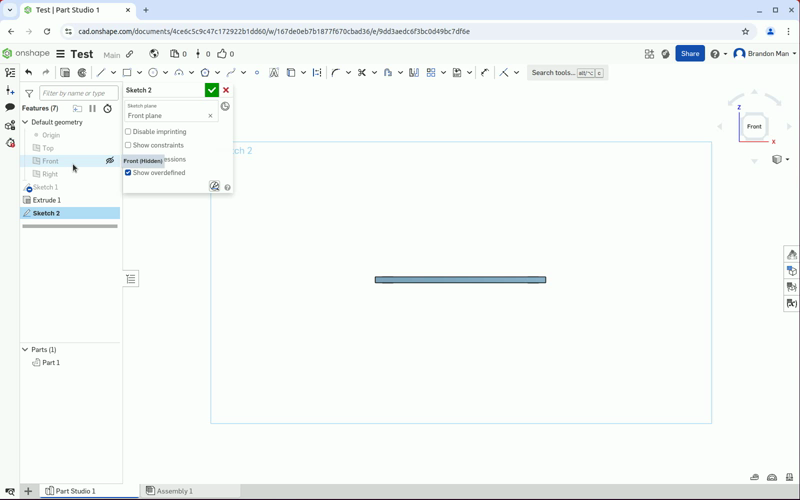
mouse_move(73, 352)
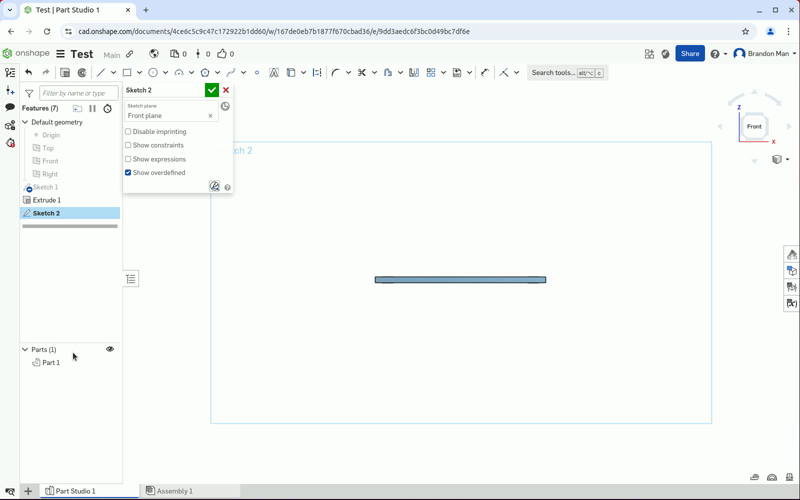
key(y)
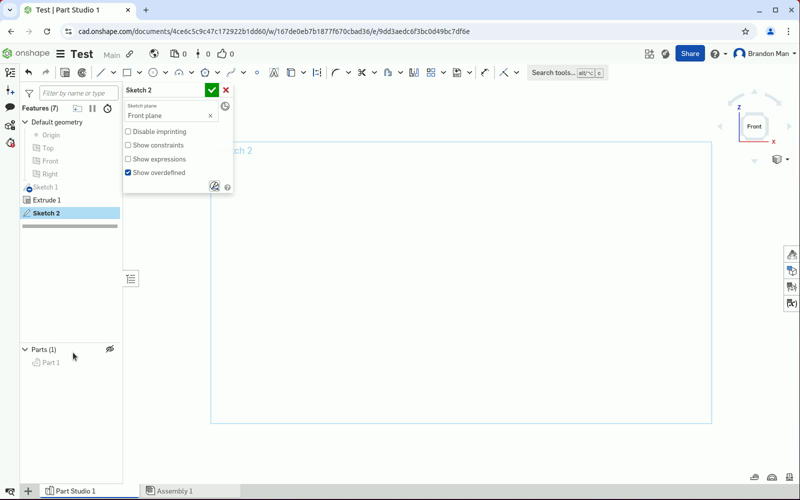
key(l)
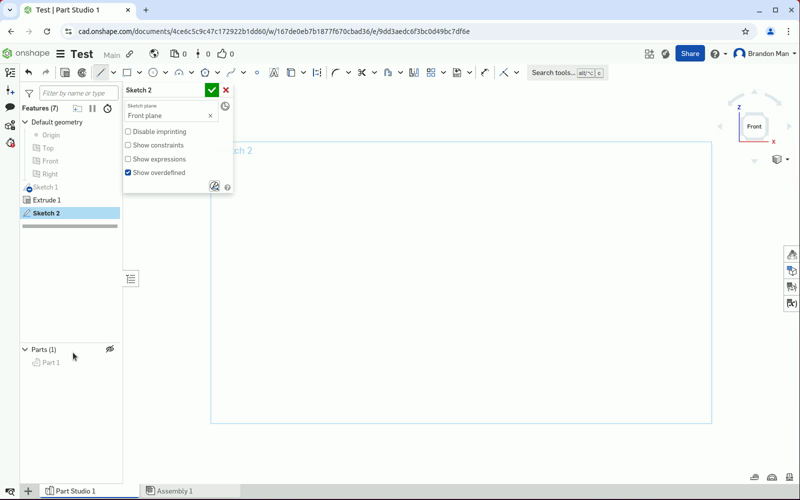
key_down(shift)
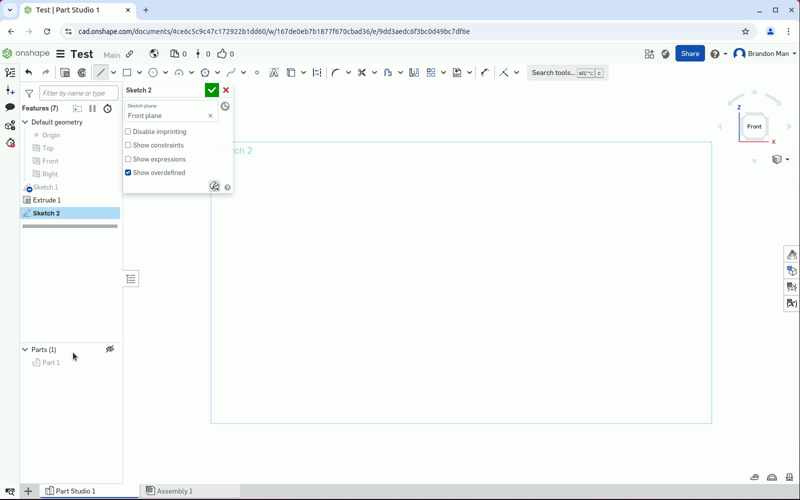
mouse_move(375, 276)
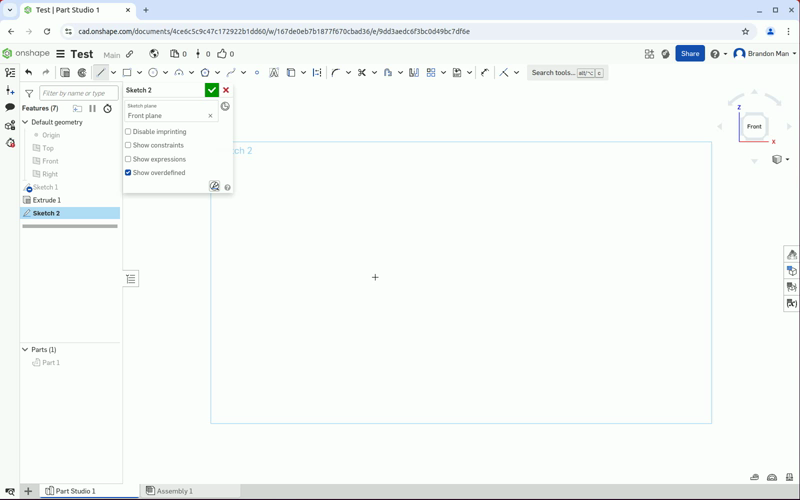
click(375, 276)
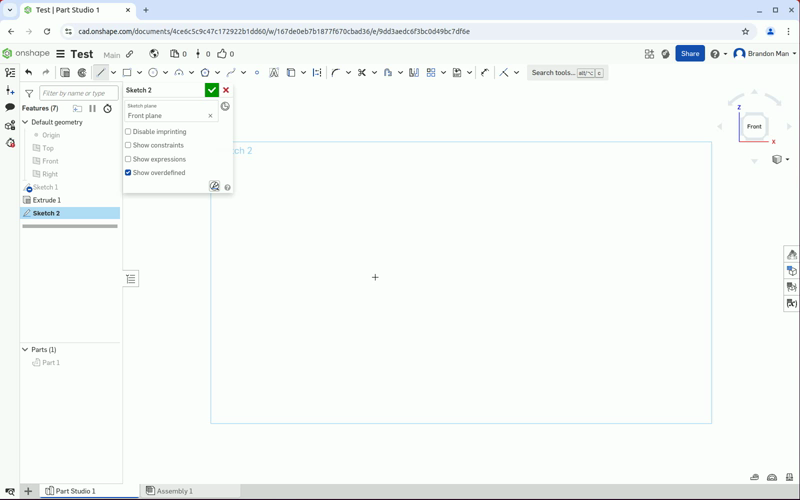
key_up(shift)
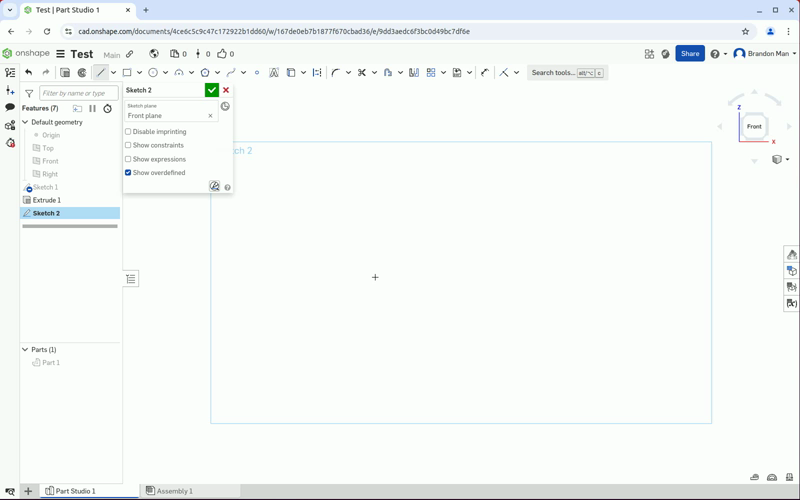
key_down(shift)
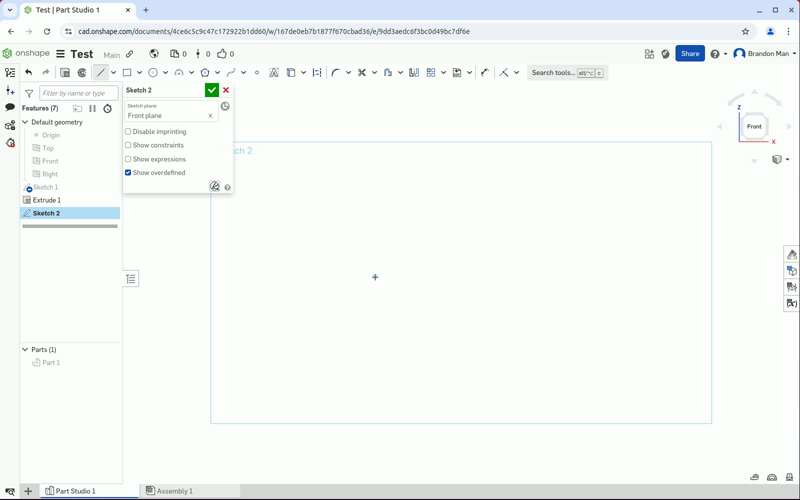
mouse_move(545, 277)
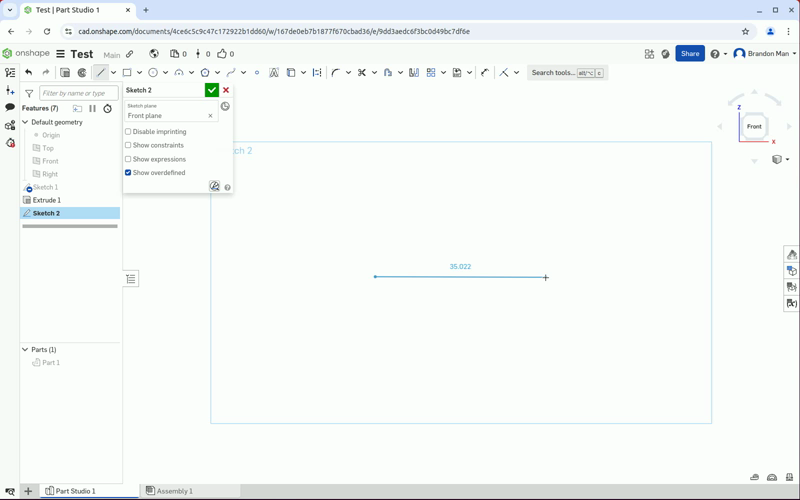
click(545, 277)
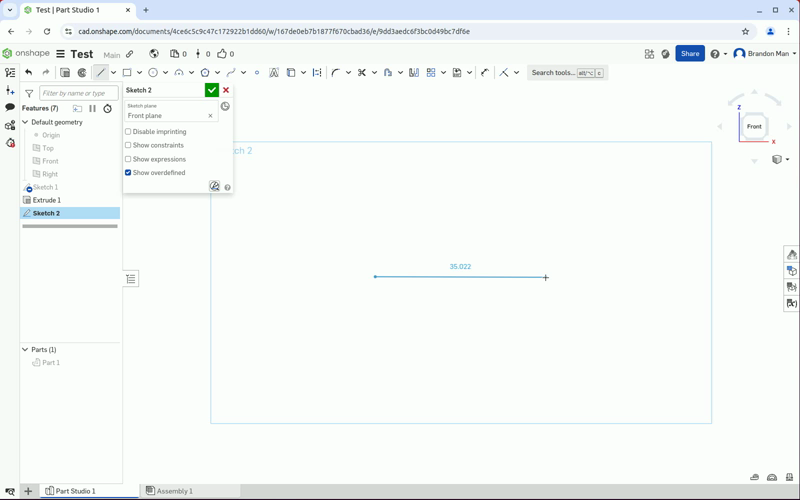
key_up(shift)
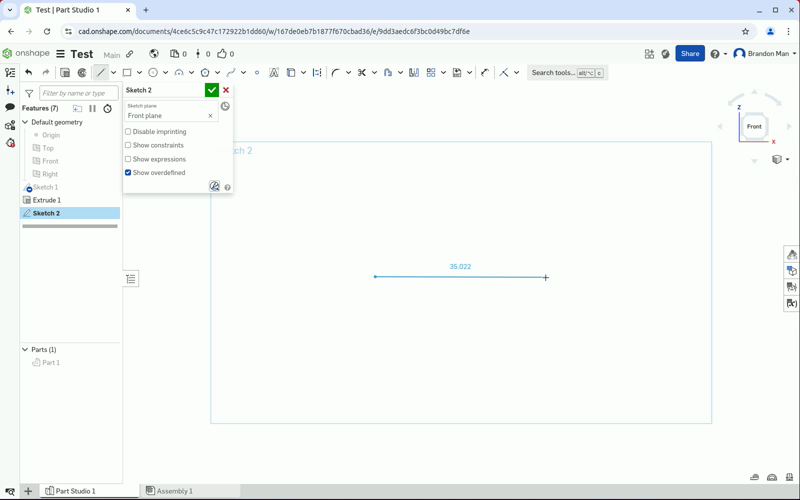
key_down(shift)
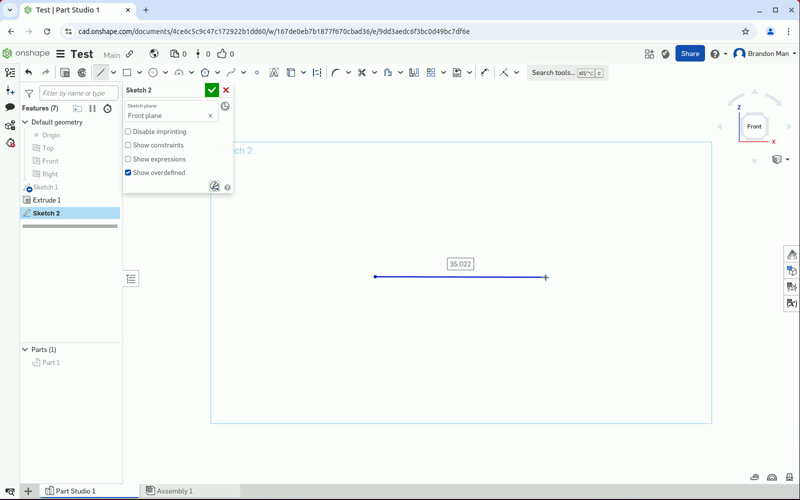
mouse_move(545, 171)
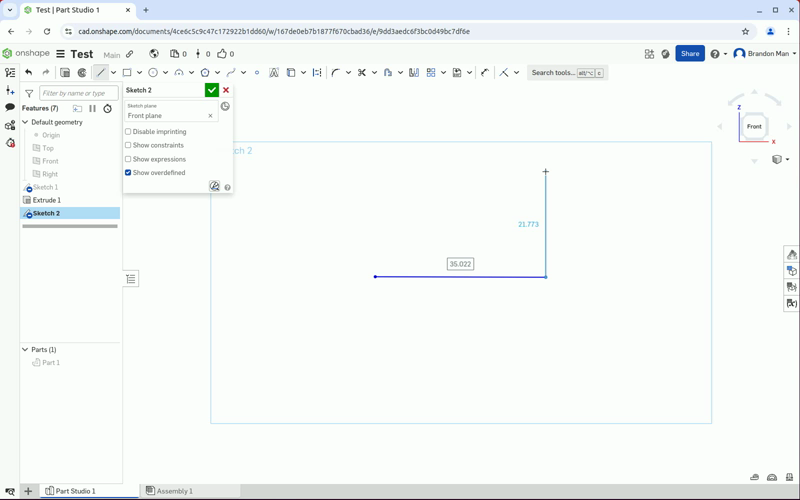
click(545, 171)
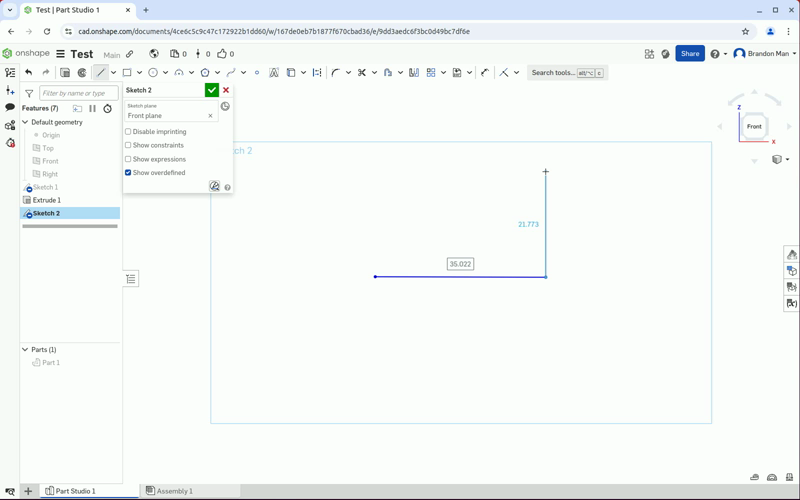
key_up(shift)
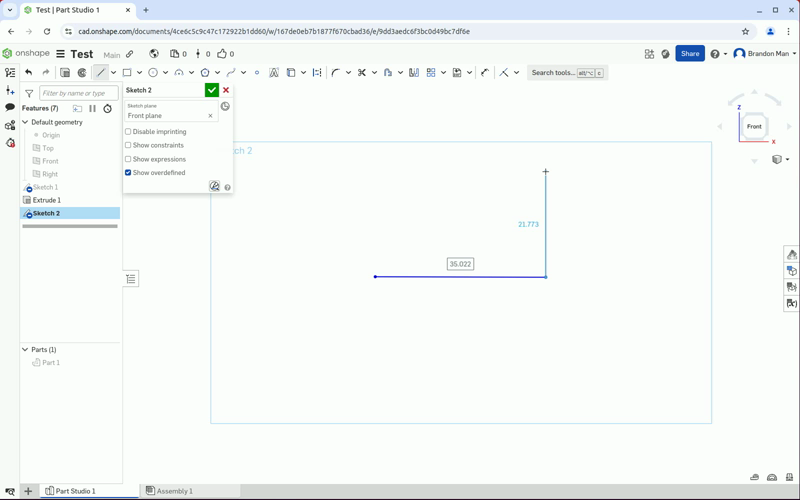
key_down(shift)
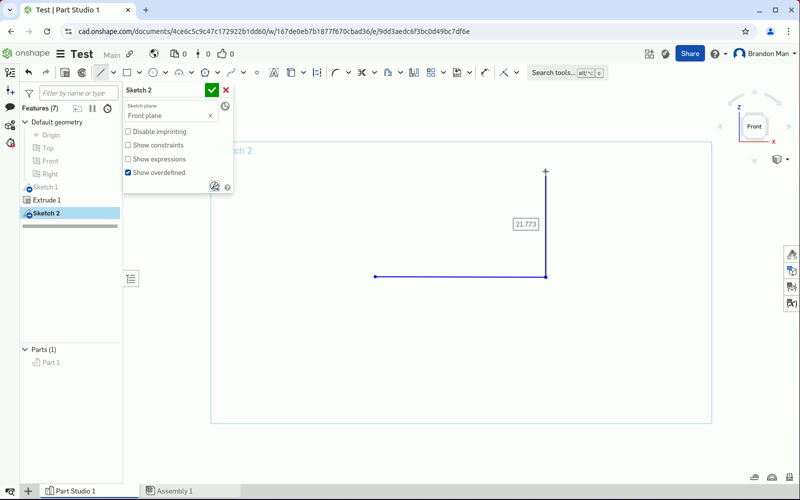
mouse_move(375, 171)
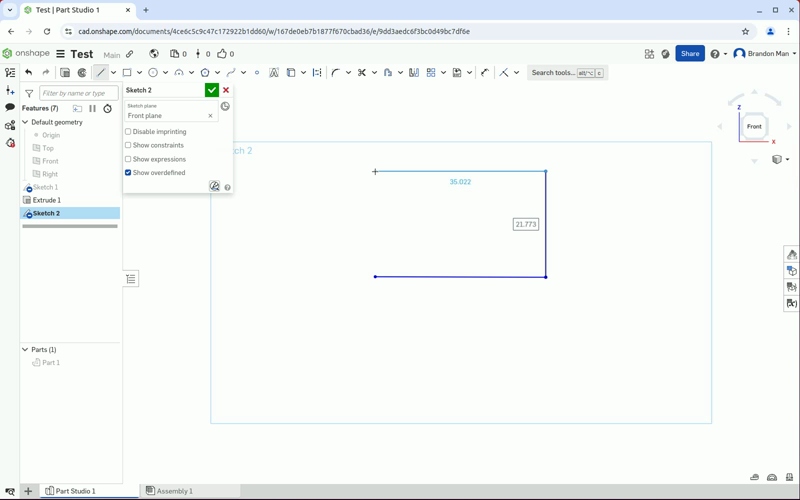
click(375, 171)
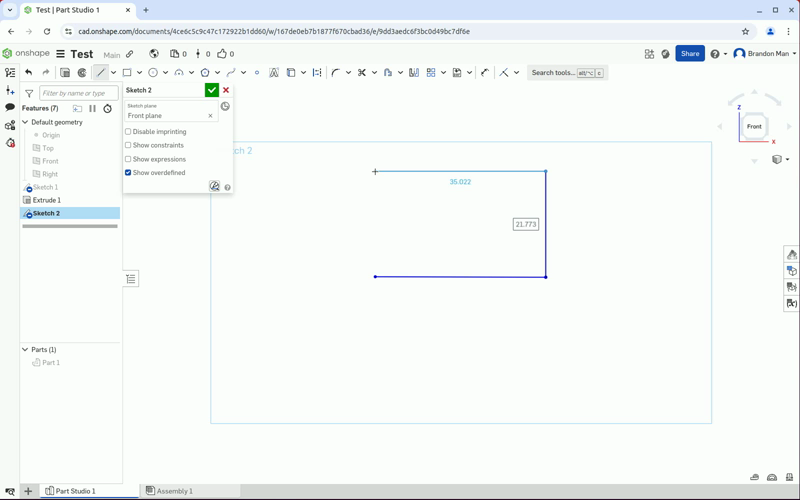
key_up(shift)
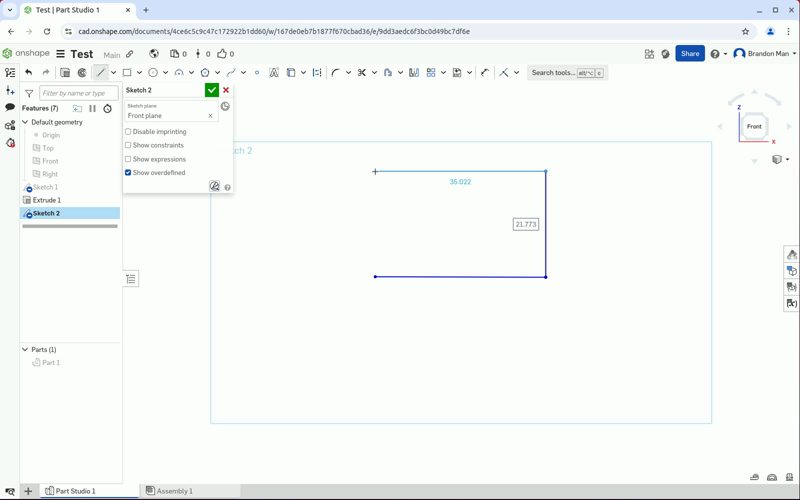
key_down(shift)
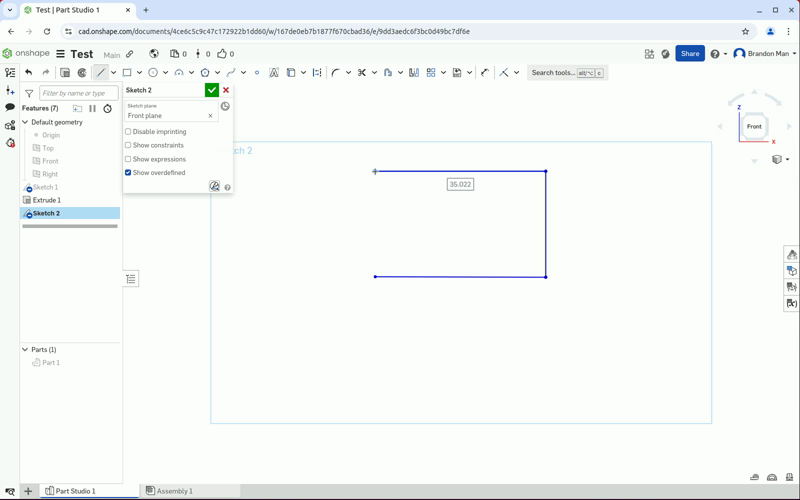
mouse_move(375, 276)
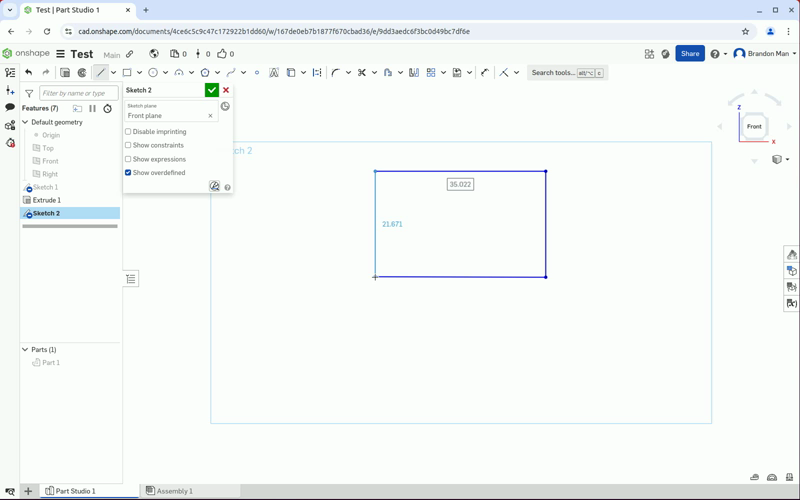
key_up(shift)
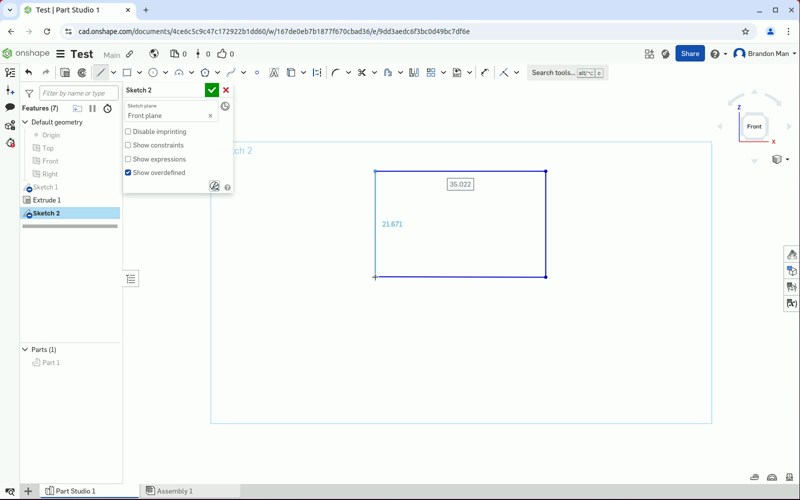
click(375, 276)
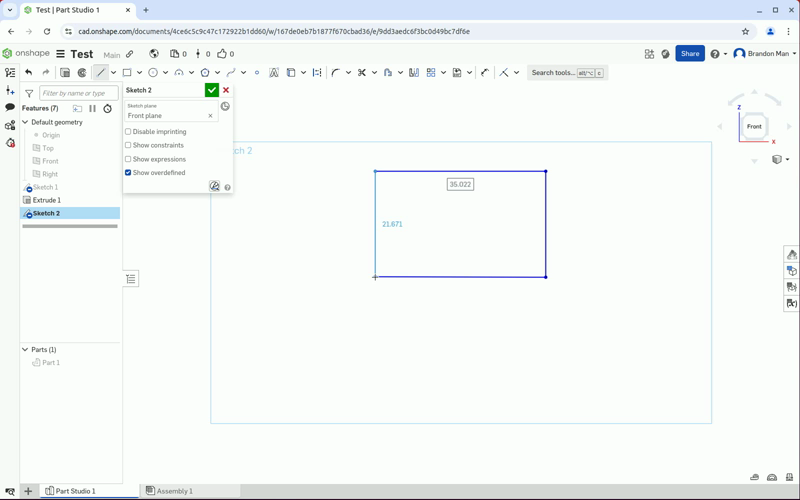
key(esc)
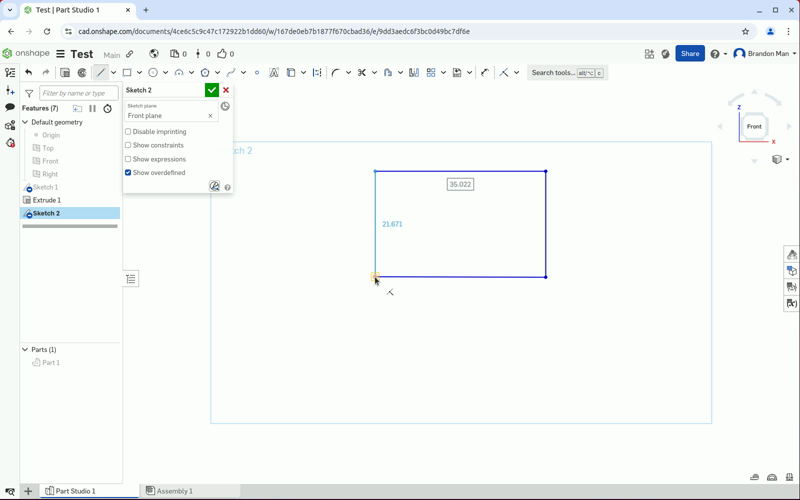
key(c)
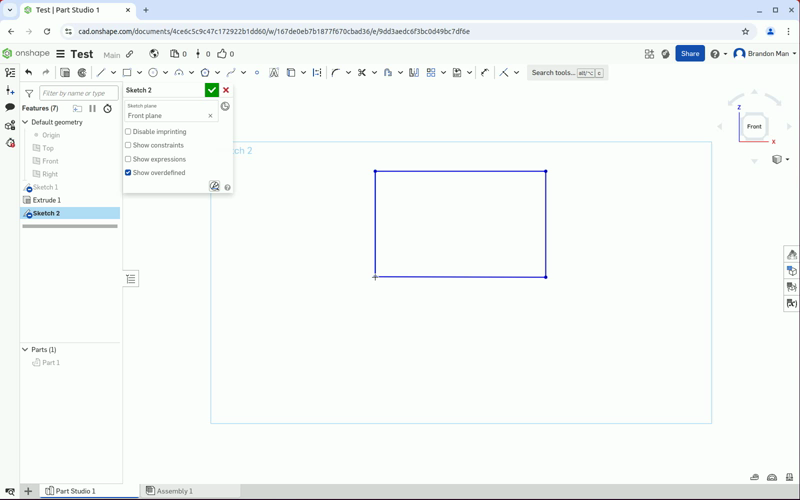
key_down(shift)
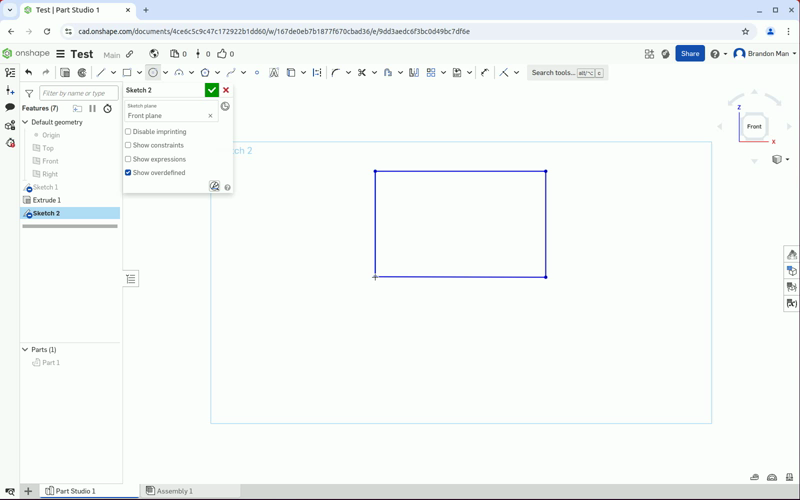
mouse_move(402, 264)
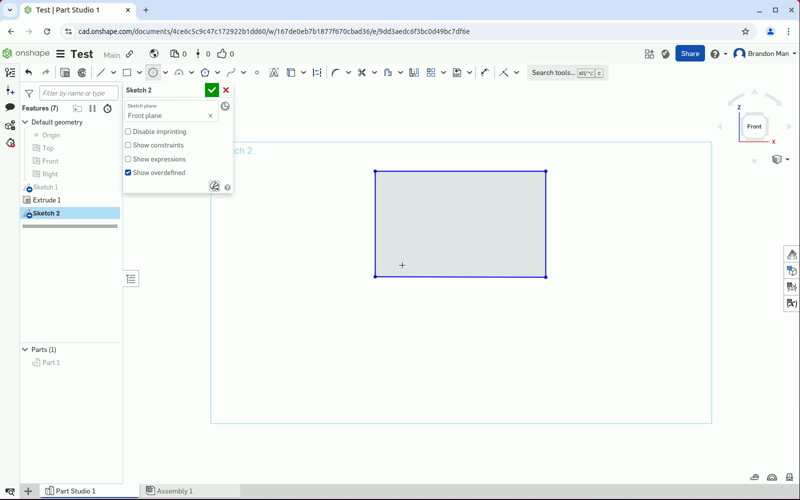
click(402, 264)
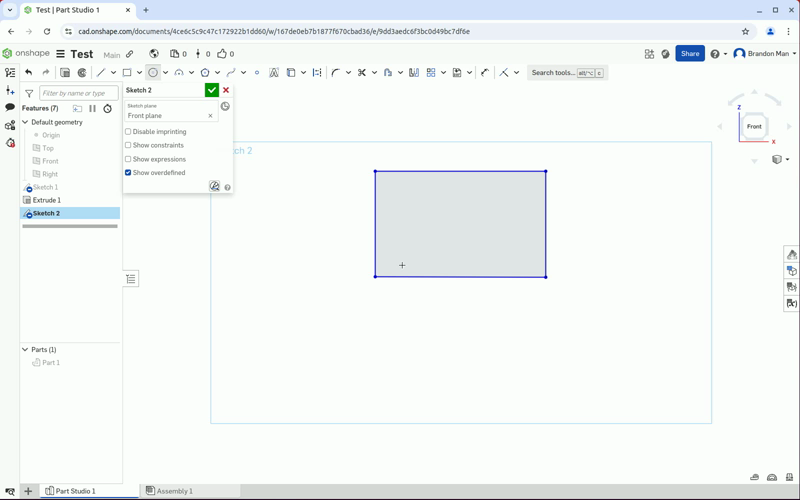
key_up(shift)
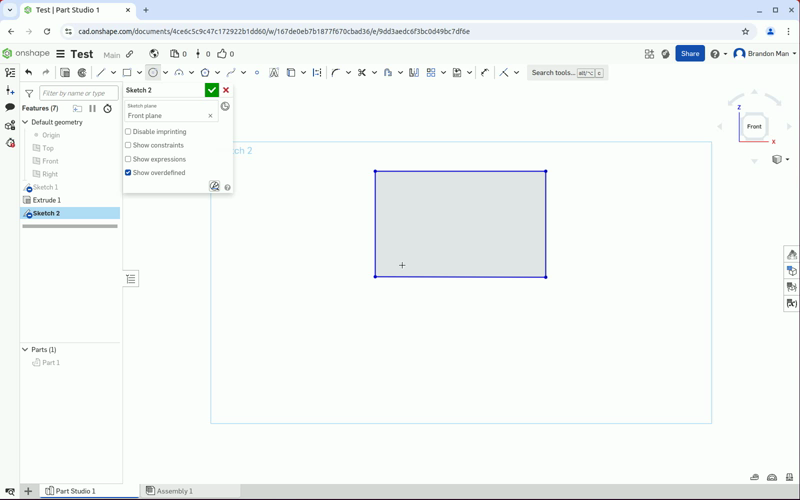
mouse_move(404, 264)
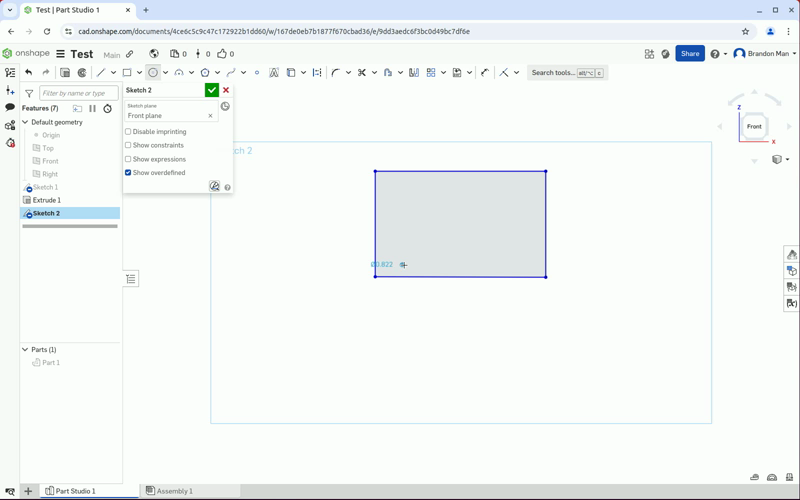
scroll(6)
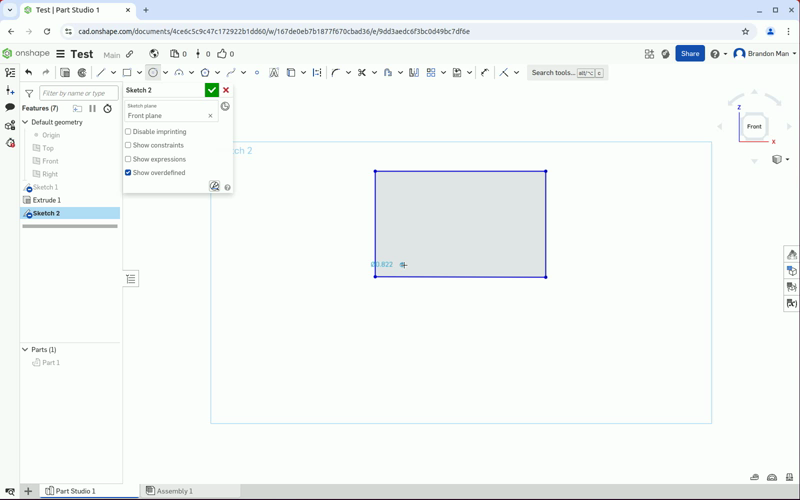
scroll(6)
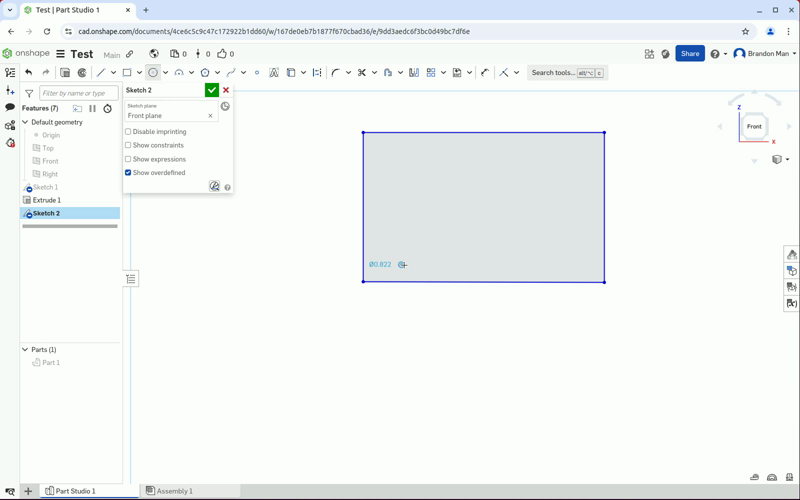
scroll(6)
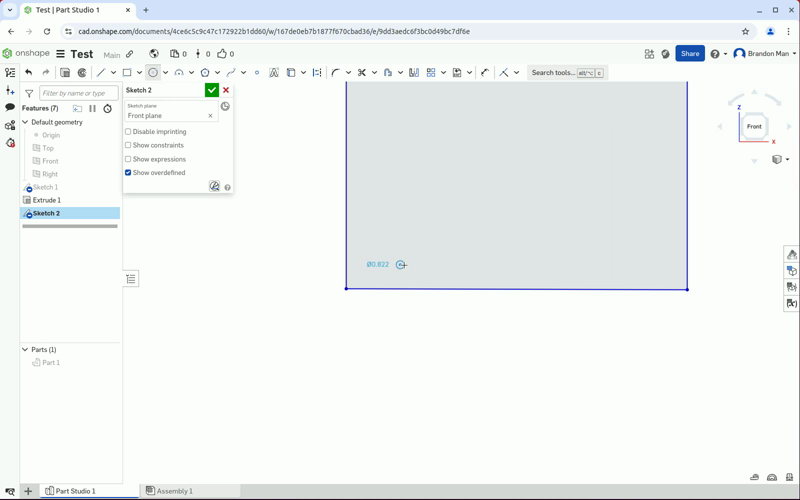
scroll(6)
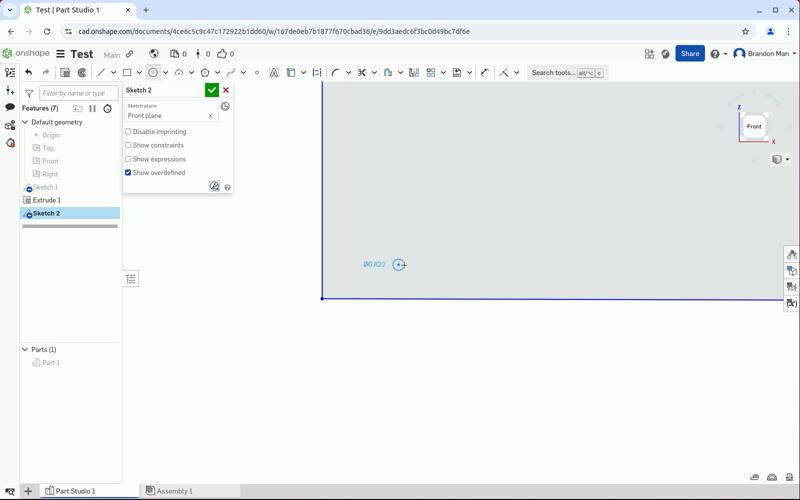
scroll(6)
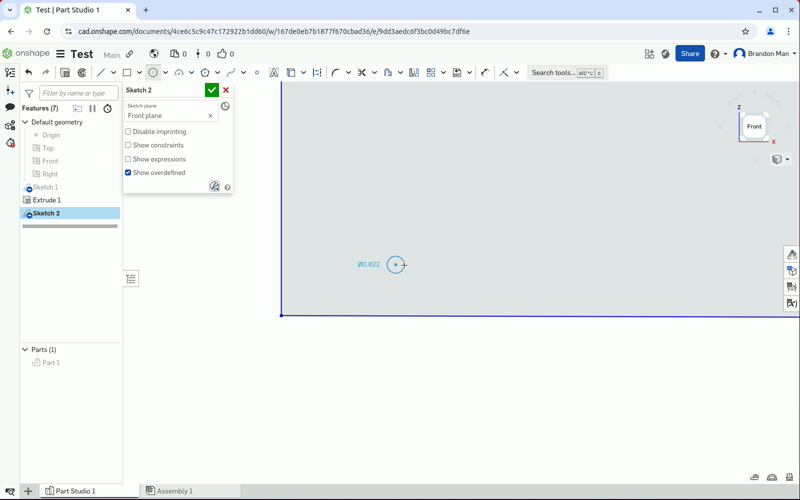
scroll(6)
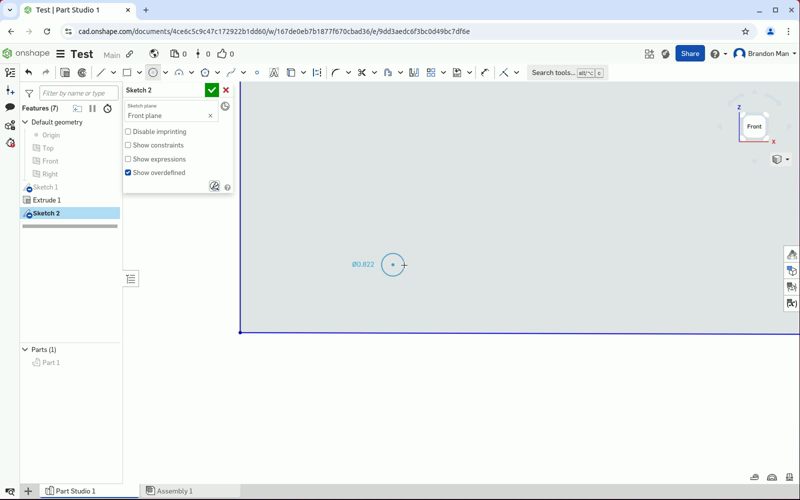
scroll(6)
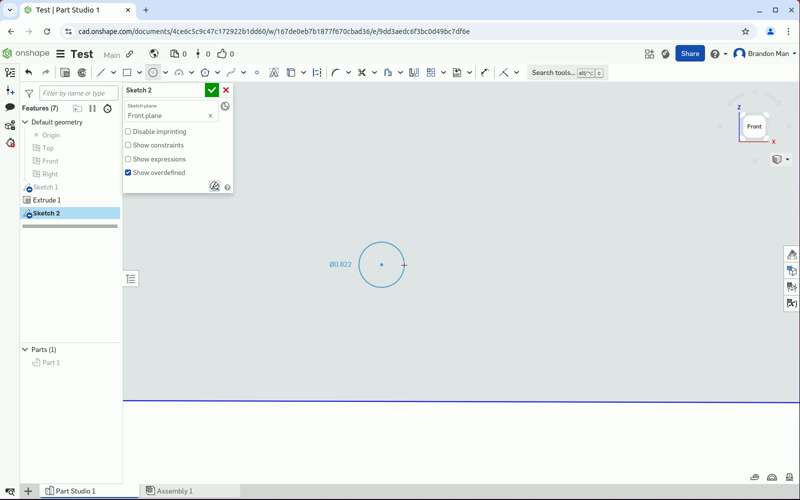
click(404, 264)
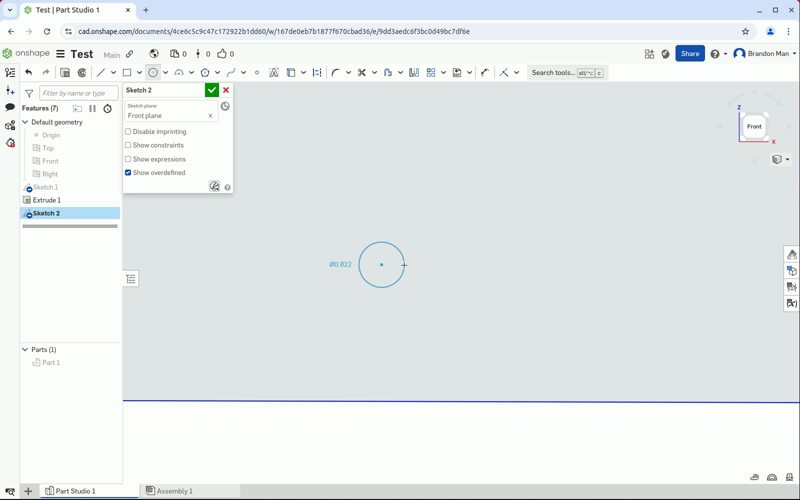
scroll(-6)
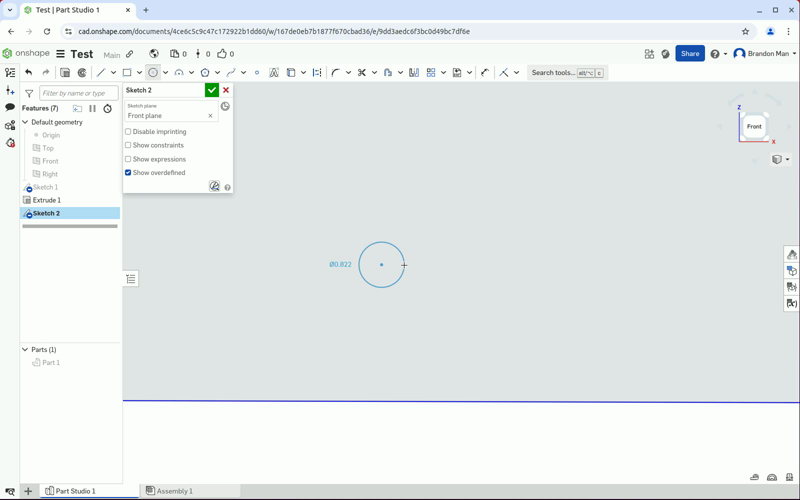
scroll(-6)
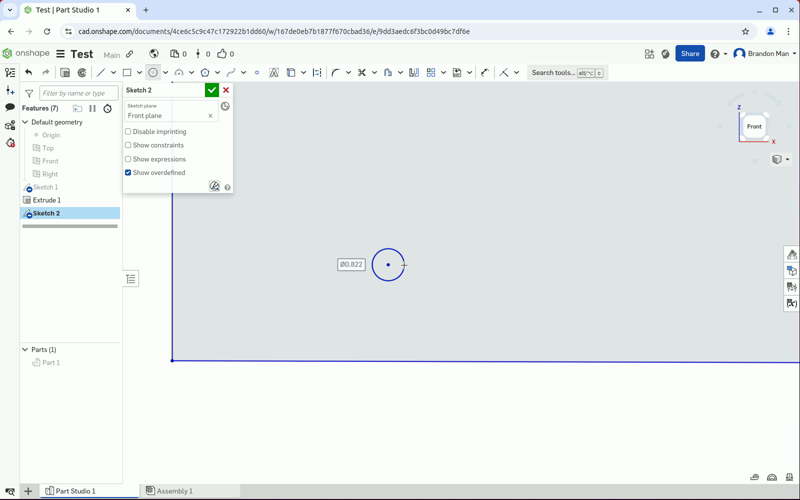
scroll(-6)
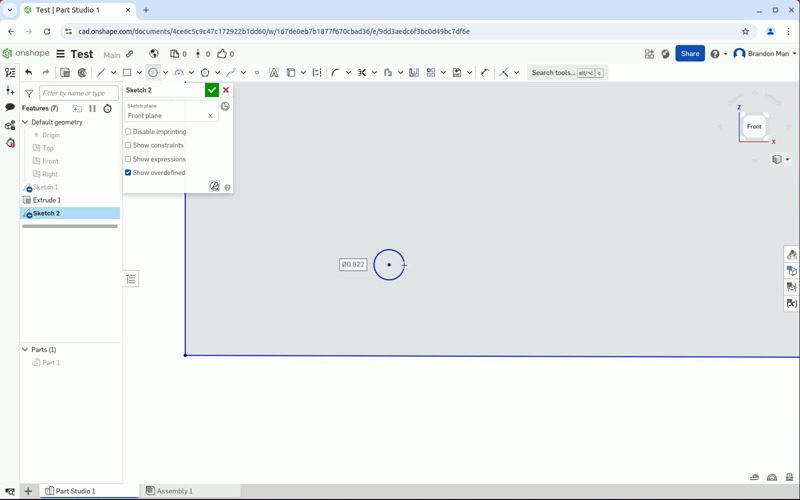
scroll(-6)
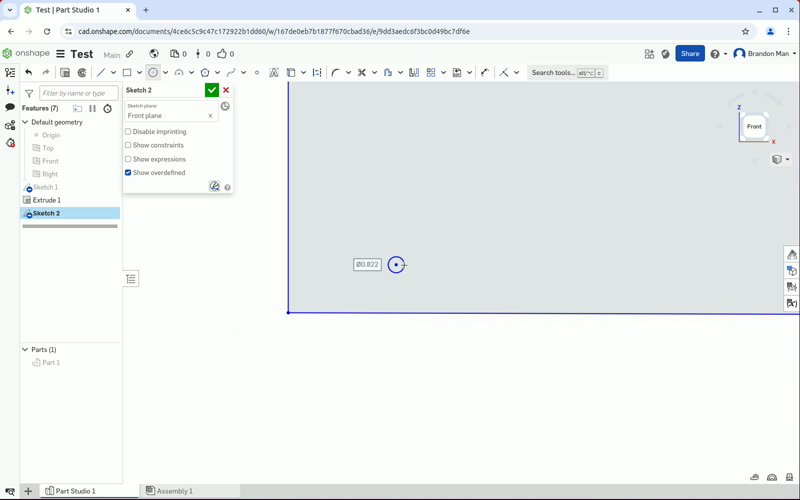
scroll(-6)
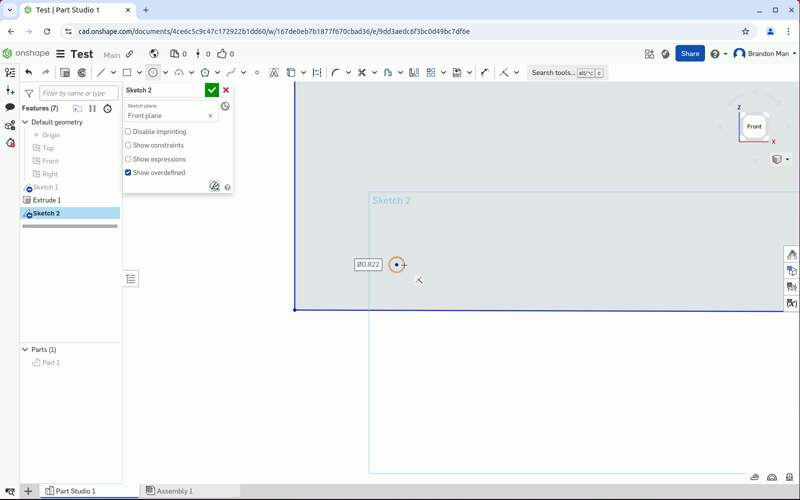
scroll(-6)
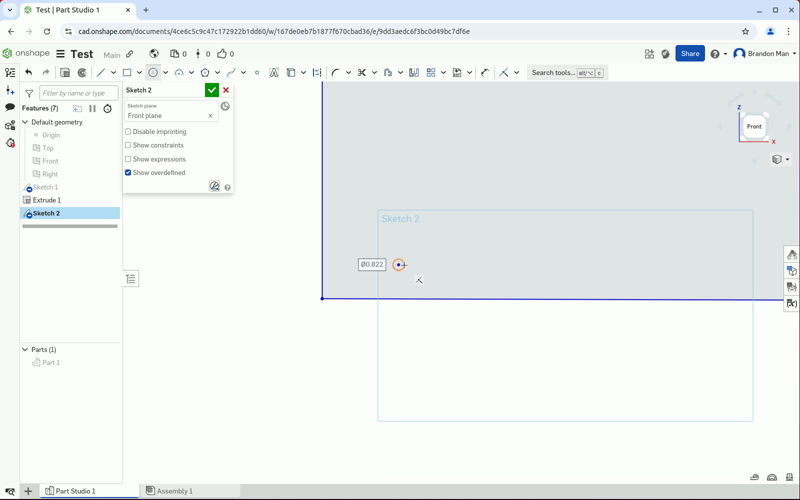
scroll(-6)
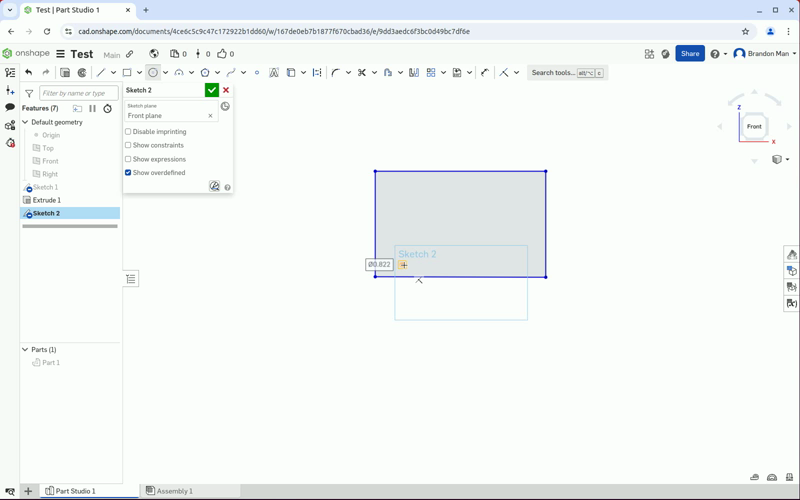
key(esc)
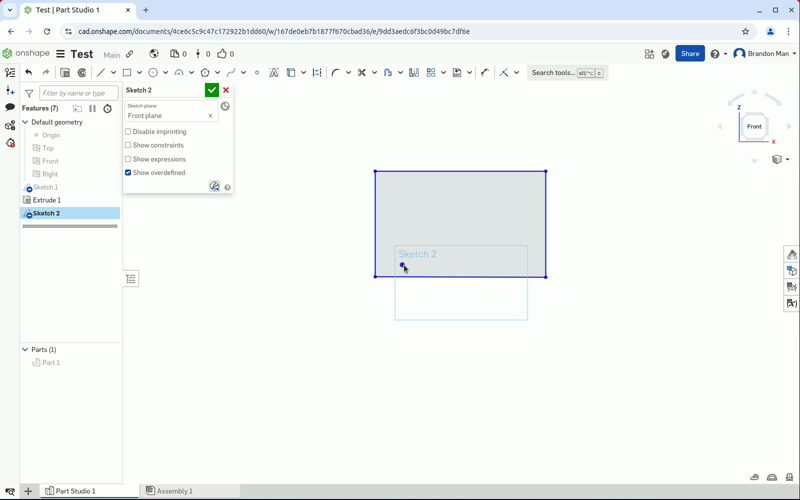
key(c)
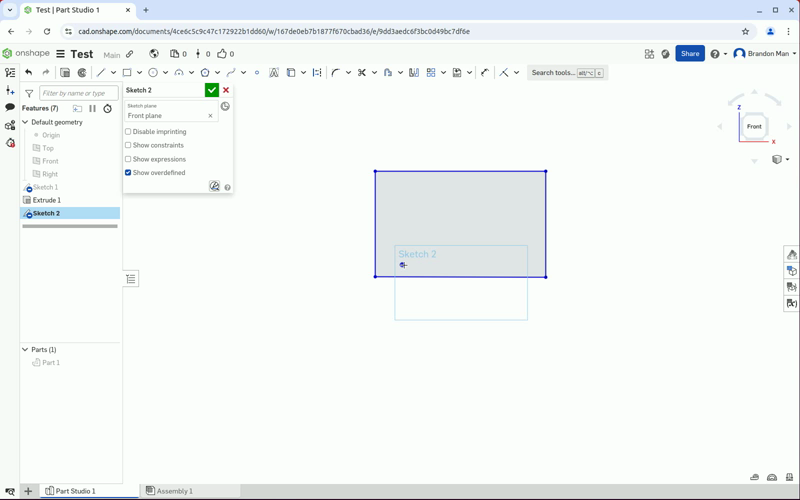
key_down(shift)
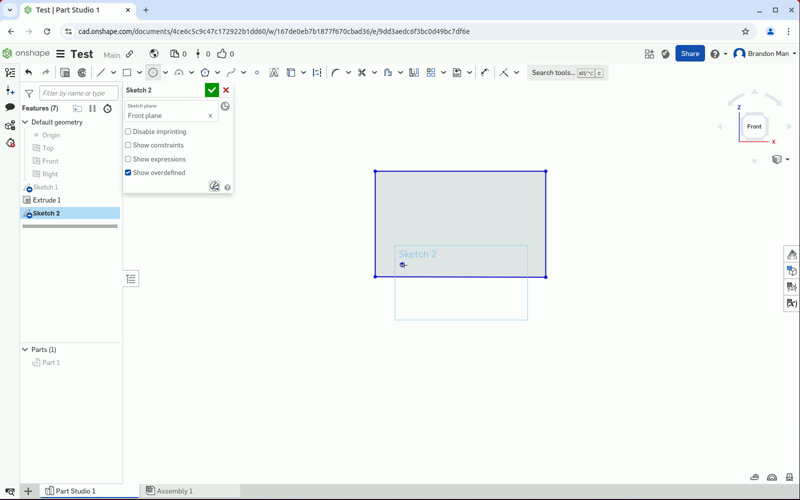
mouse_move(402, 181)
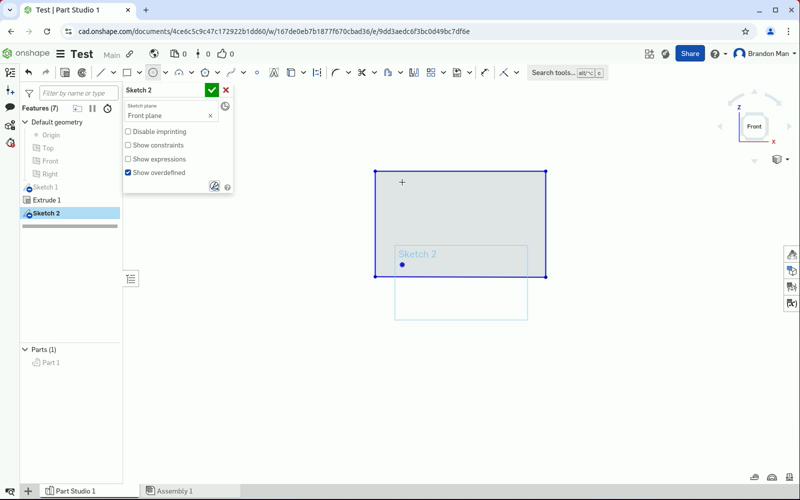
click(402, 181)
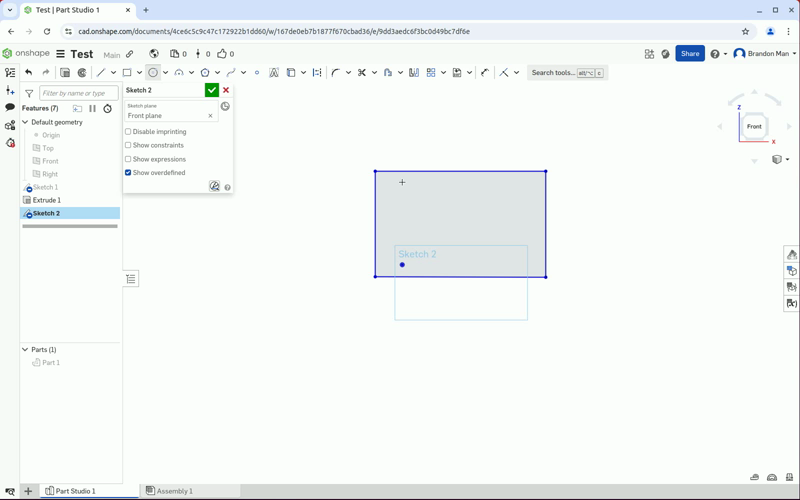
key_up(shift)
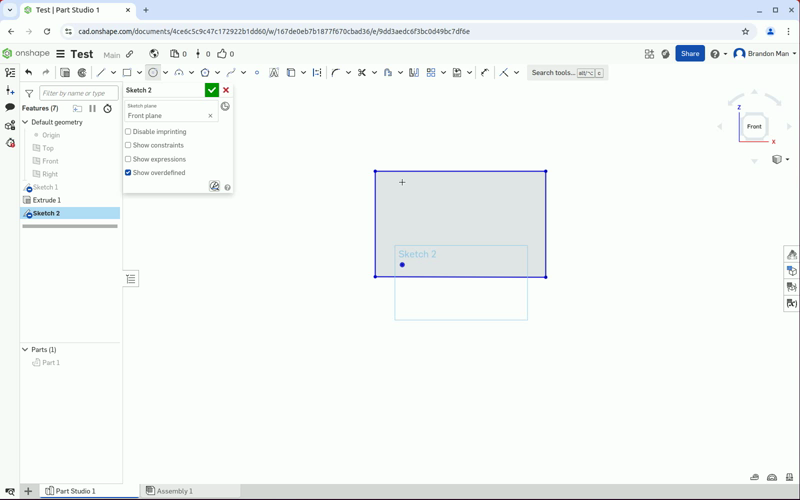
mouse_move(404, 181)
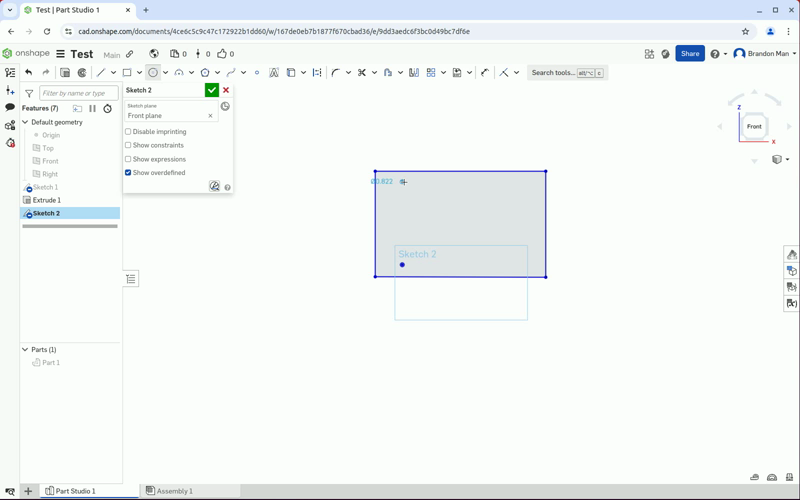
scroll(6)
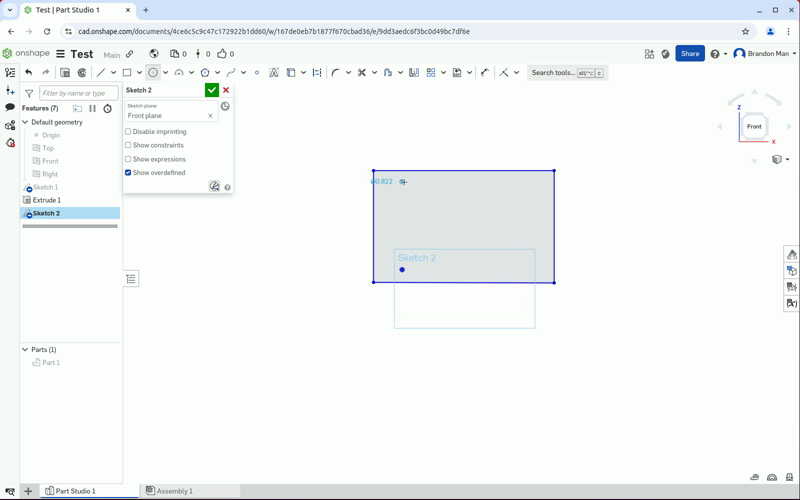
scroll(6)
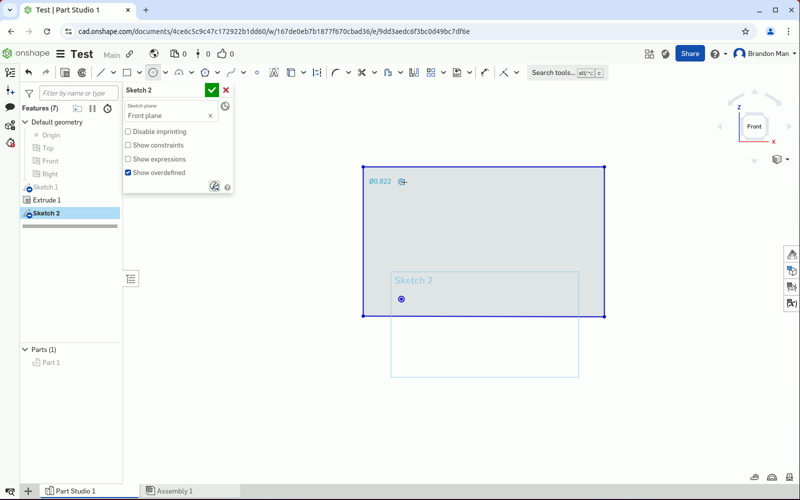
scroll(6)
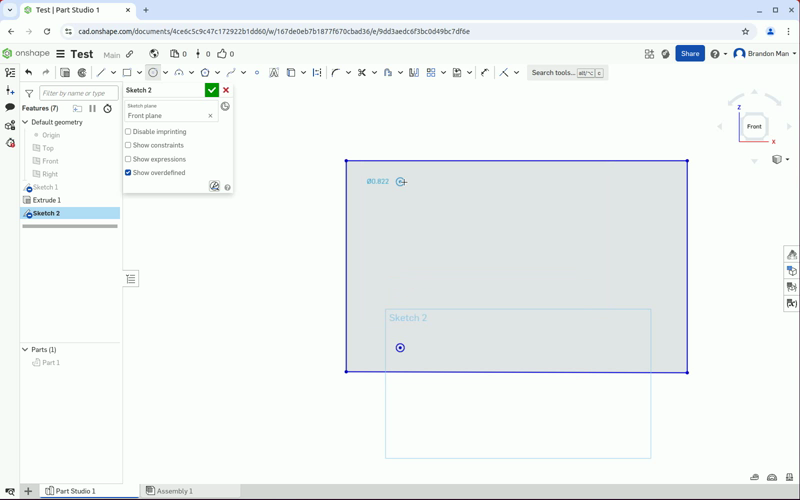
scroll(6)
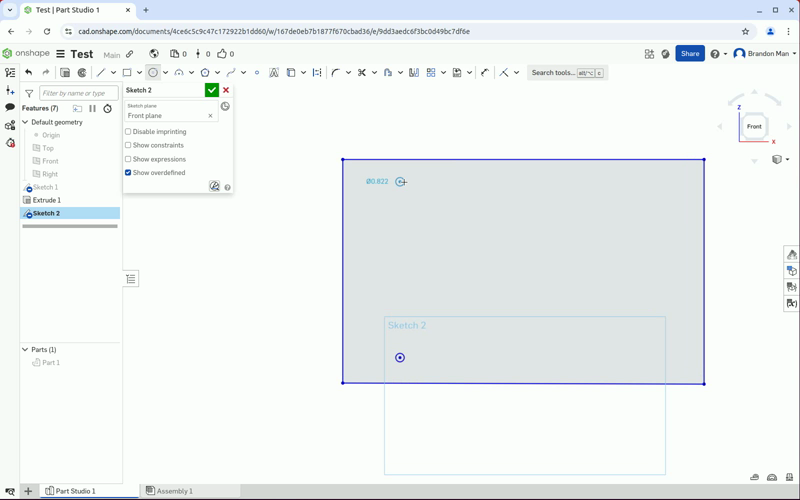
scroll(6)
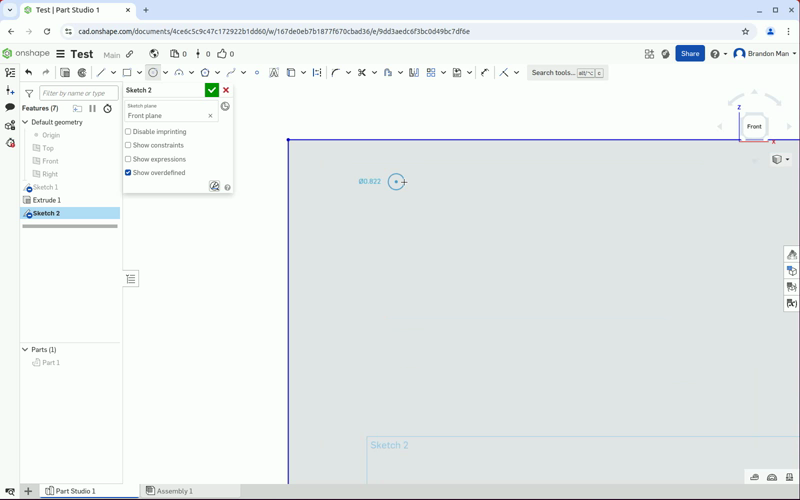
scroll(6)
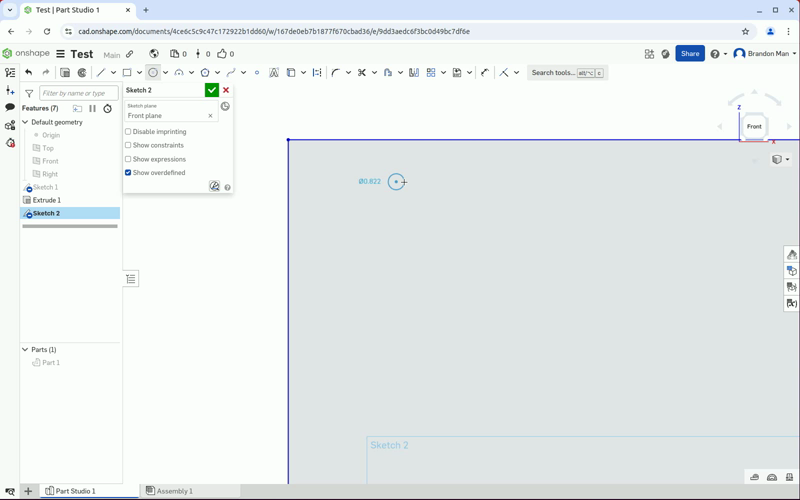
scroll(6)
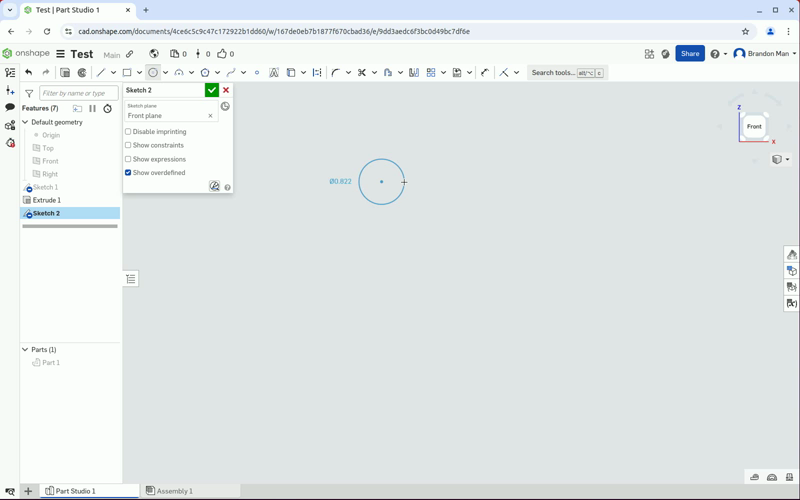
click(404, 181)
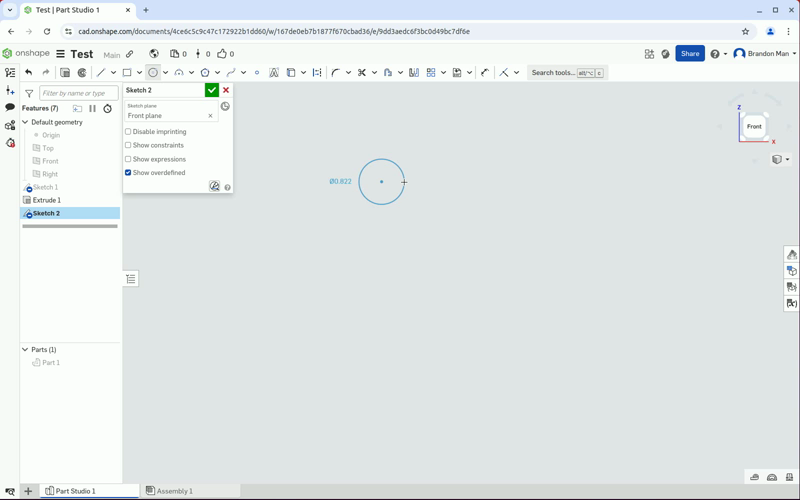
scroll(-6)
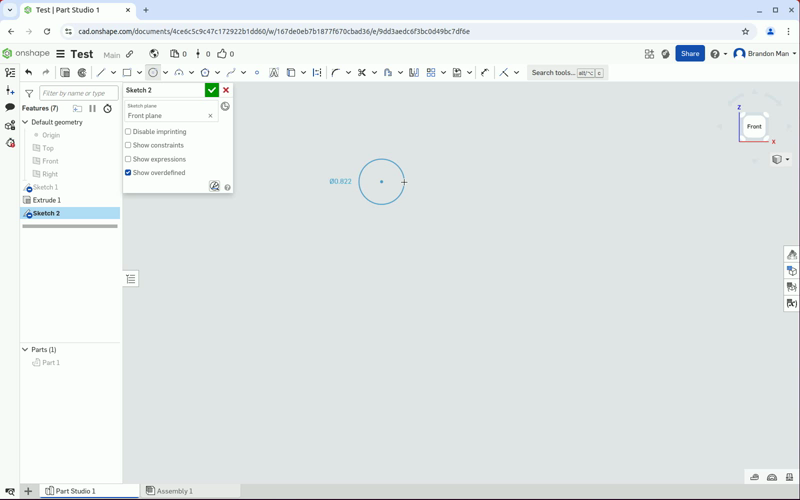
scroll(-6)
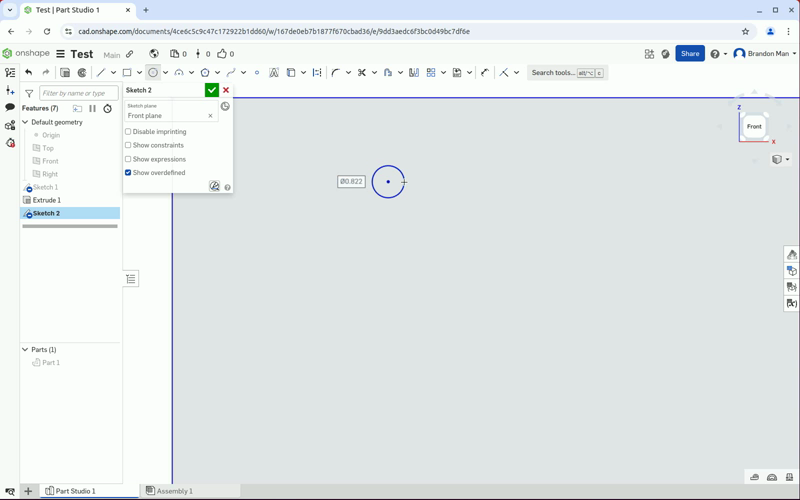
scroll(-6)
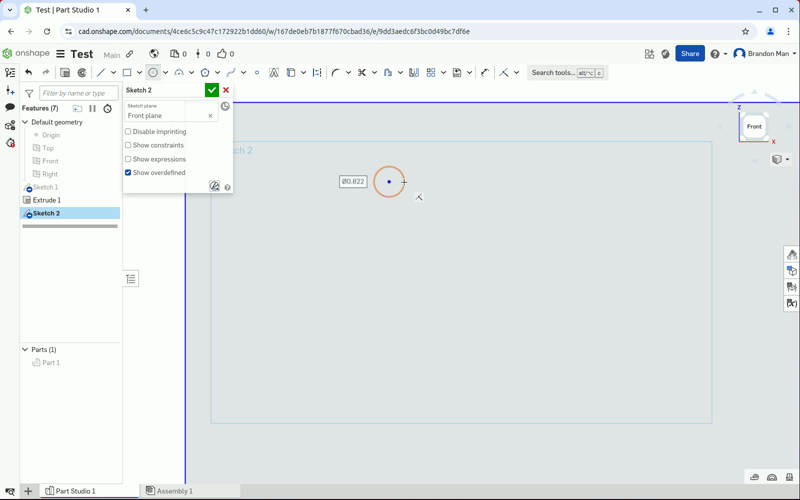
scroll(-6)
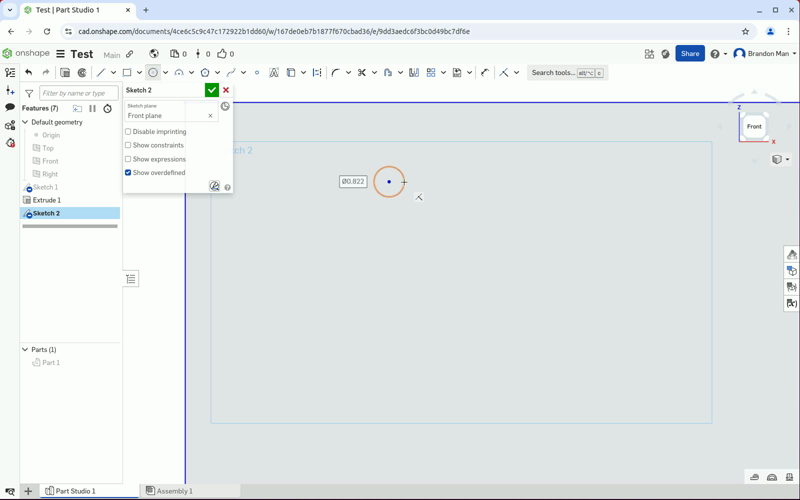
scroll(-6)
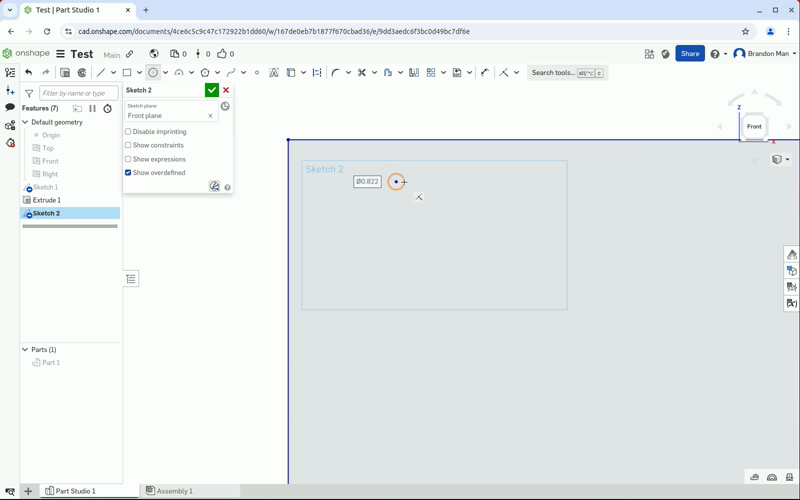
scroll(-6)
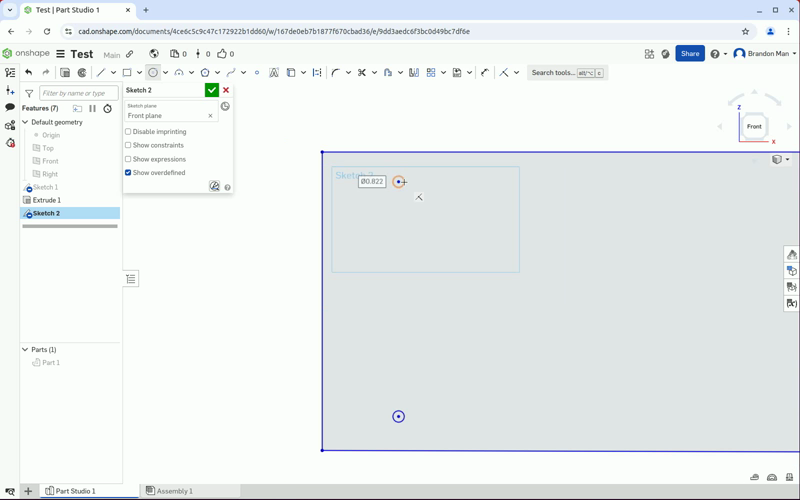
scroll(-6)
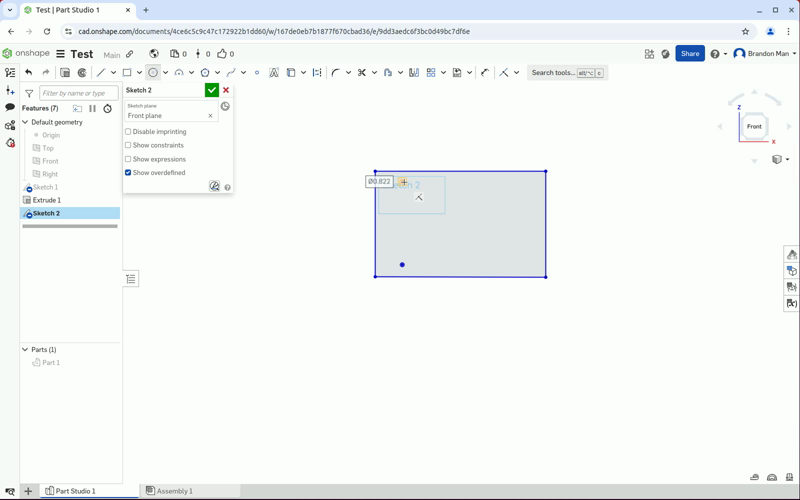
key(esc)
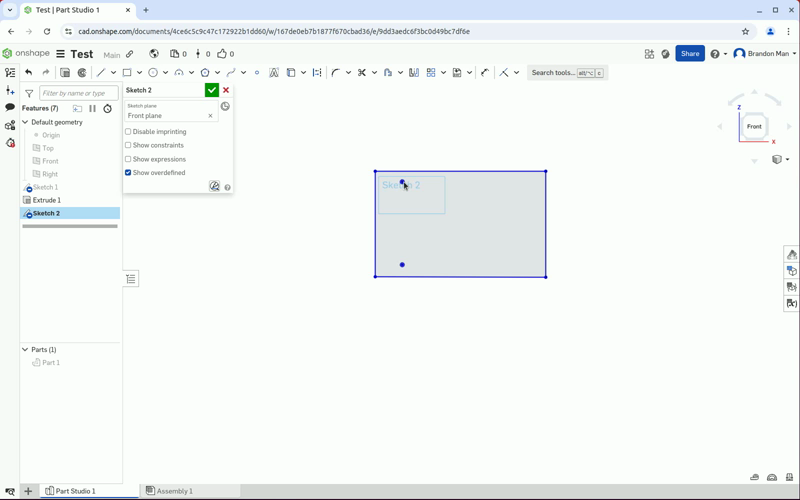
key(c)
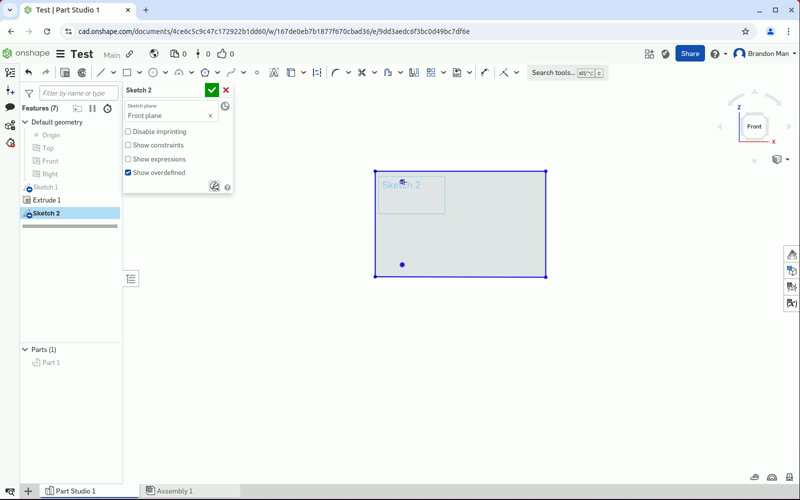
key_down(shift)
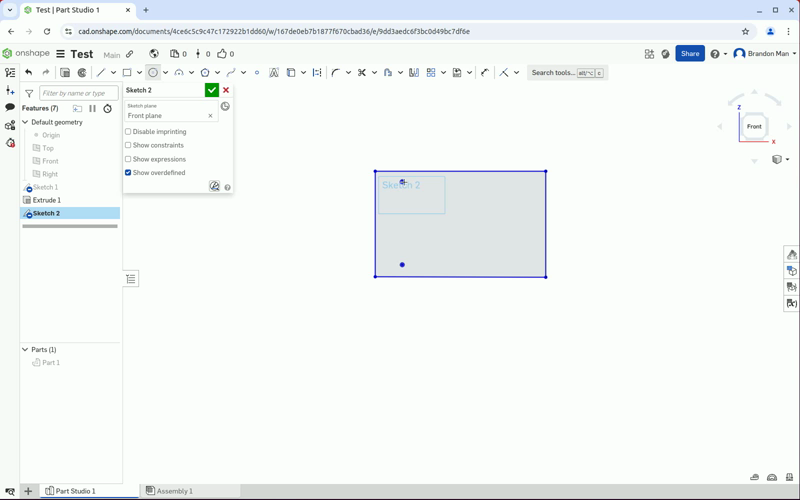
mouse_move(499, 264)
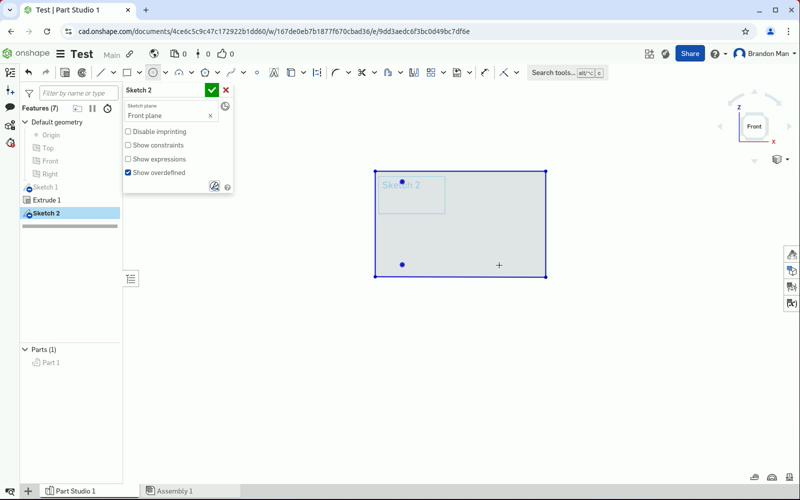
click(499, 264)
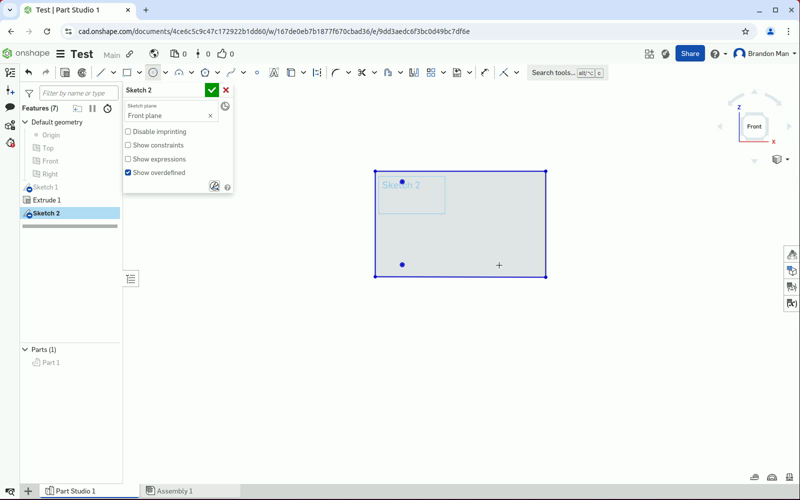
key_up(shift)
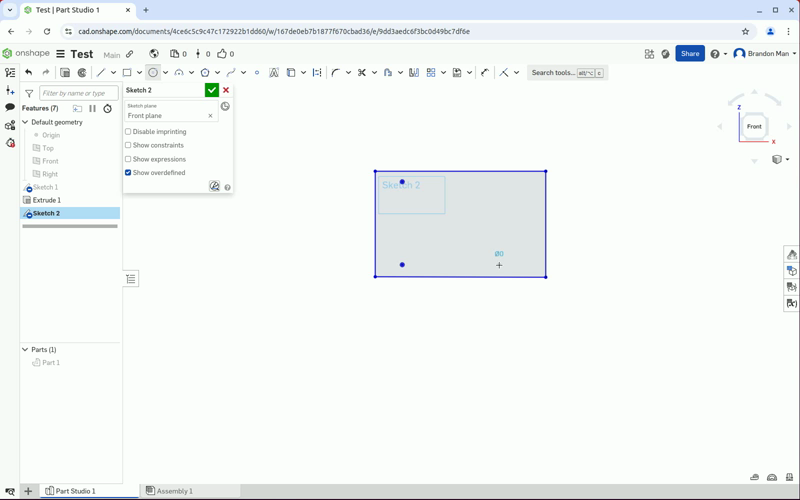
mouse_move(501, 264)
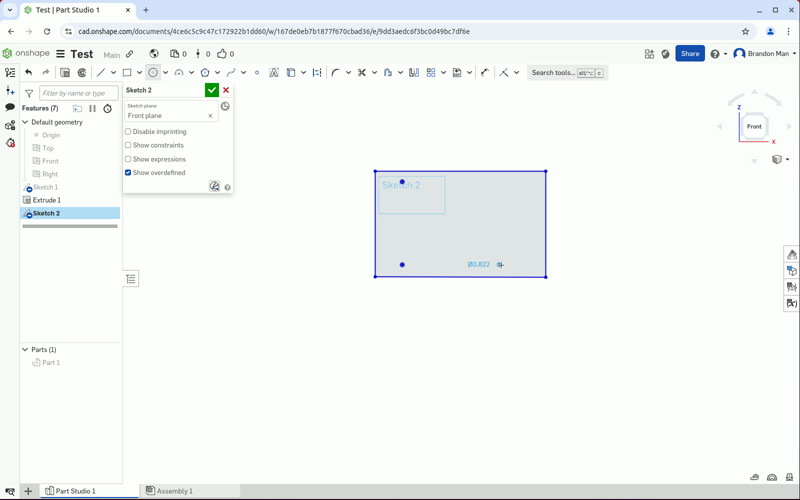
scroll(6)
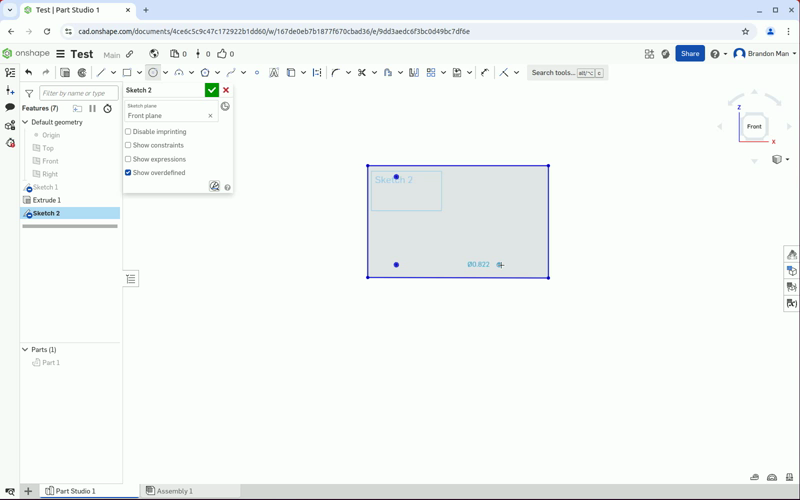
scroll(6)
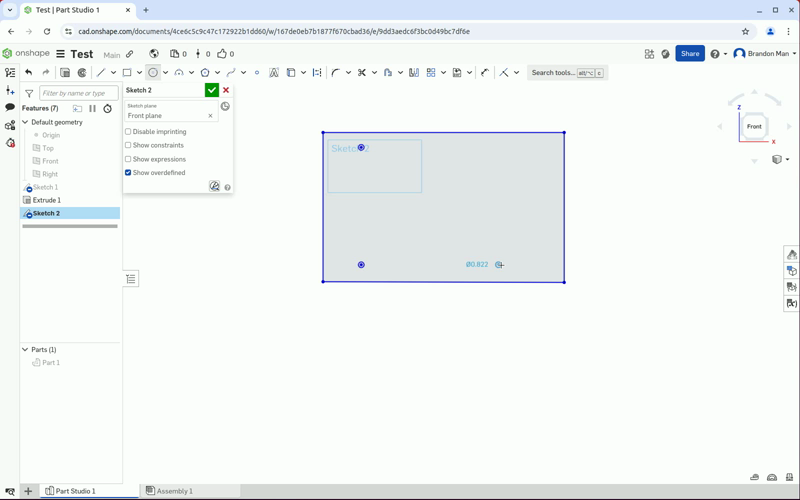
scroll(6)
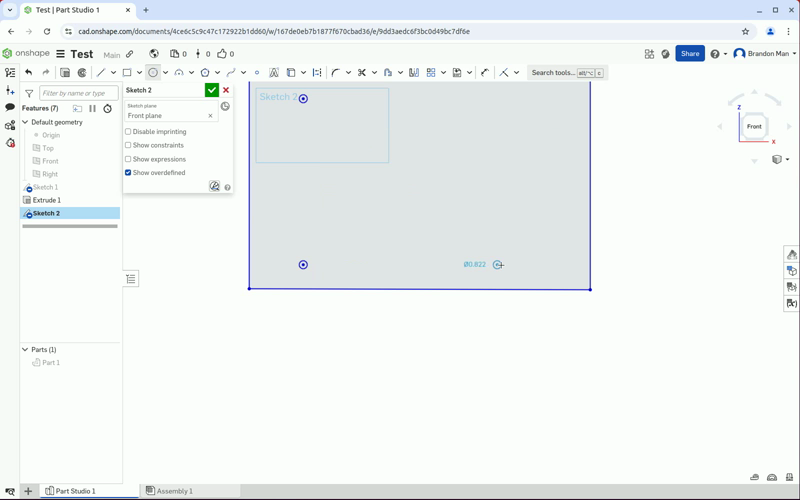
scroll(6)
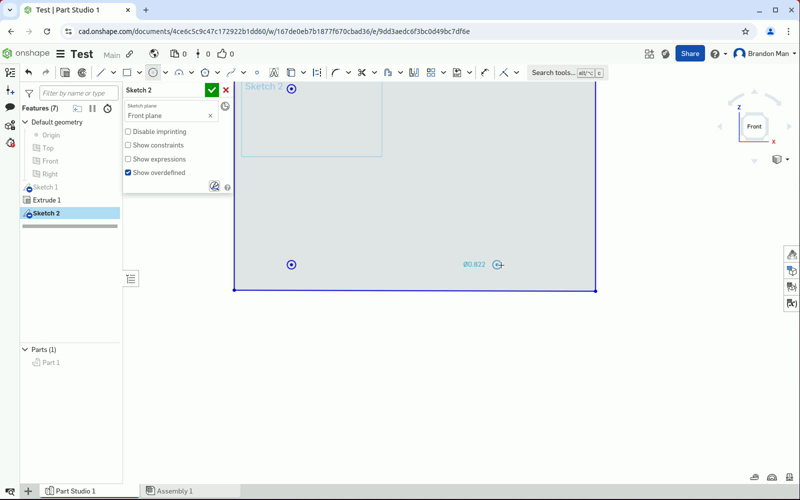
scroll(6)
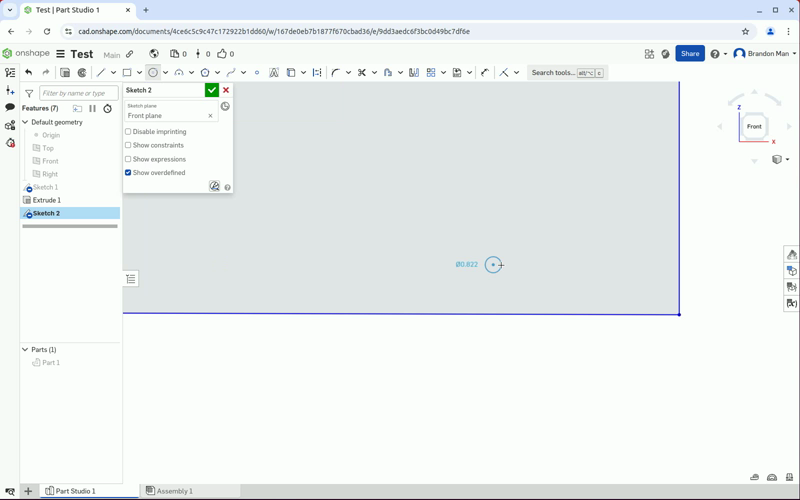
scroll(6)
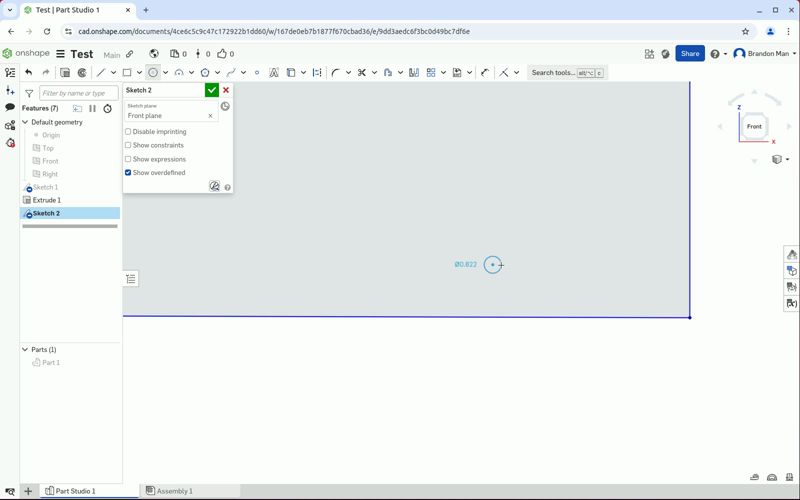
scroll(6)
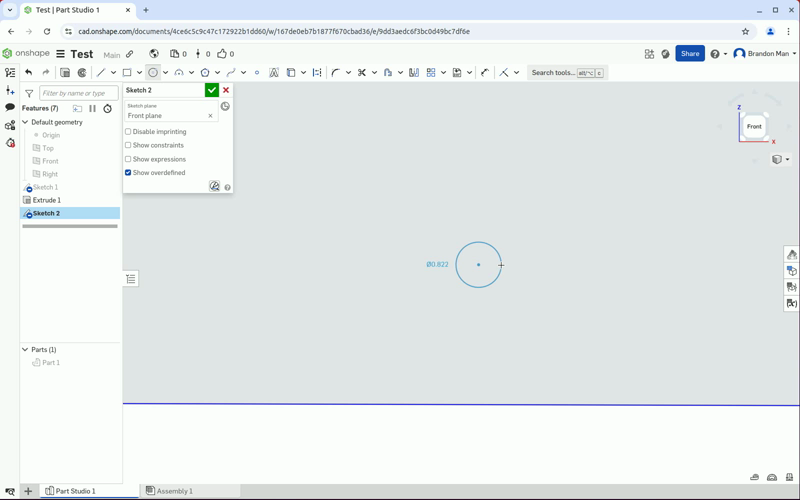
click(501, 264)
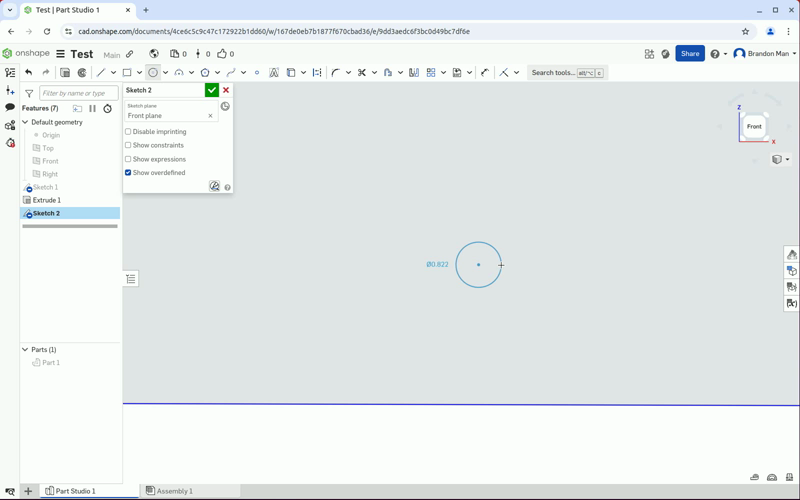
scroll(-6)
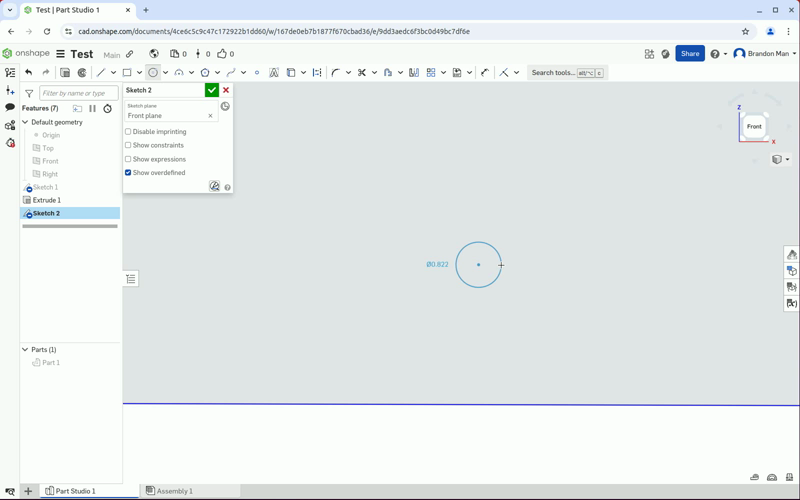
scroll(-6)
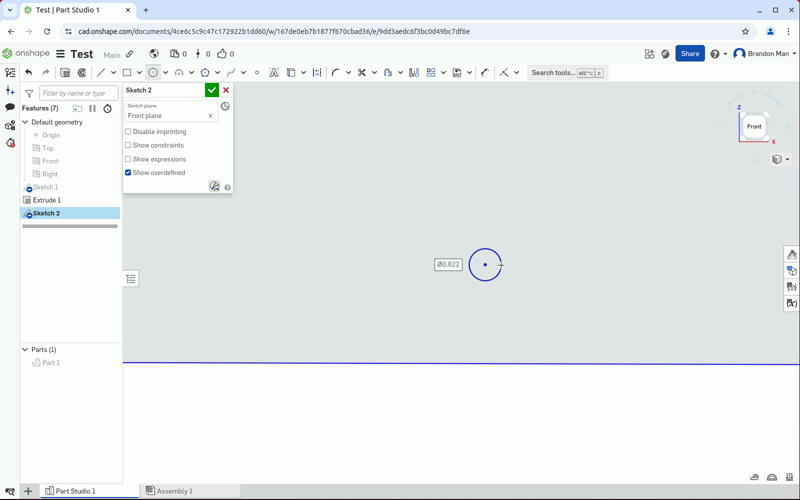
scroll(-6)
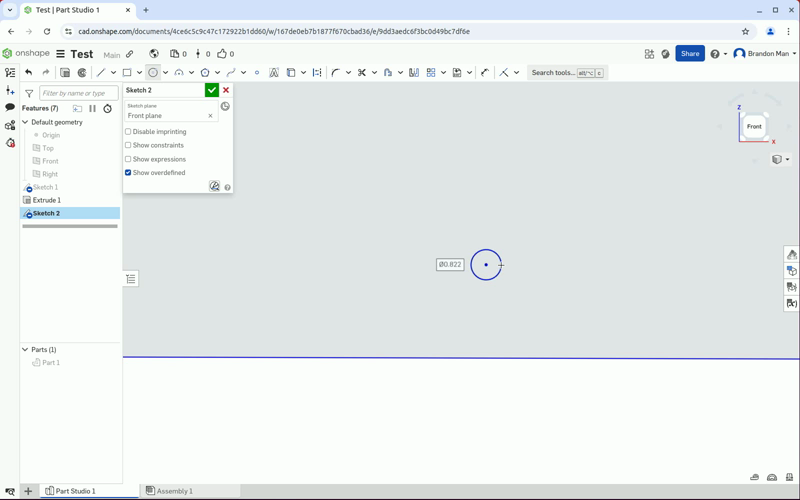
scroll(-6)
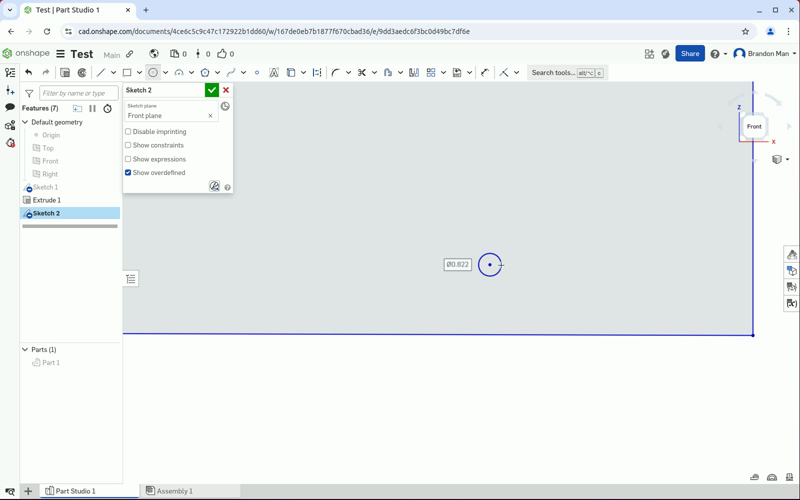
scroll(-6)
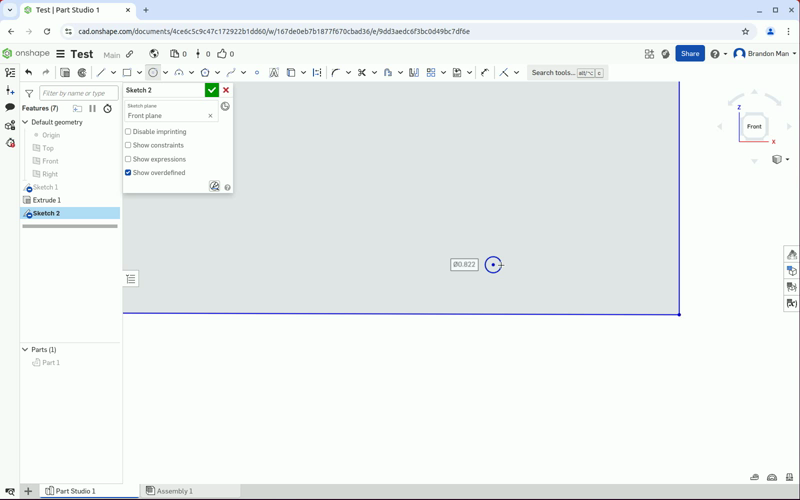
scroll(-6)
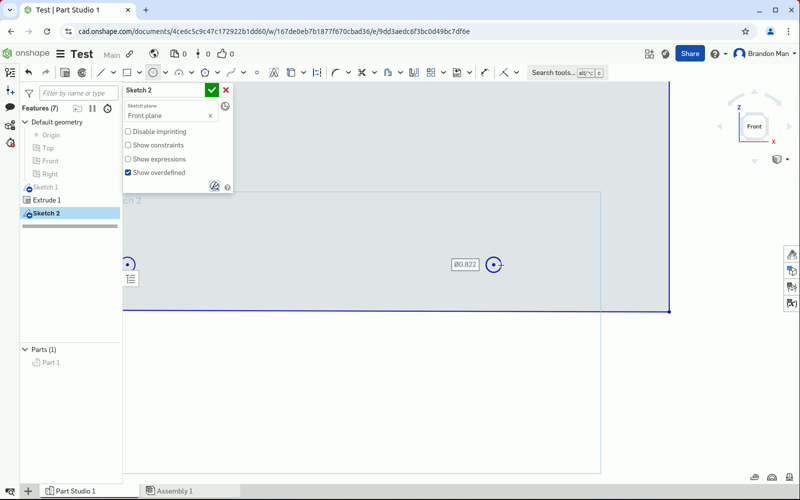
scroll(-6)
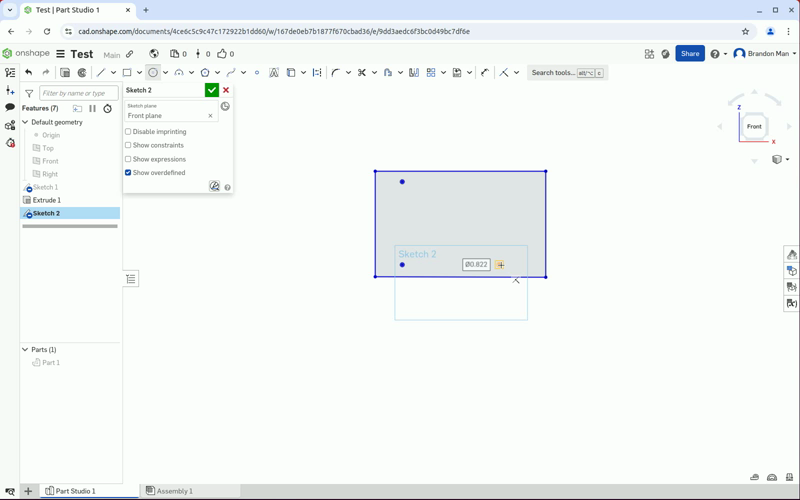
key(esc)
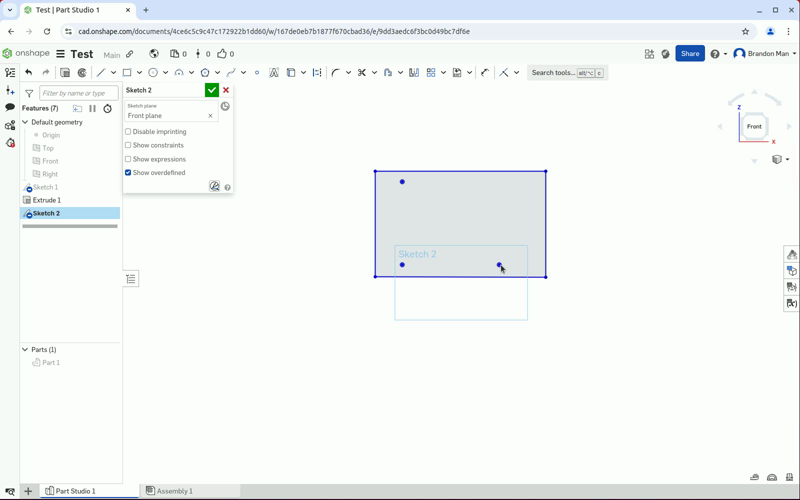
key(c)
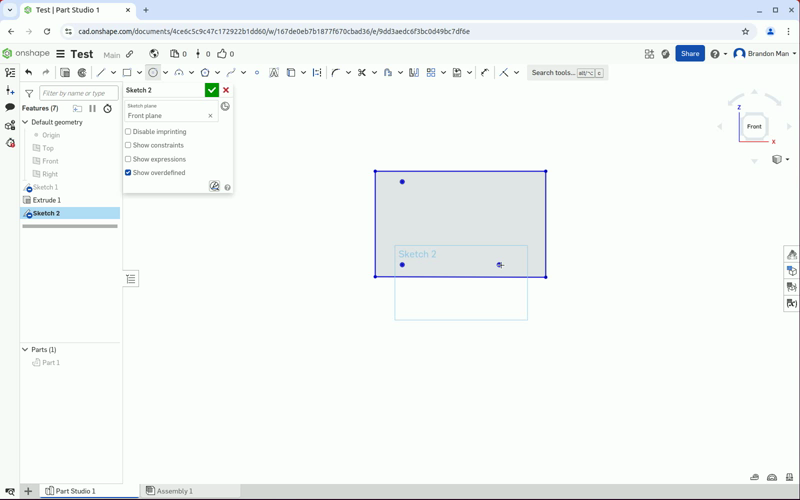
key_down(shift)
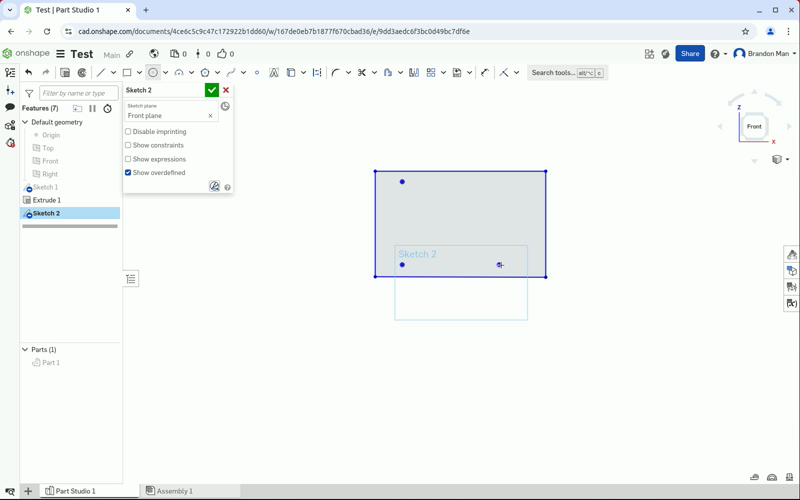
mouse_move(499, 181)
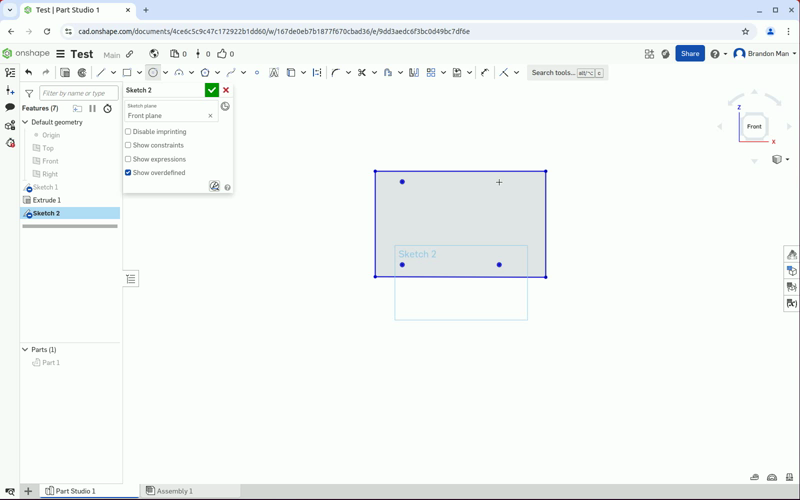
click(499, 181)
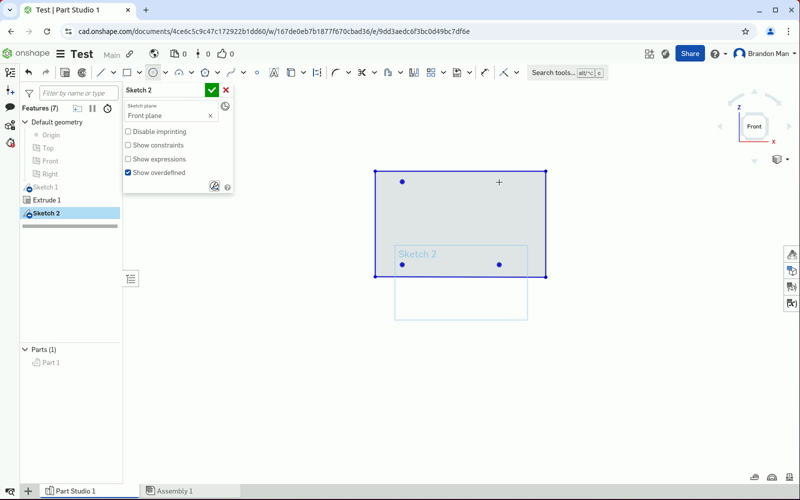
key_up(shift)
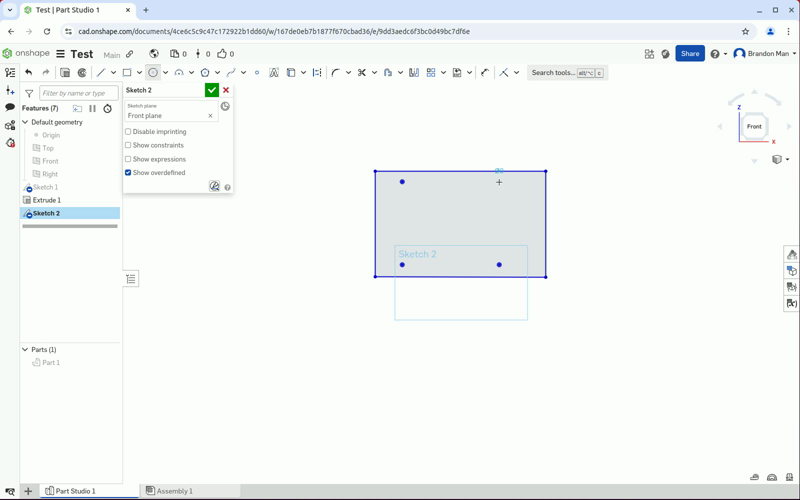
mouse_move(501, 181)
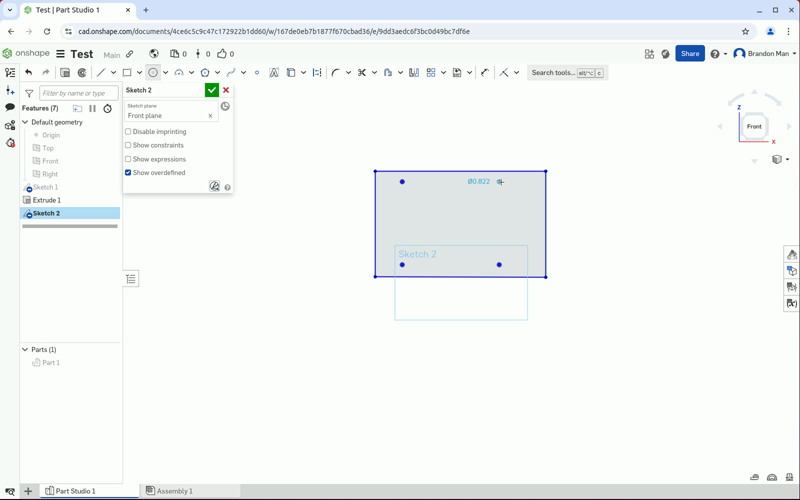
scroll(6)
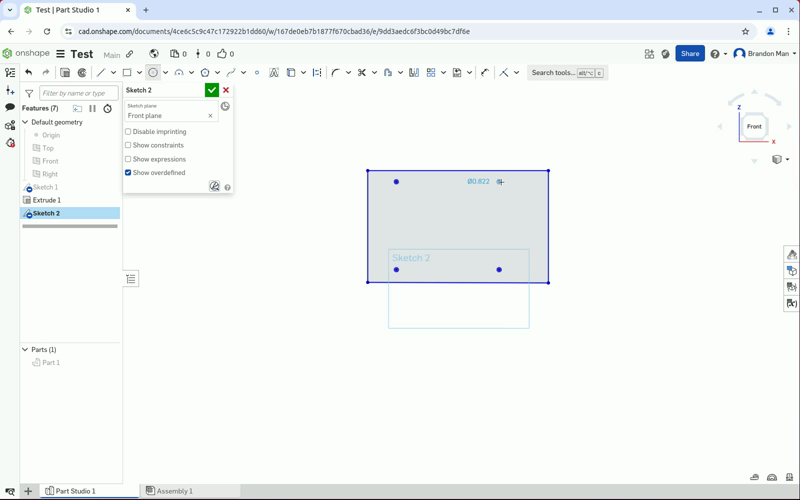
scroll(6)
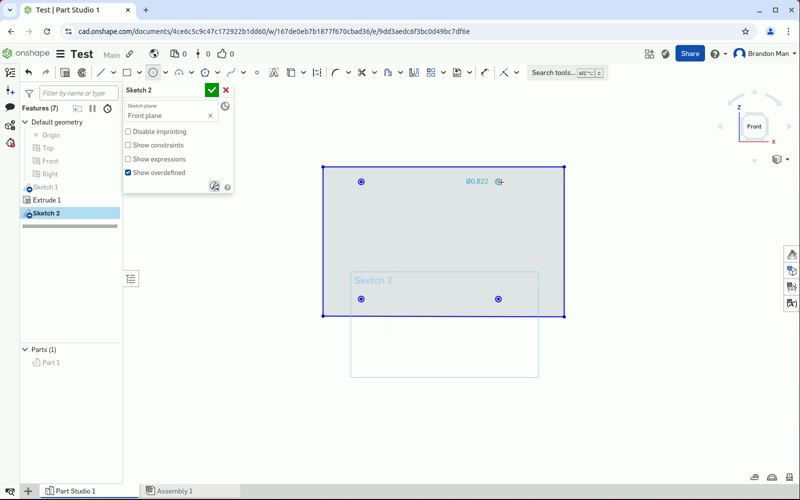
scroll(6)
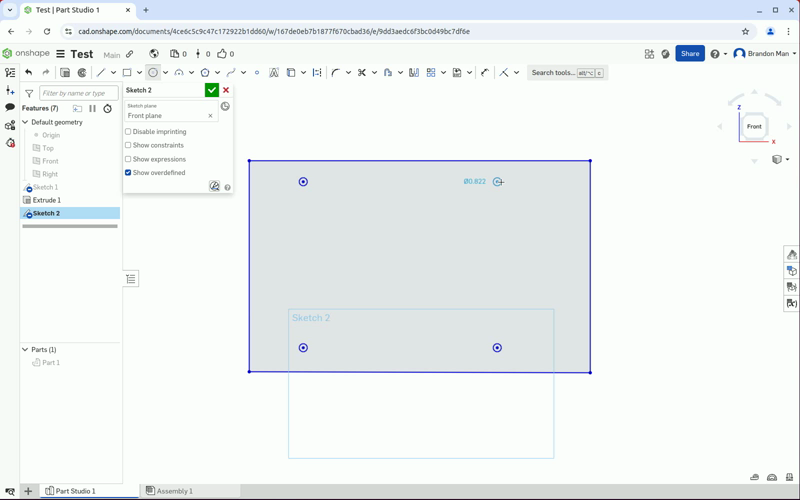
scroll(6)
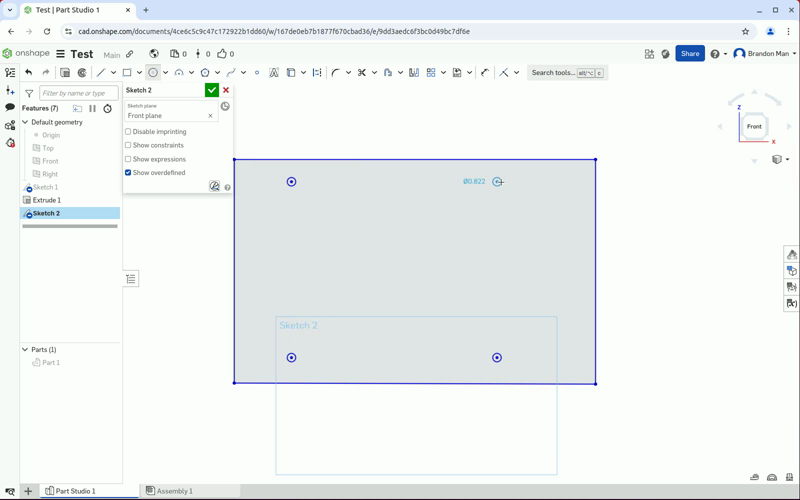
scroll(6)
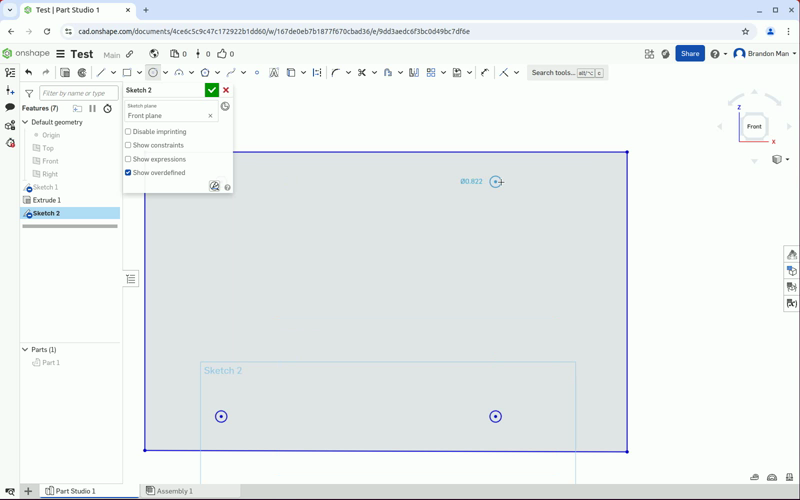
scroll(6)
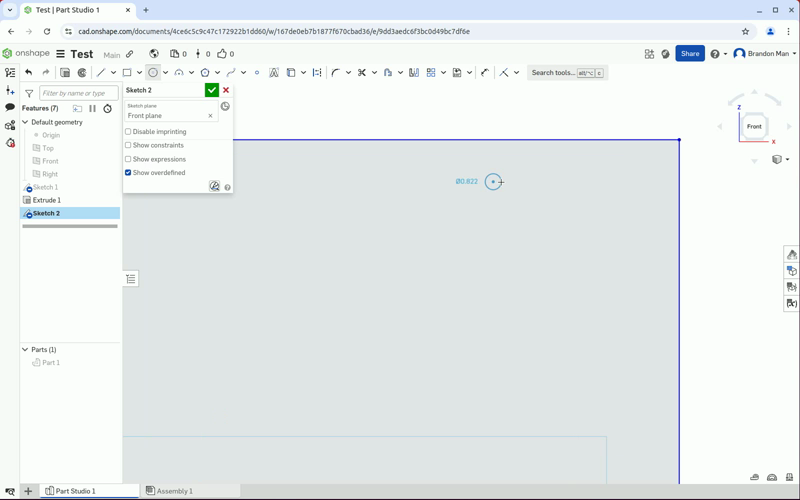
scroll(6)
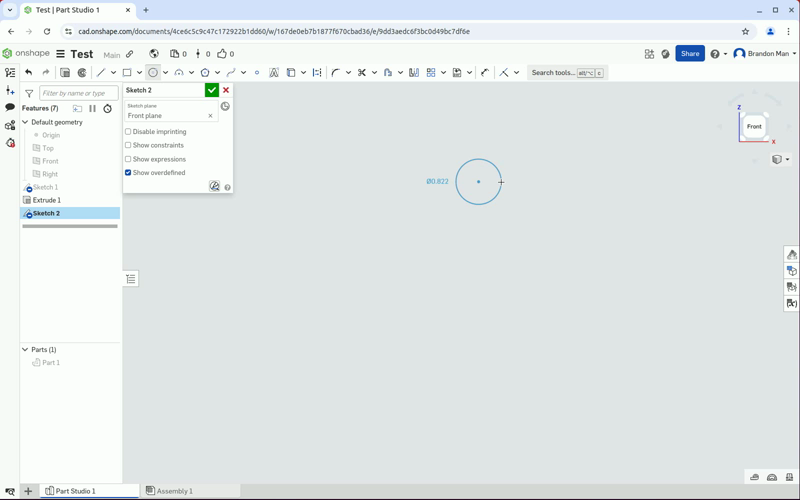
click(501, 181)
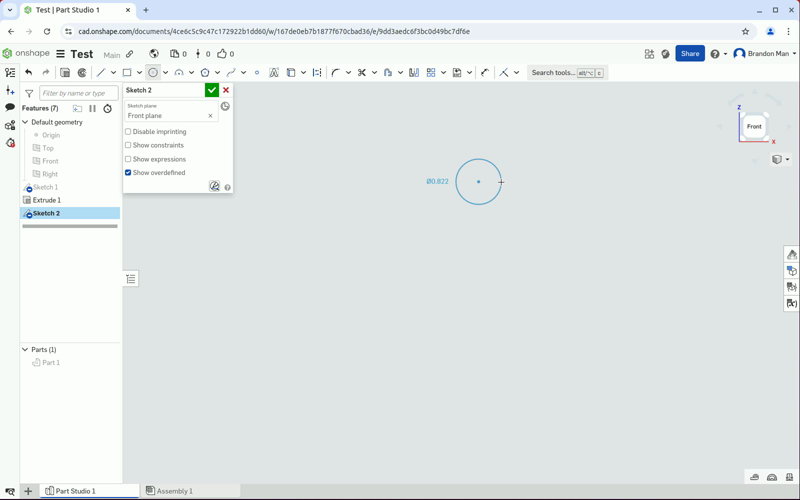
scroll(-6)
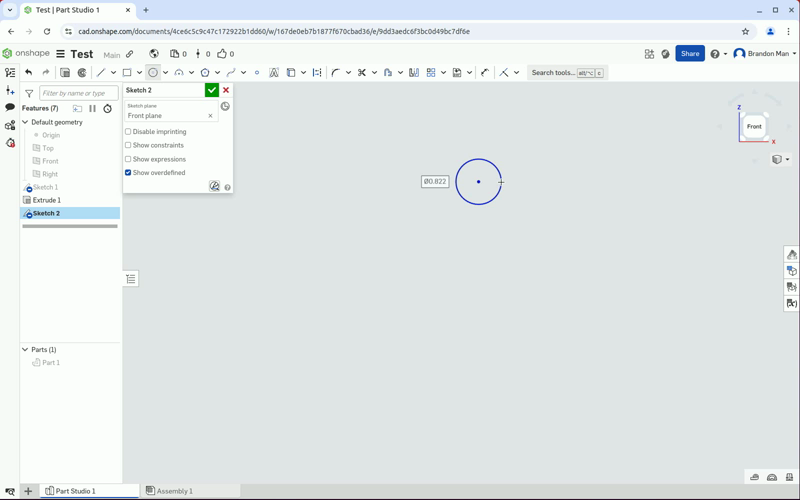
scroll(-6)
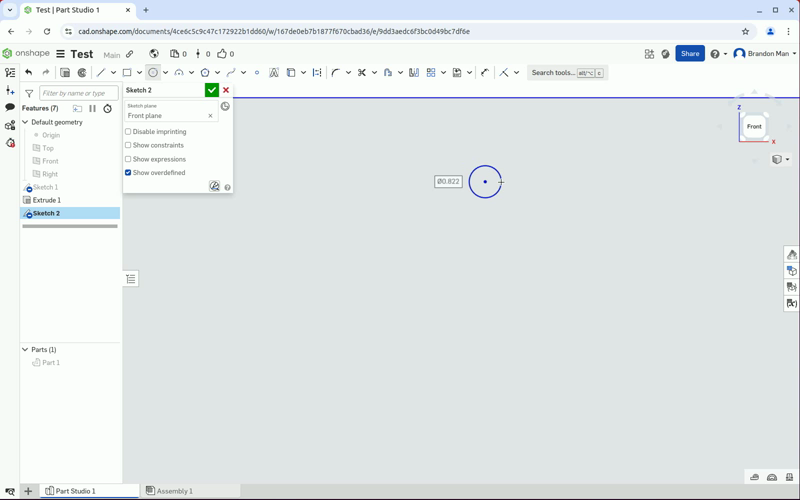
scroll(-6)
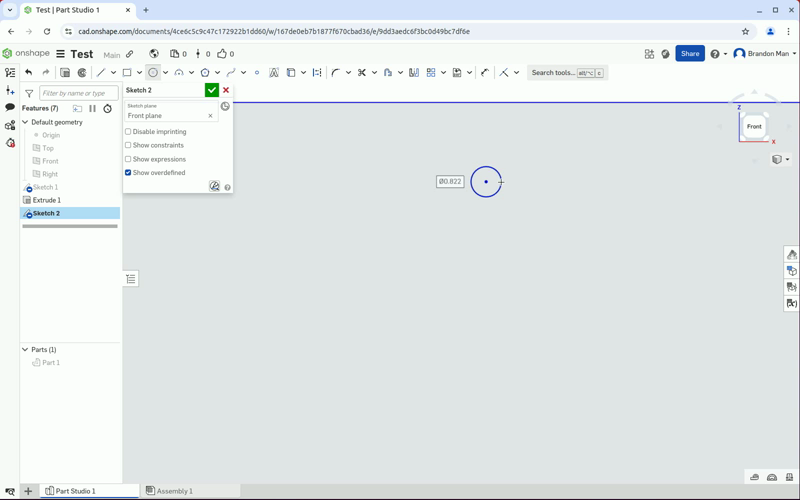
scroll(-6)
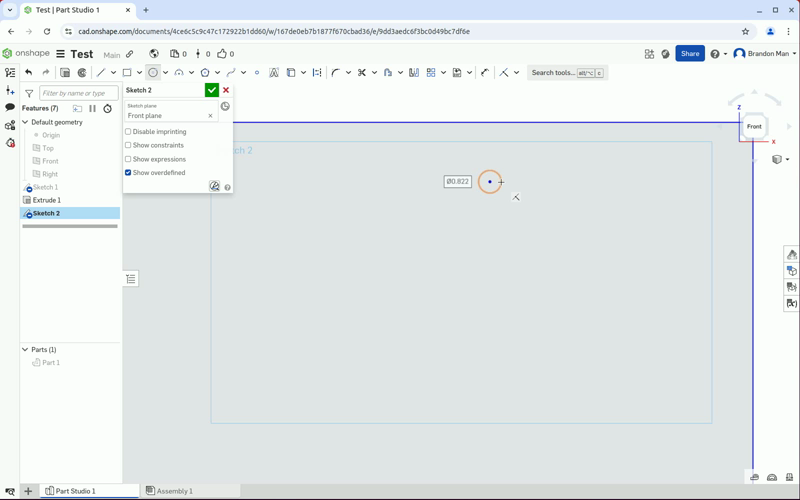
scroll(-6)
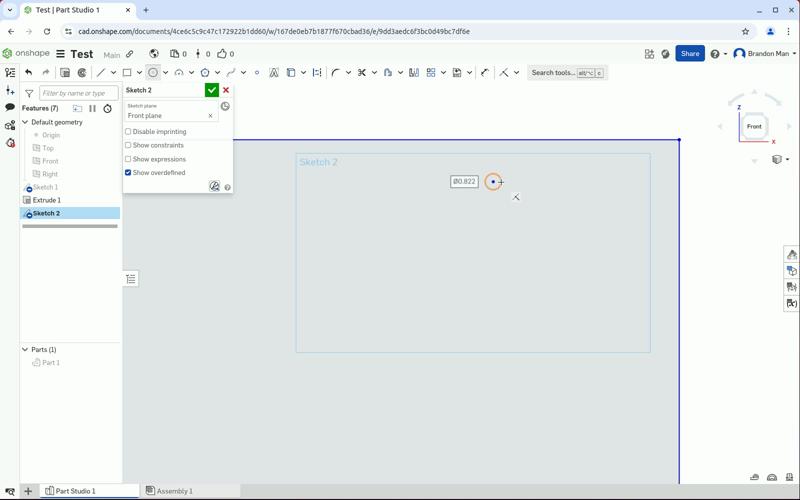
scroll(-6)
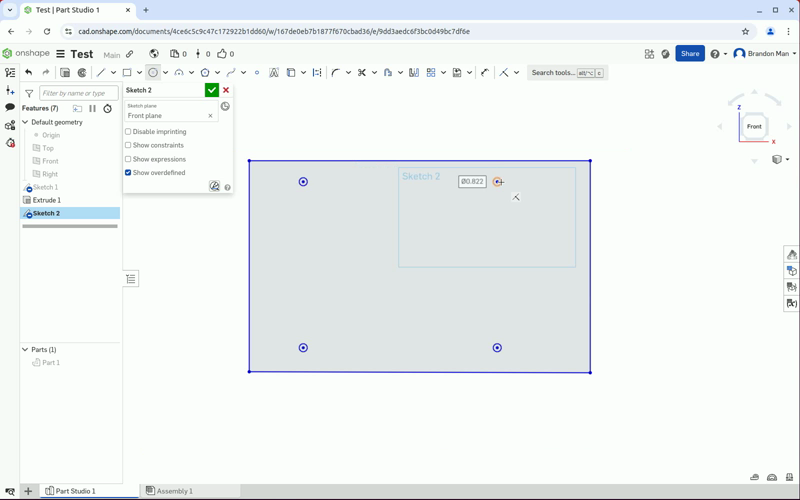
scroll(-6)
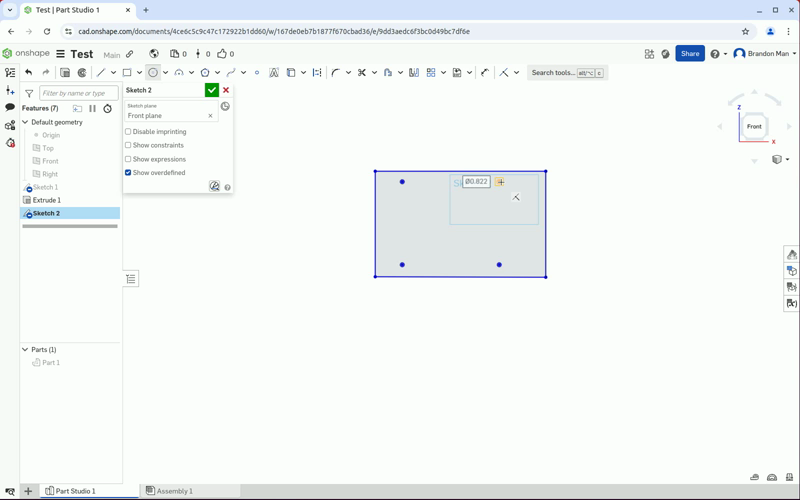
key(esc)
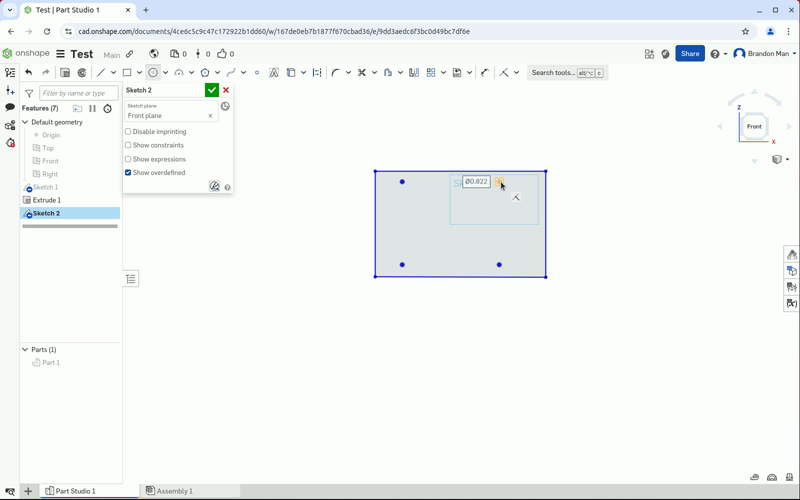
mouse_move(409, 241)
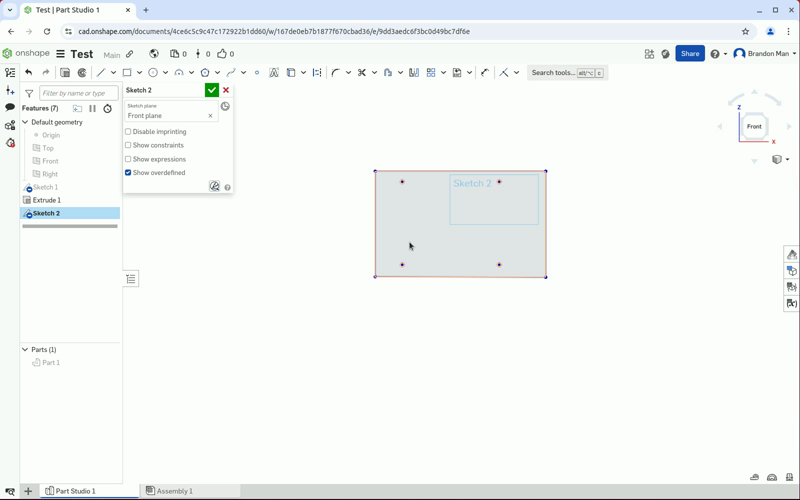
click(409, 241)
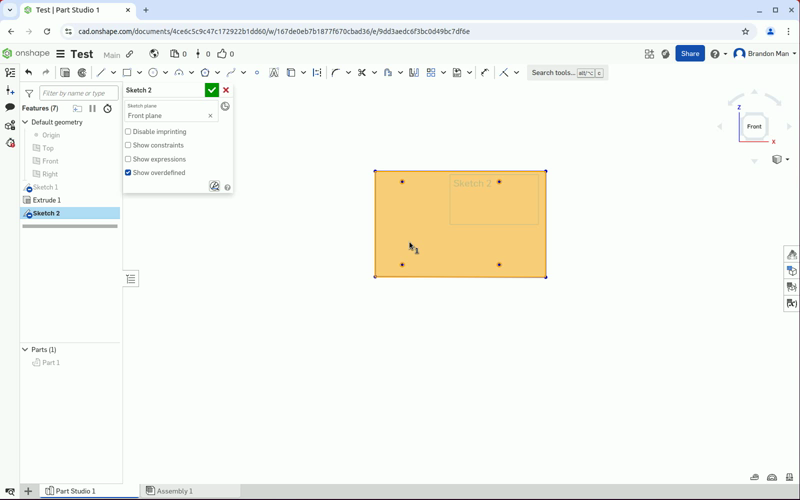
mouse_move(73, 352)
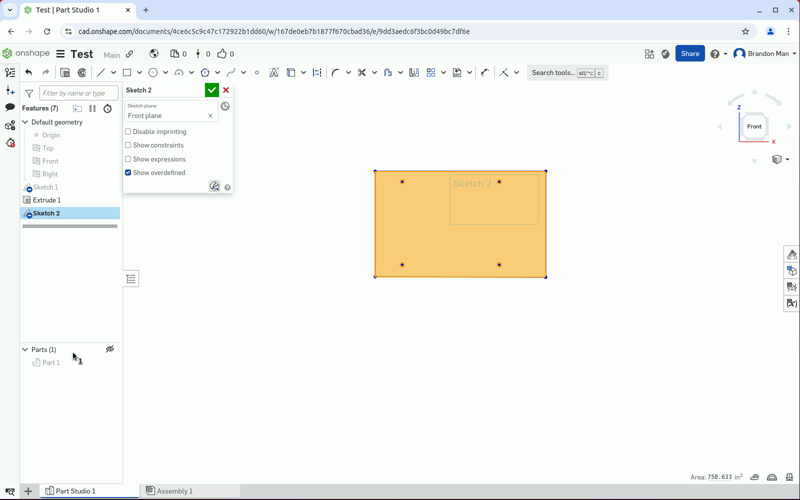
key(shift+y)
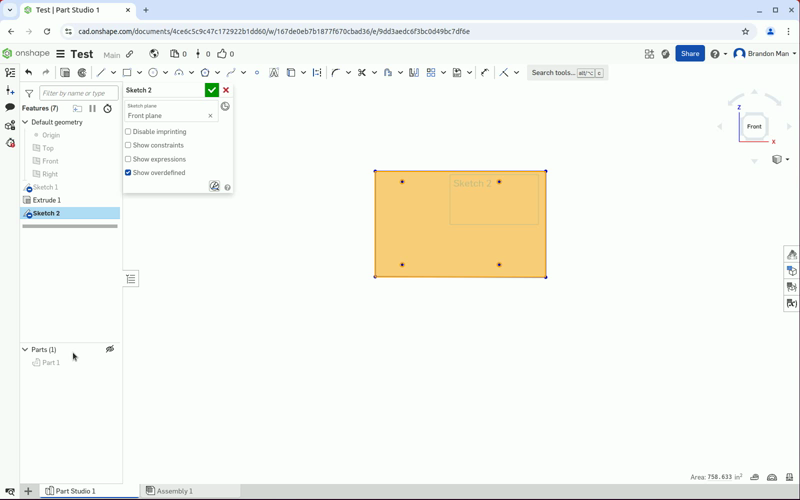
key(shift+e)
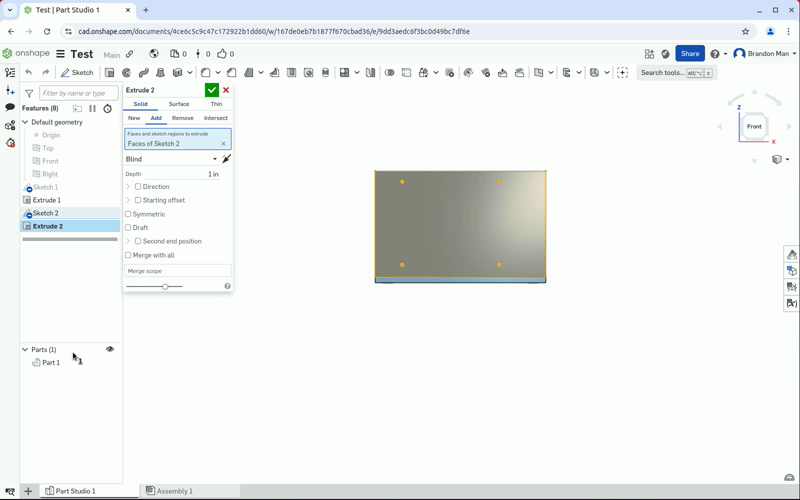
mouse_move(143, 106)
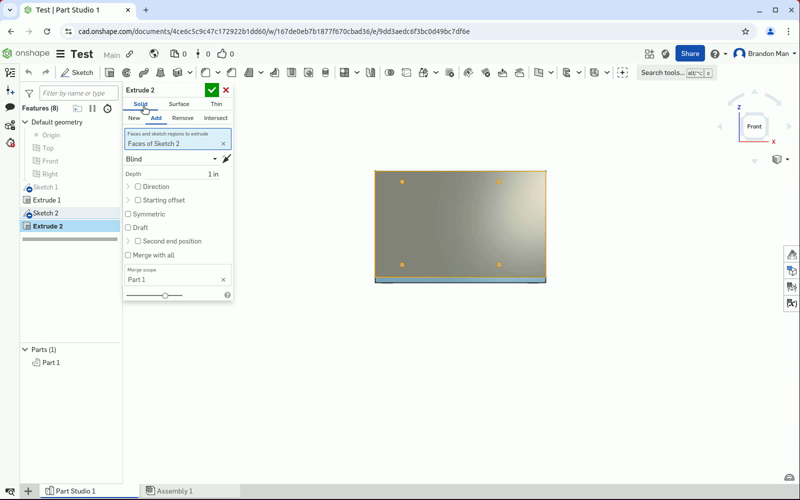
click(143, 106)
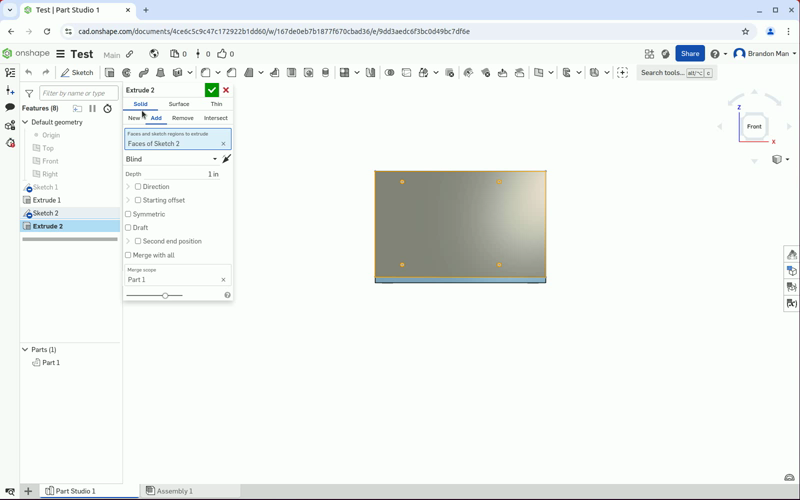
mouse_move(137, 120)
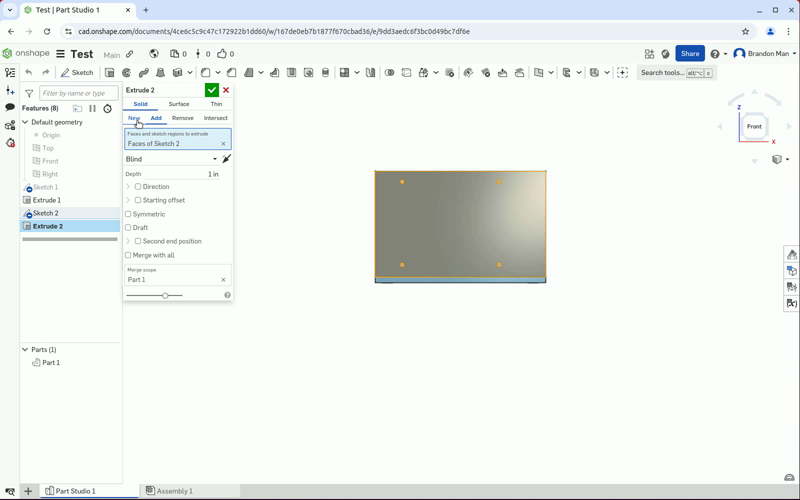
click(137, 120)
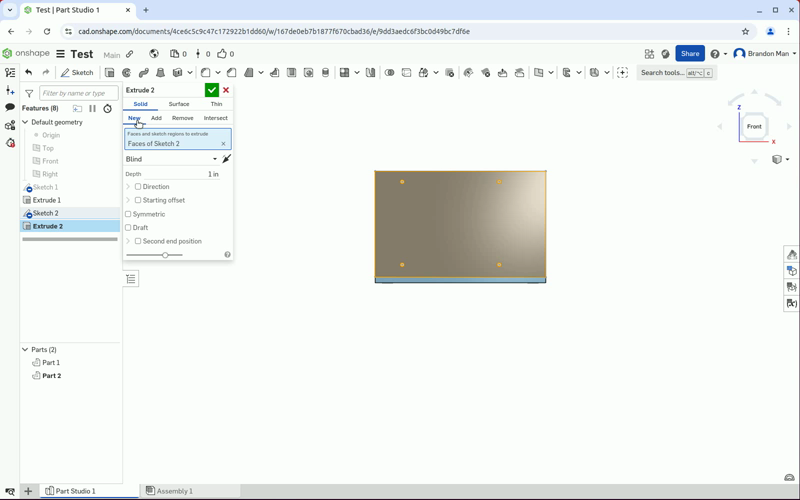
key(tab, 4)
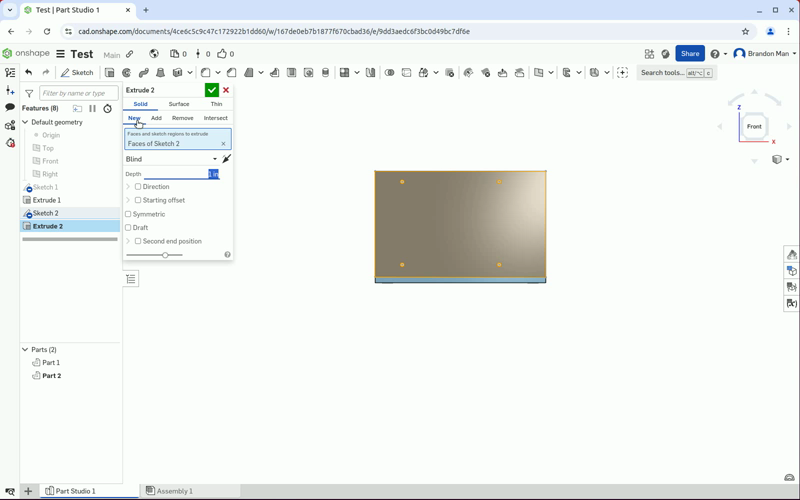
text(0.962)
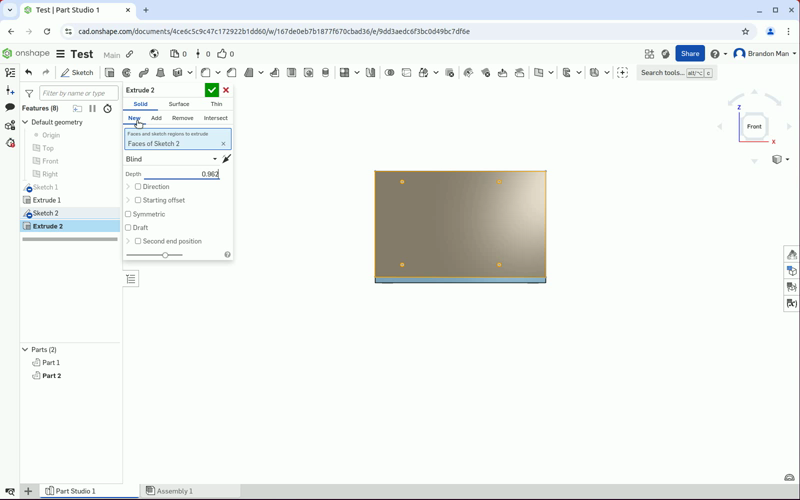
key(tab, 3)
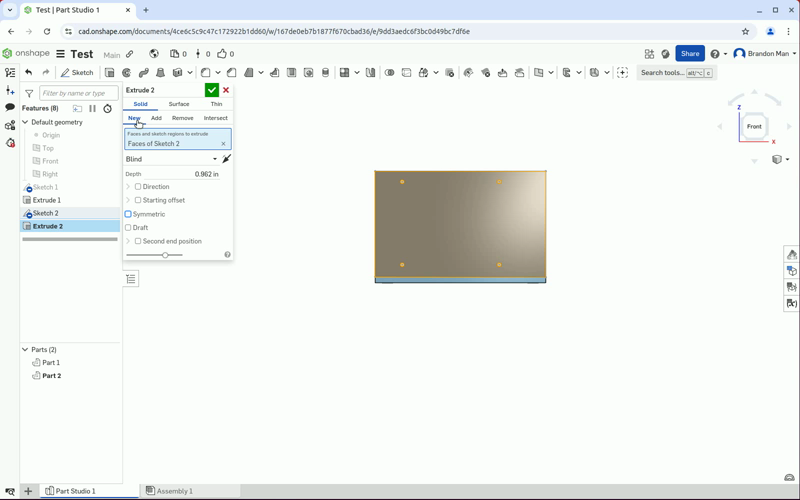
key(space)
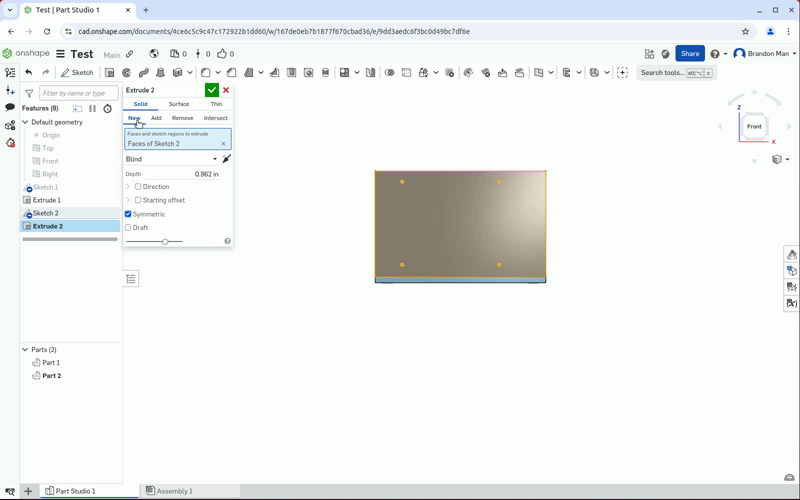
key(enter)
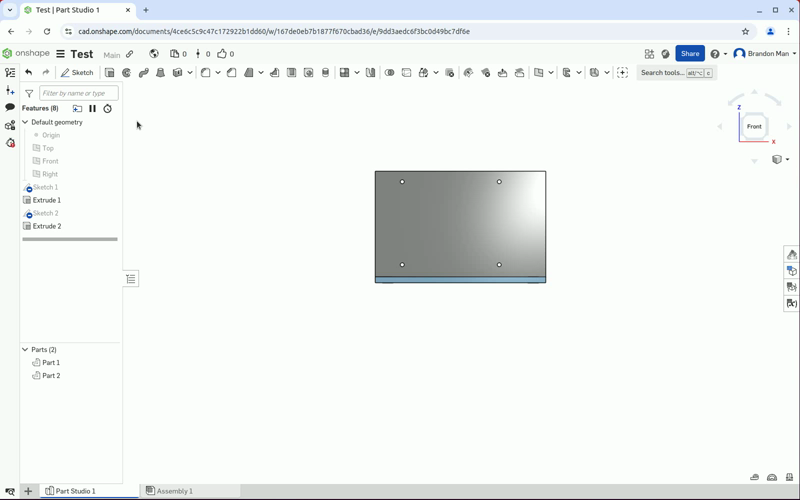
key(shift+h)
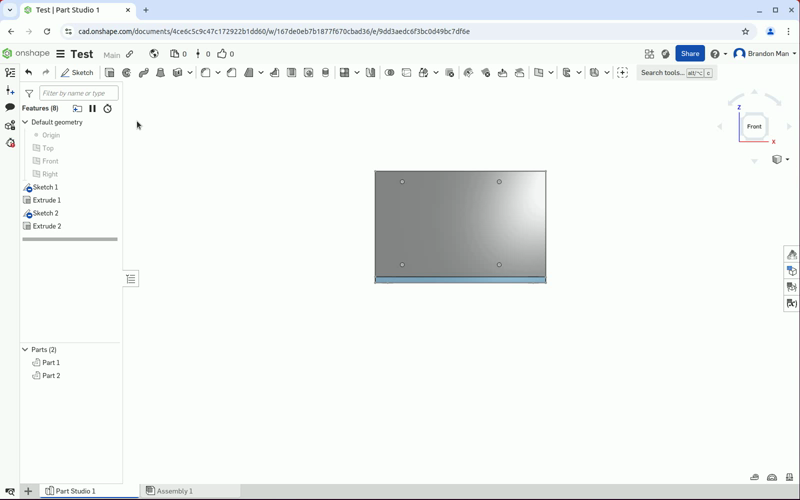
key(shift+h)
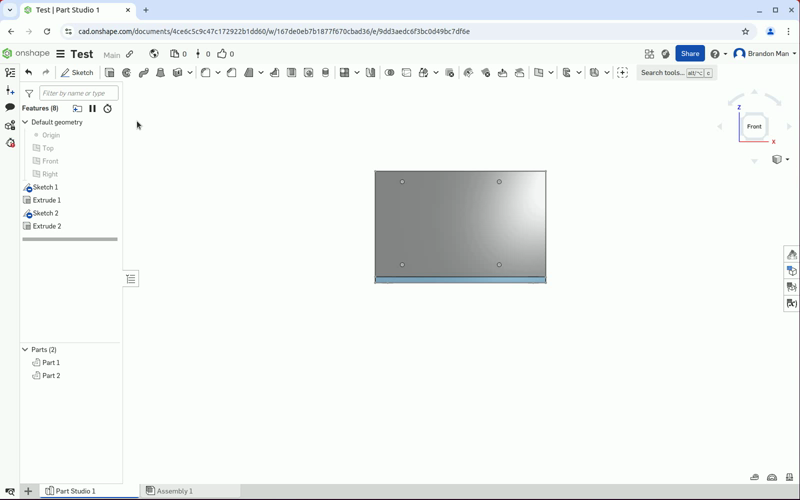
key(shift+7)
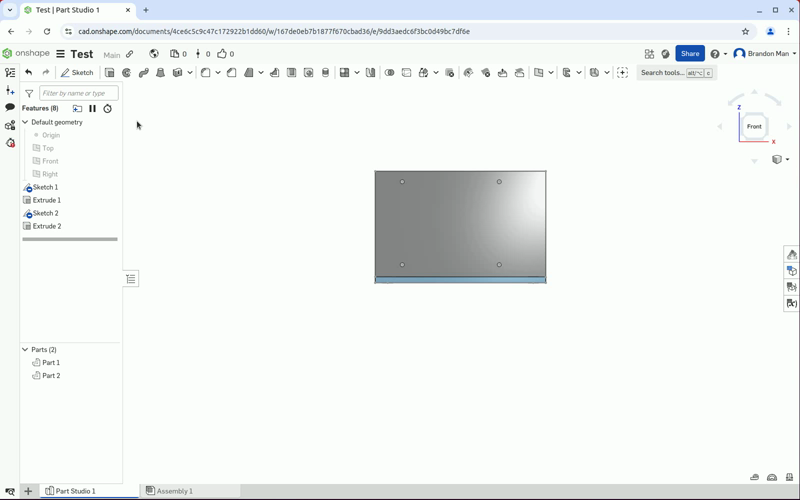
key(left, 2)
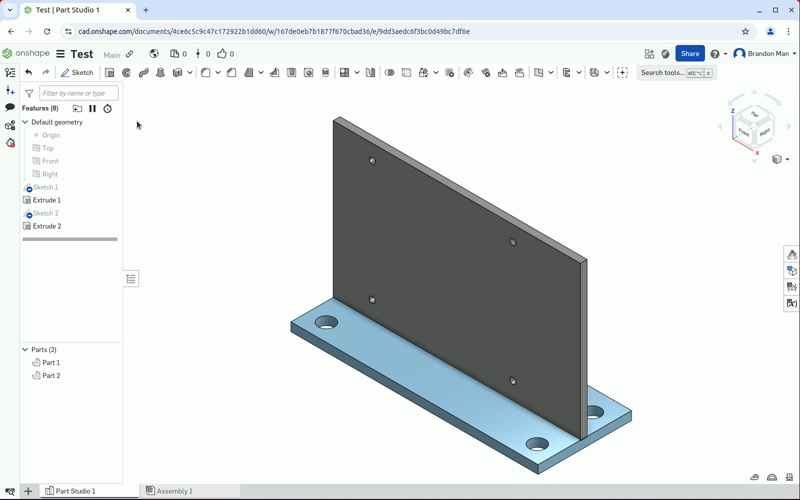
key(down, 2)
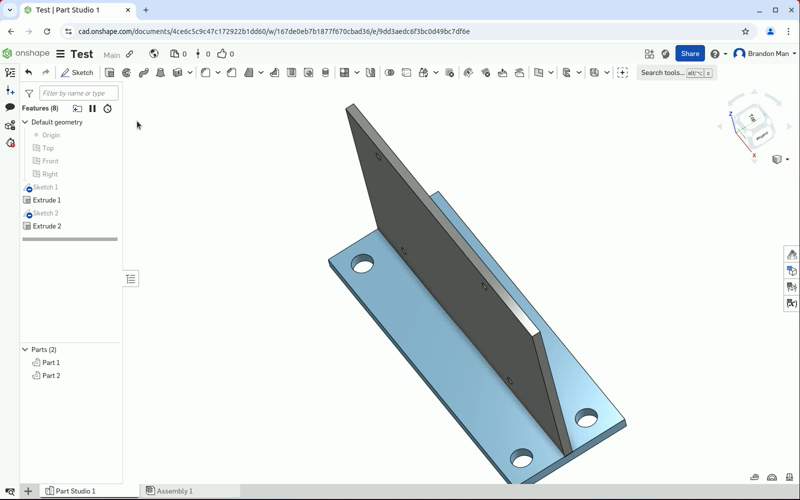
key(up, 2)
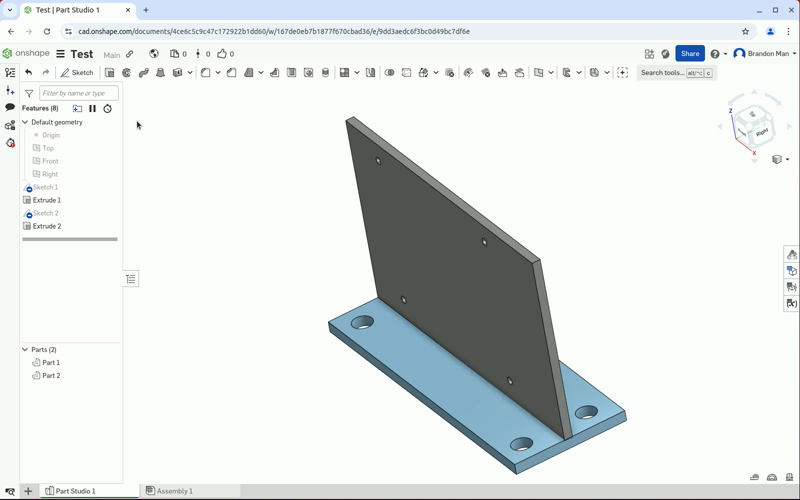
key(right, 2)
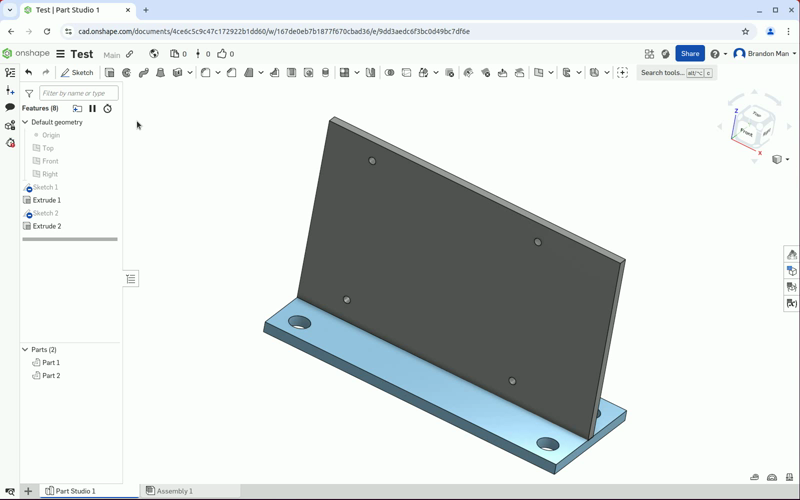
mouse_move(73, 189)
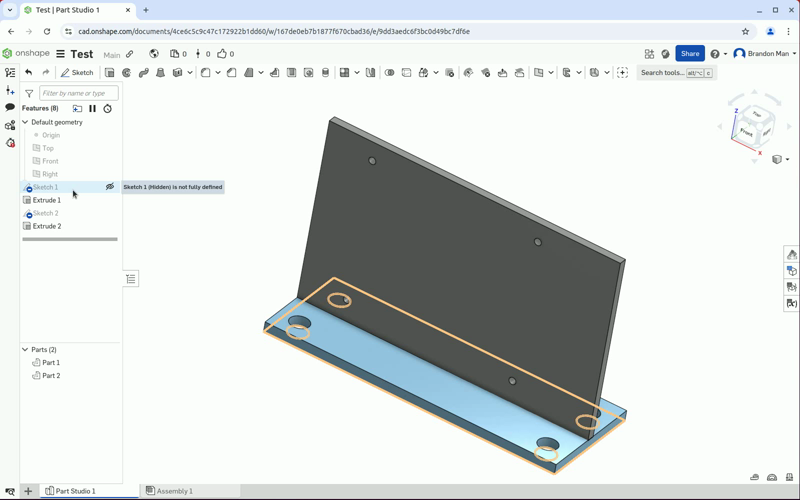
click(73, 189)